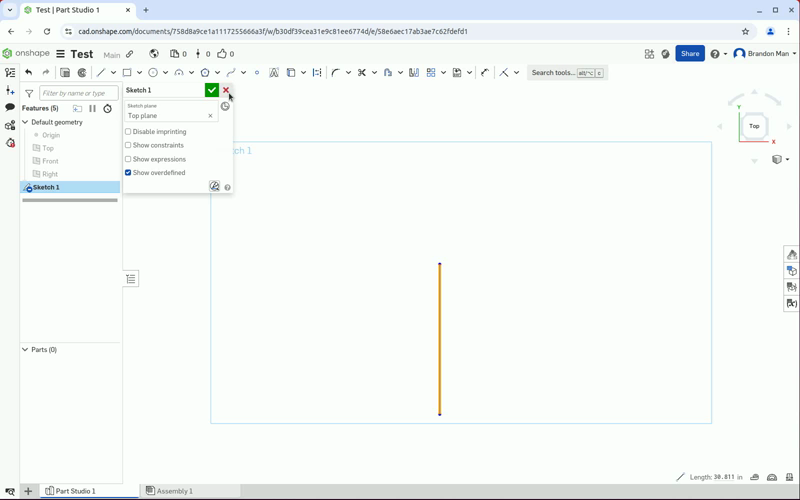
key(shift+h)
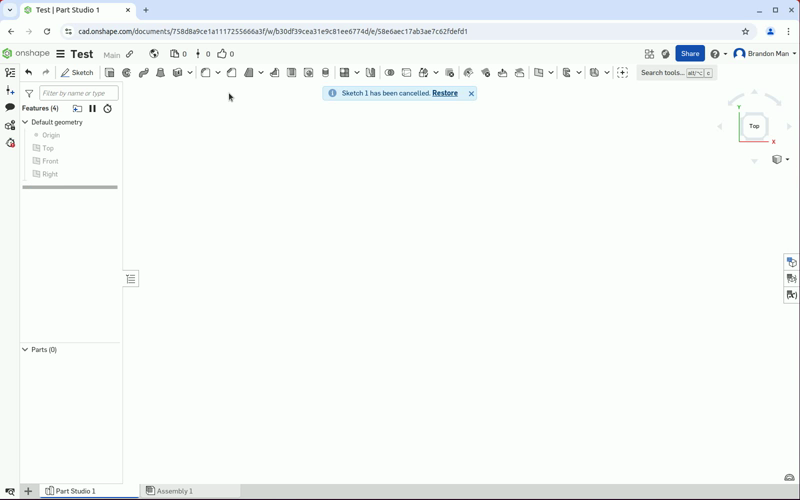
mouse_move(73, 352)
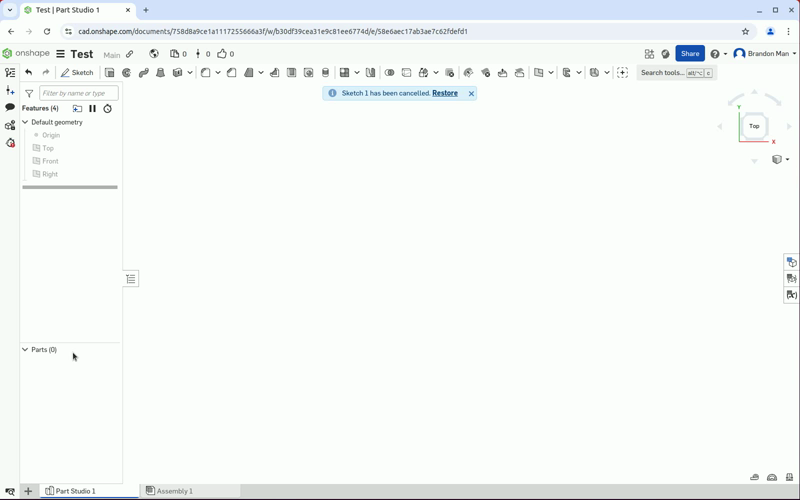
key(y)
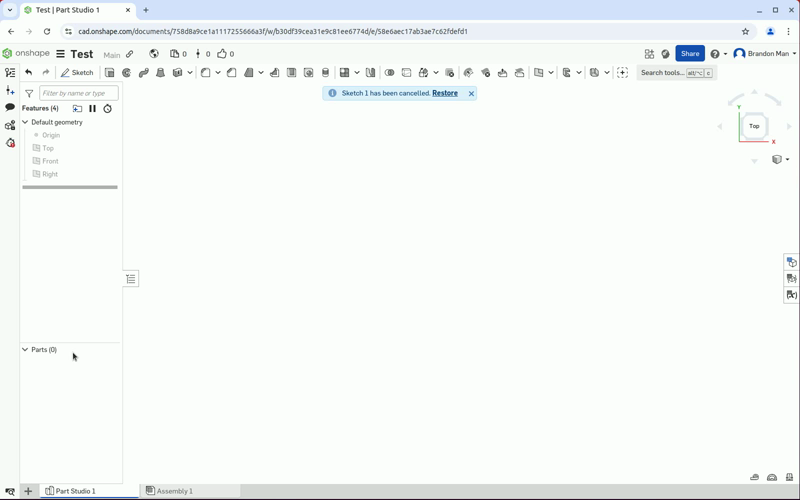
key(shift+p)
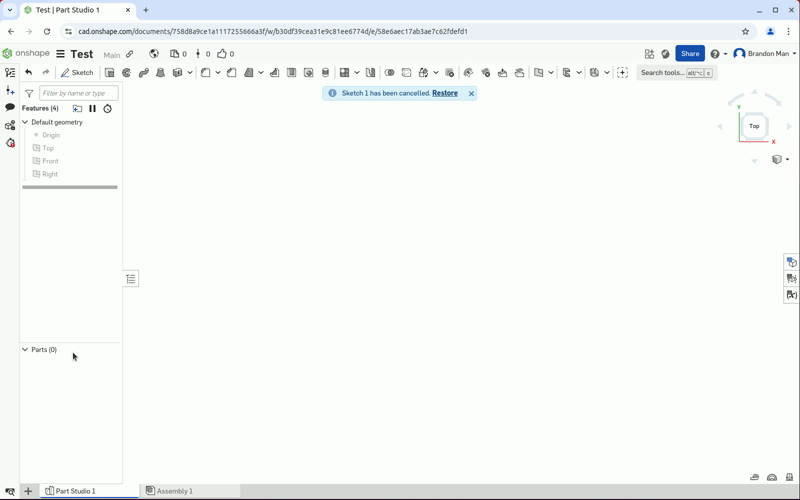
key(space)
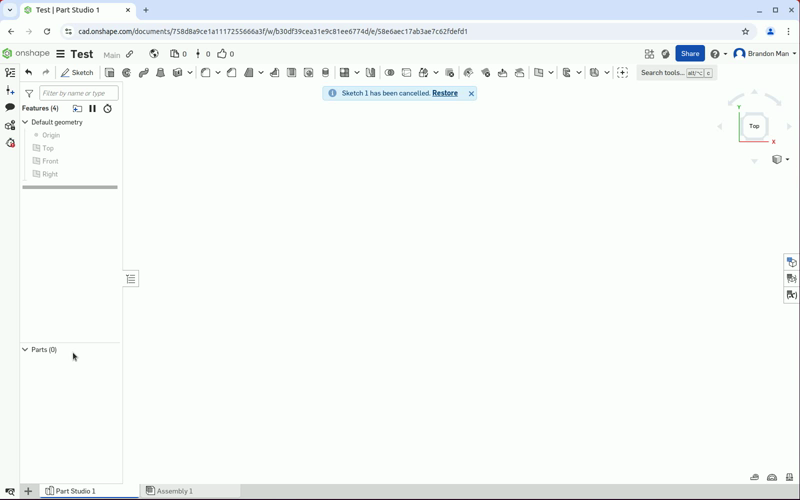
key_down(shift)
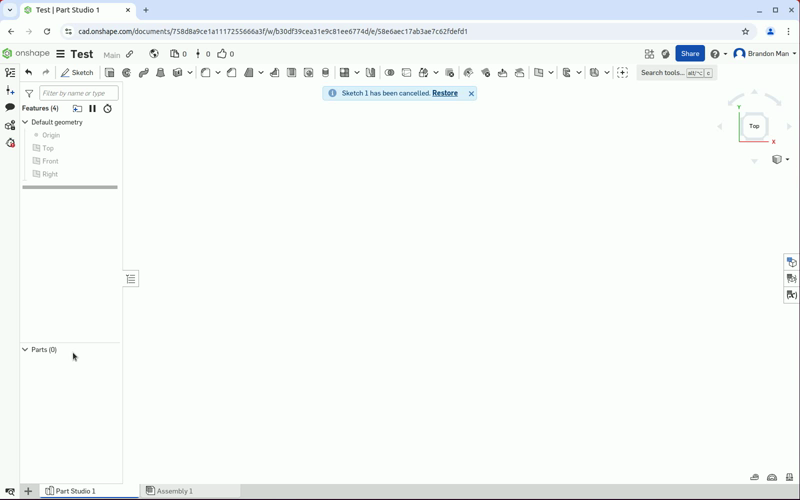
key(up)
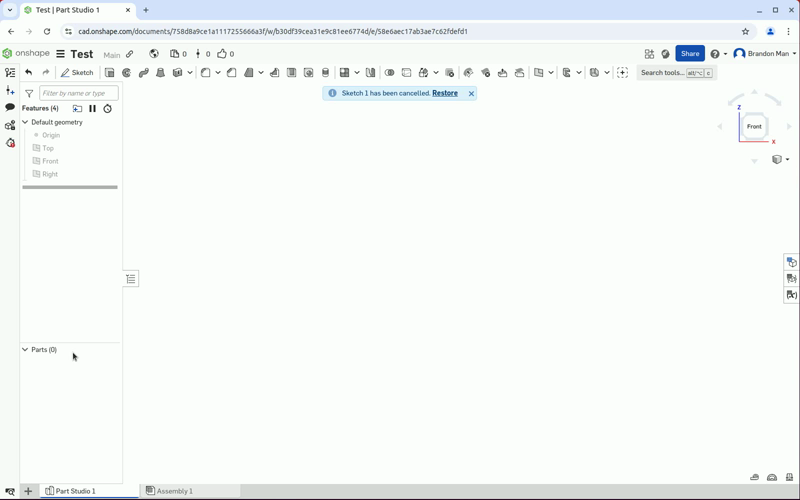
key_up(shift)
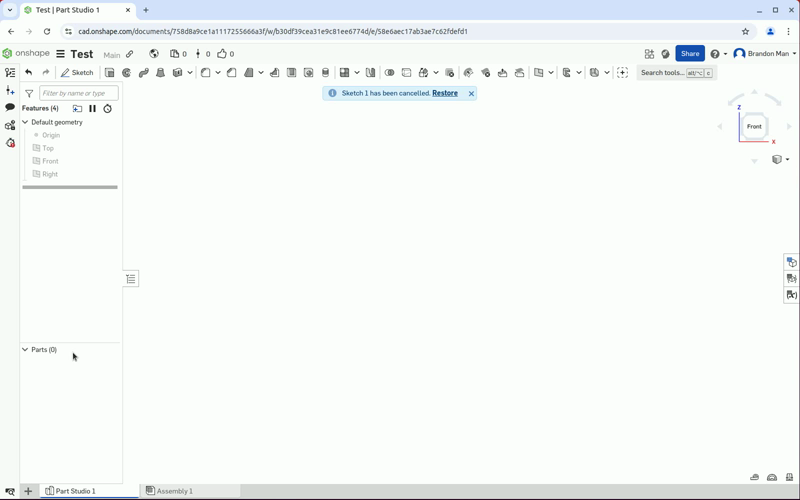
mouse_move(73, 352)
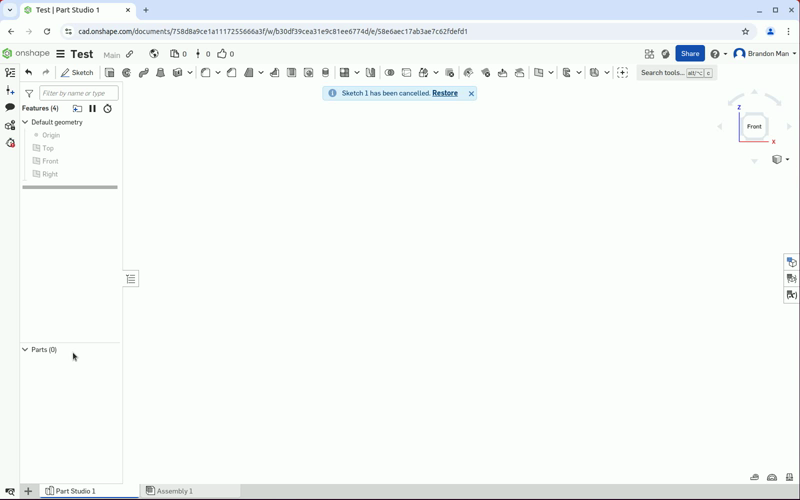
key(shift+y)
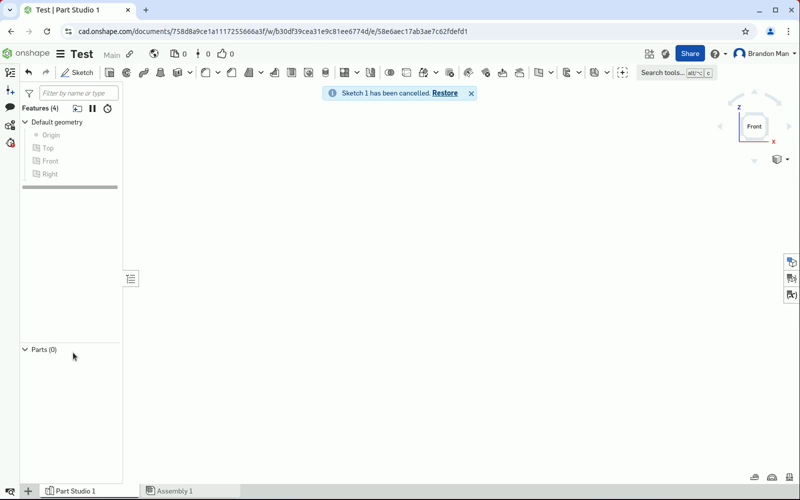
key(shift+s)
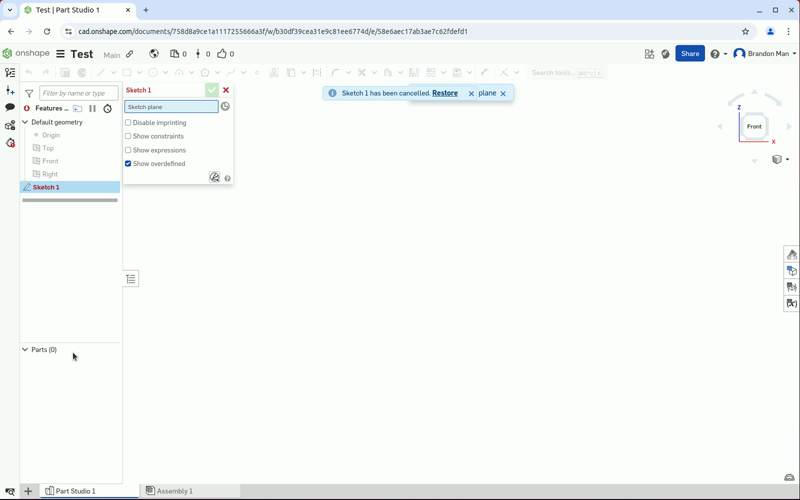
mouse_move(73, 163)
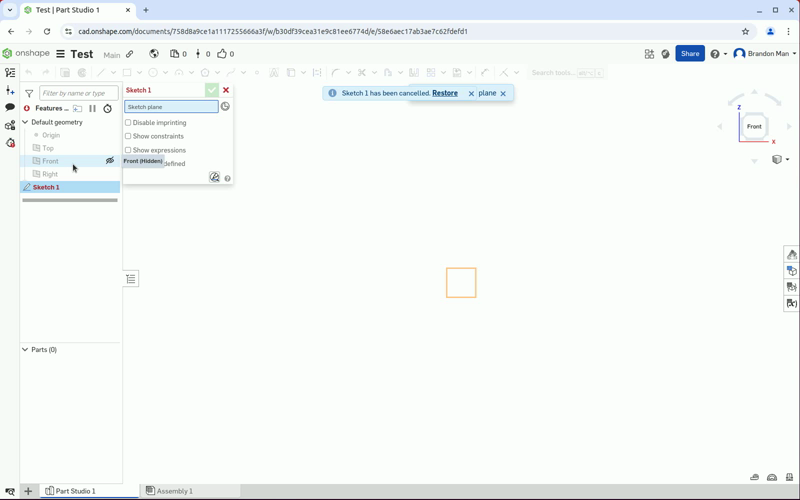
click(73, 163)
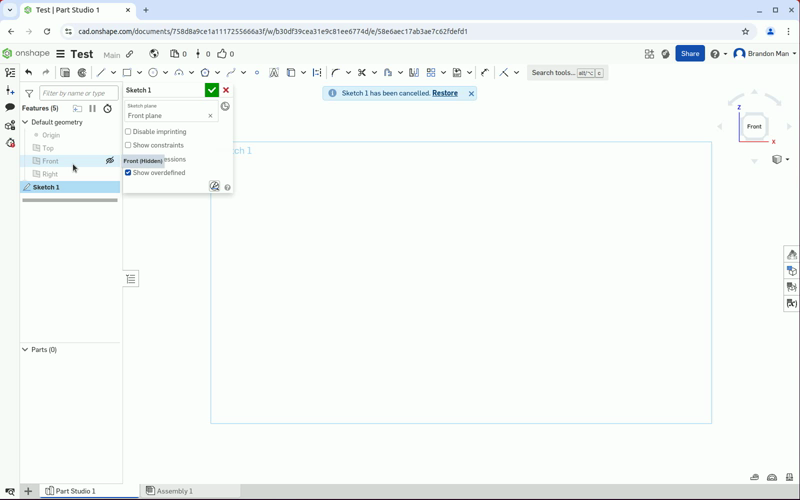
mouse_move(73, 352)
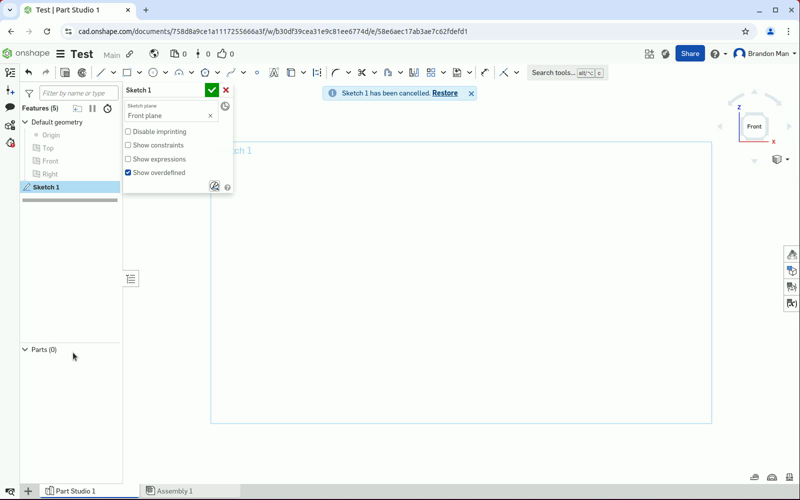
key(y)
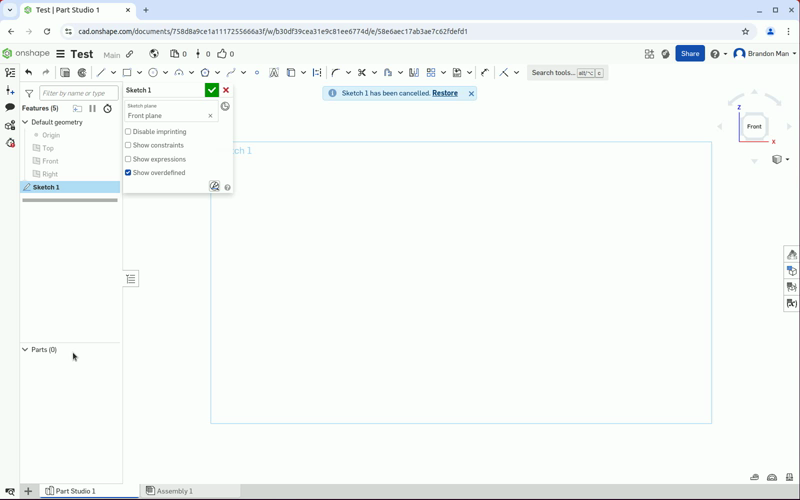
key(l)
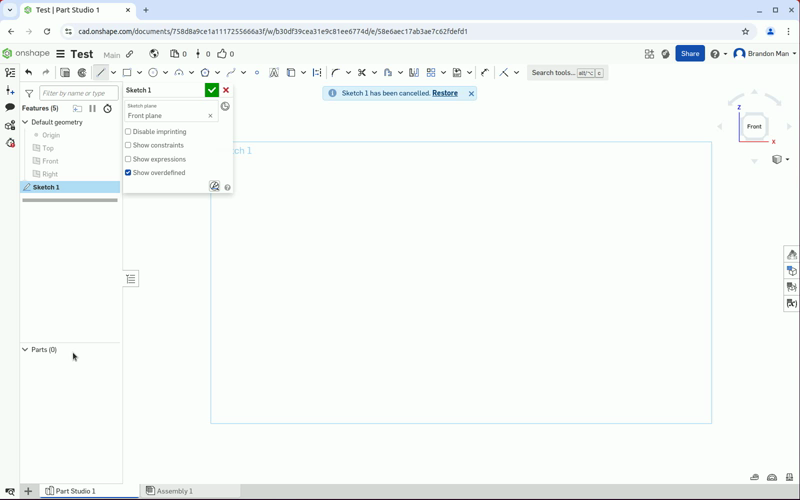
key_down(shift)
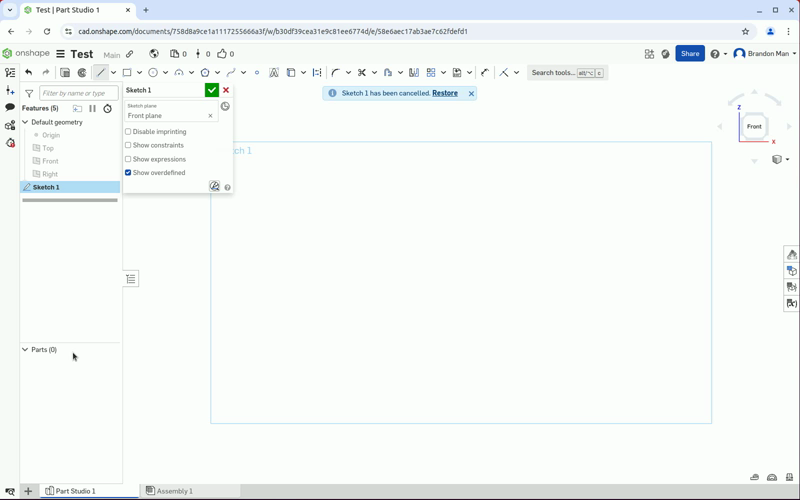
mouse_move(464, 279)
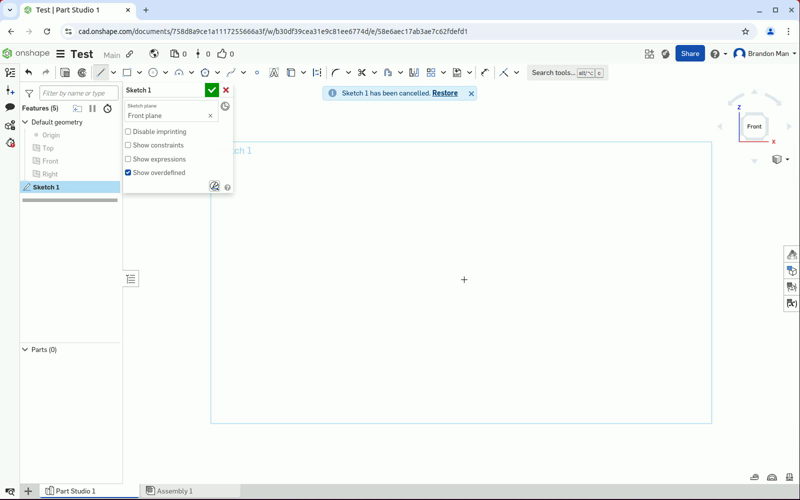
click(464, 279)
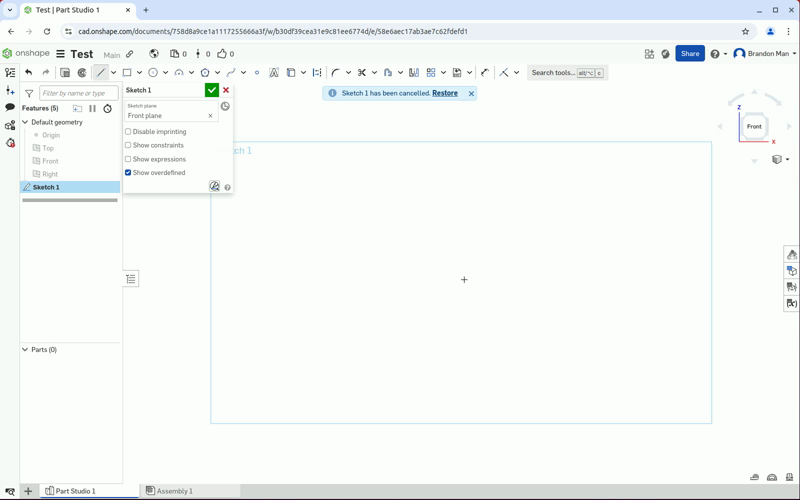
key_up(shift)
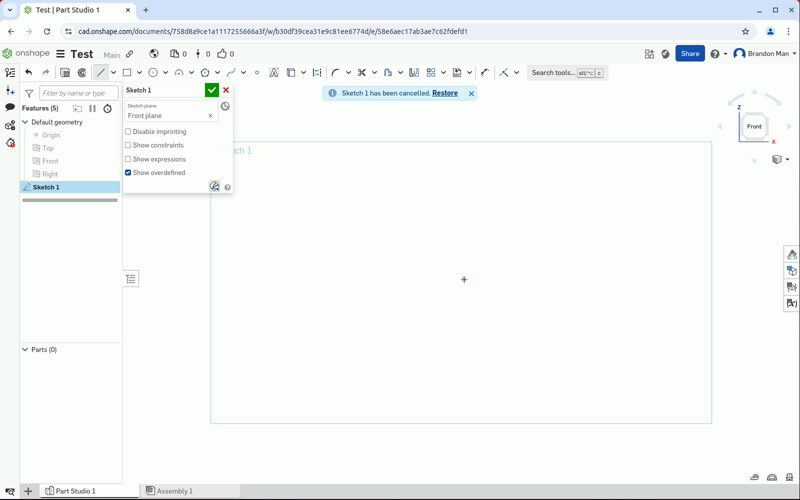
key_down(shift)
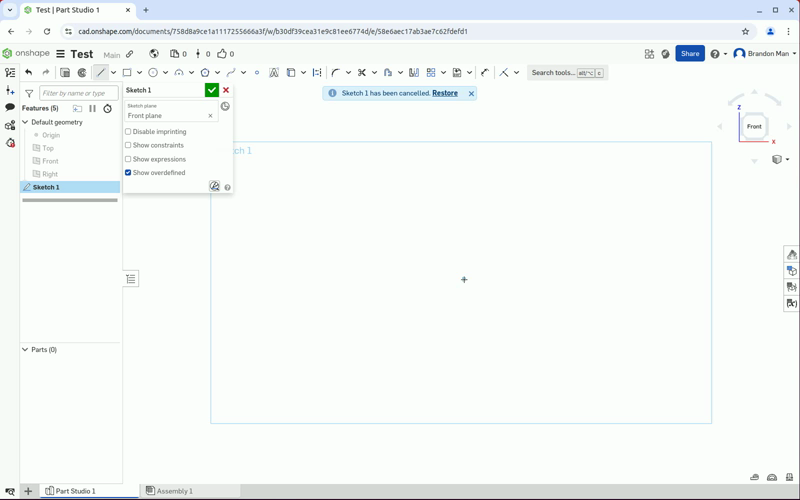
mouse_move(494, 279)
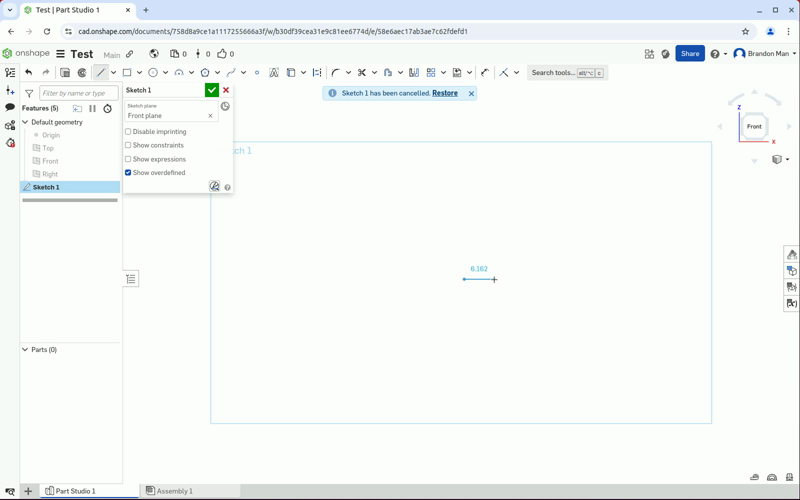
mouse_move(468, 284)
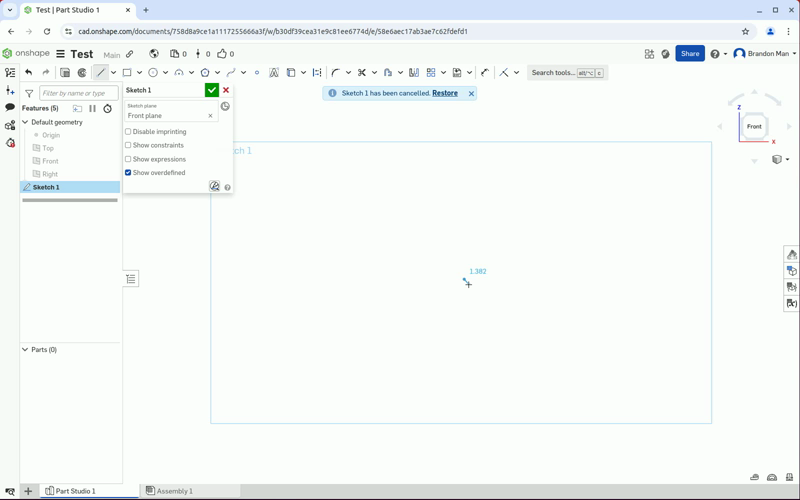
scroll(6)
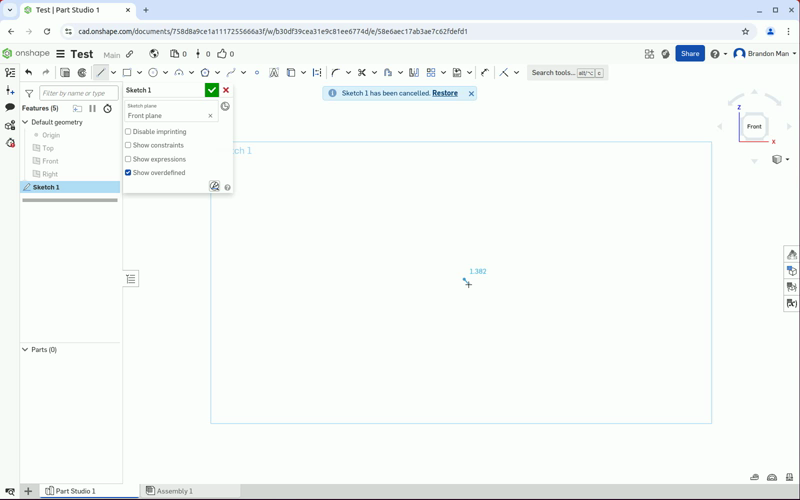
scroll(6)
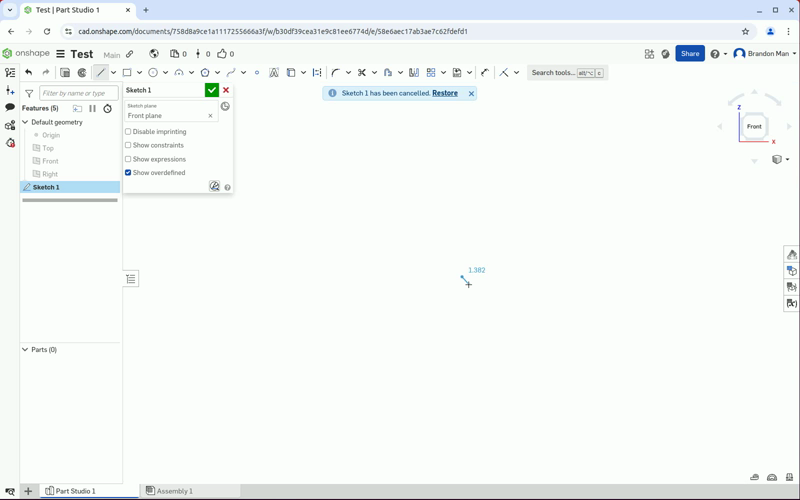
scroll(6)
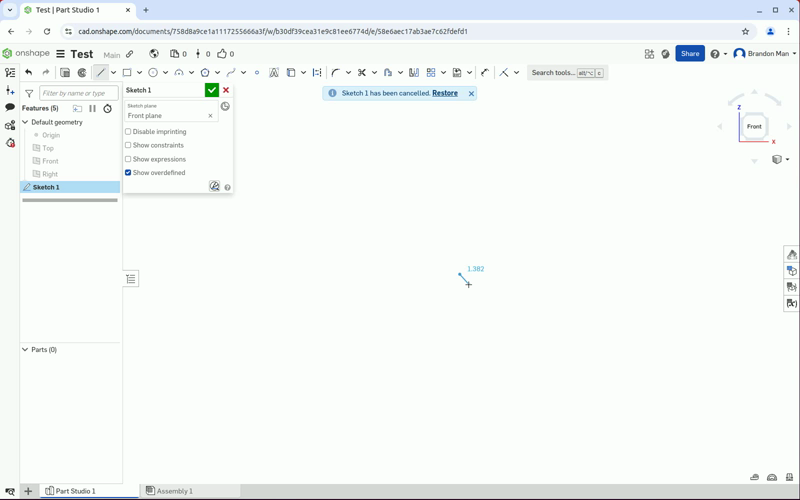
scroll(6)
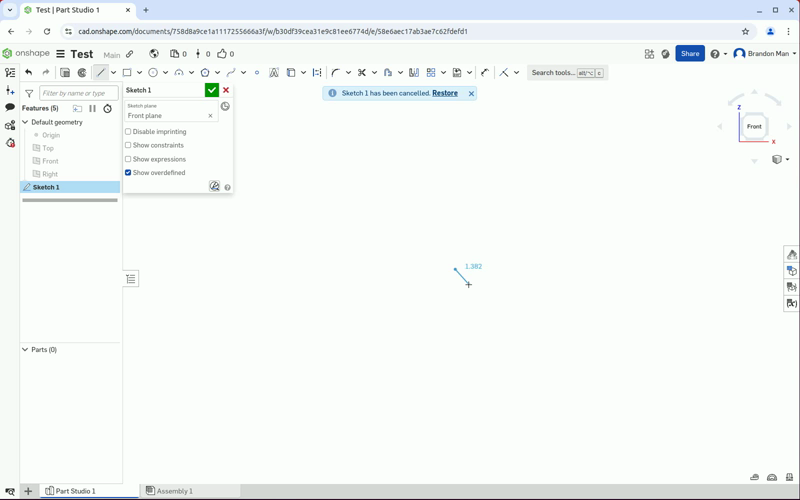
scroll(6)
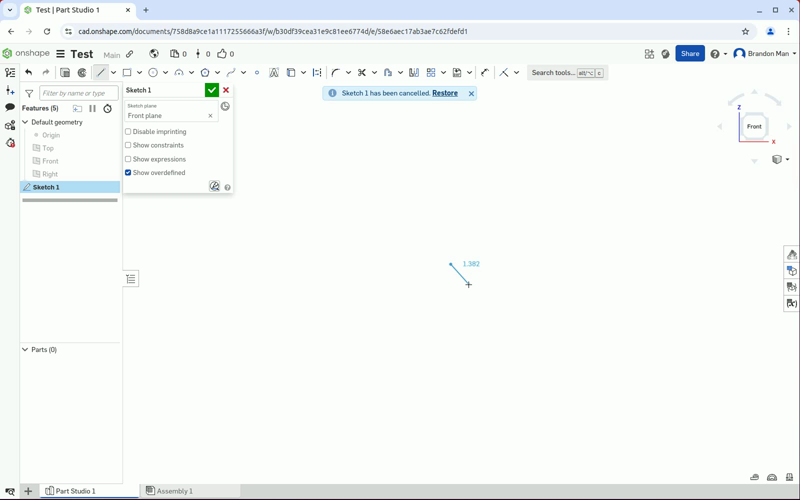
scroll(6)
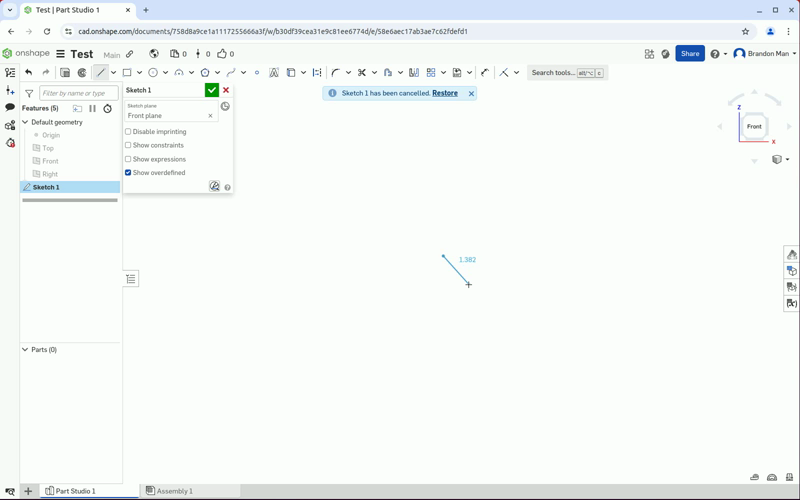
scroll(6)
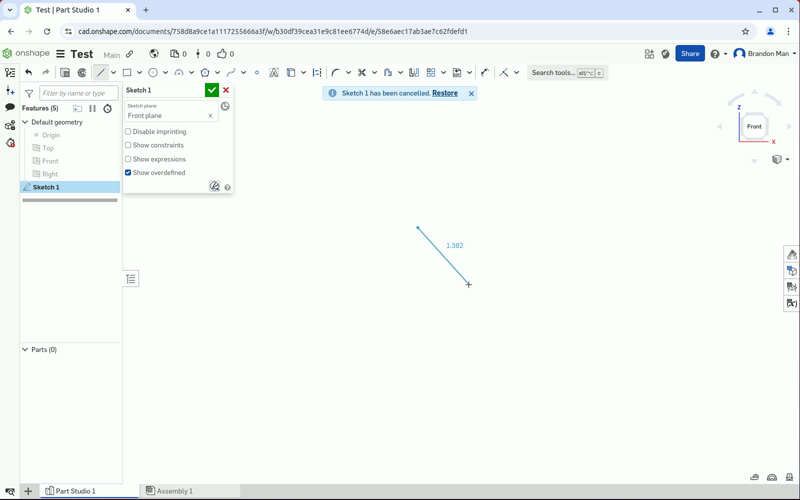
click(468, 284)
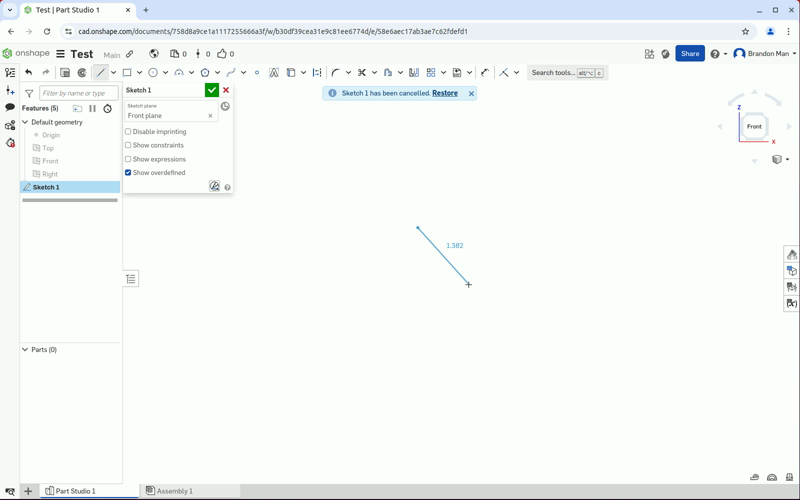
scroll(-6)
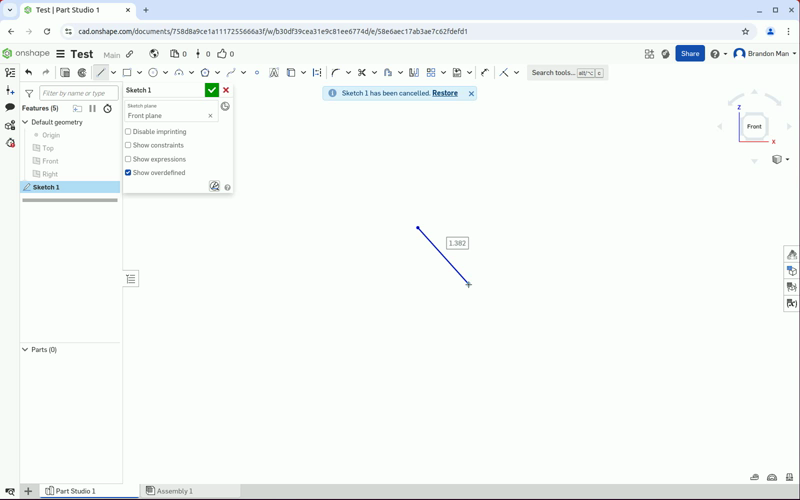
scroll(-6)
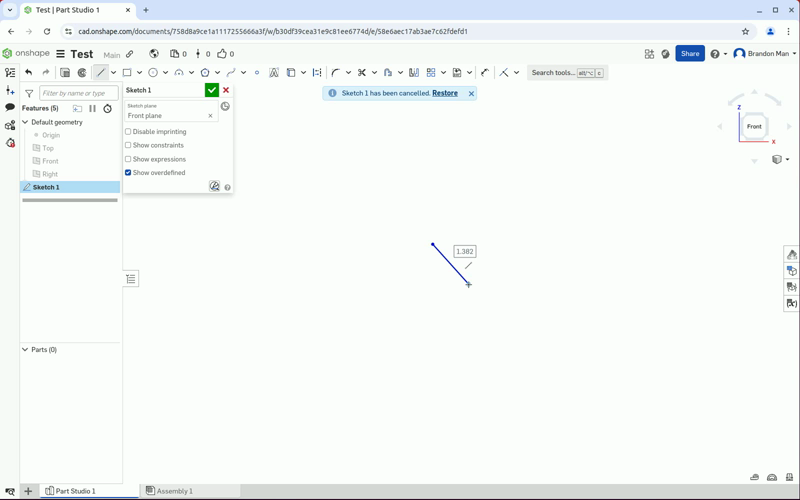
scroll(-6)
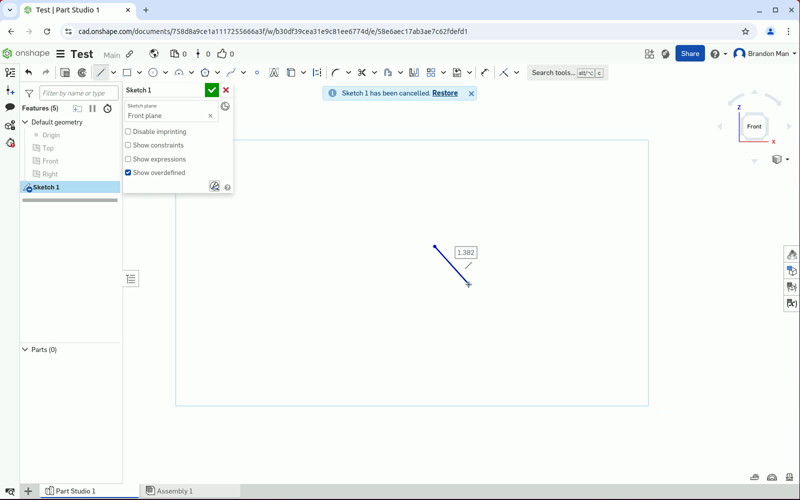
scroll(-6)
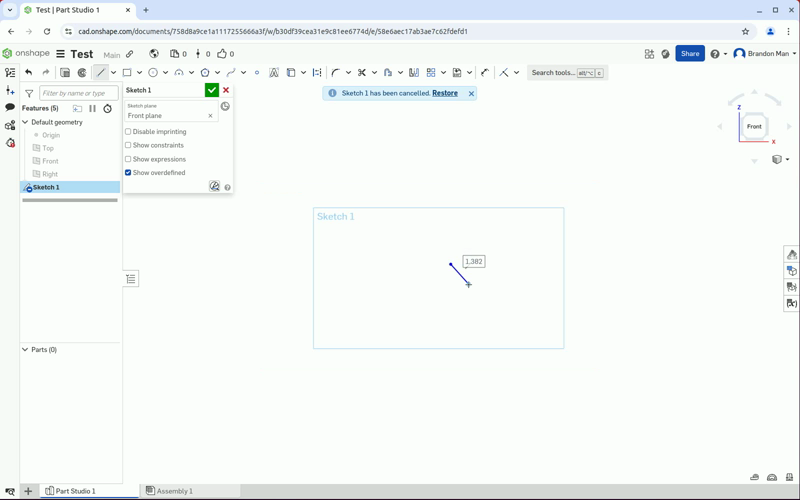
scroll(-6)
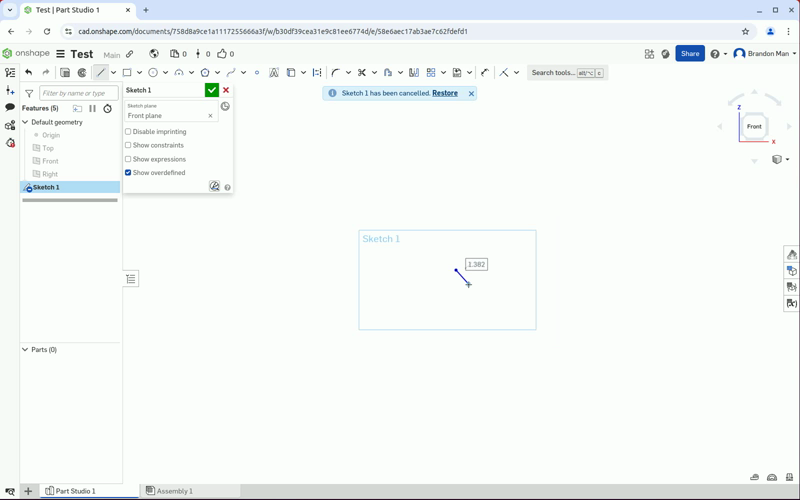
scroll(-6)
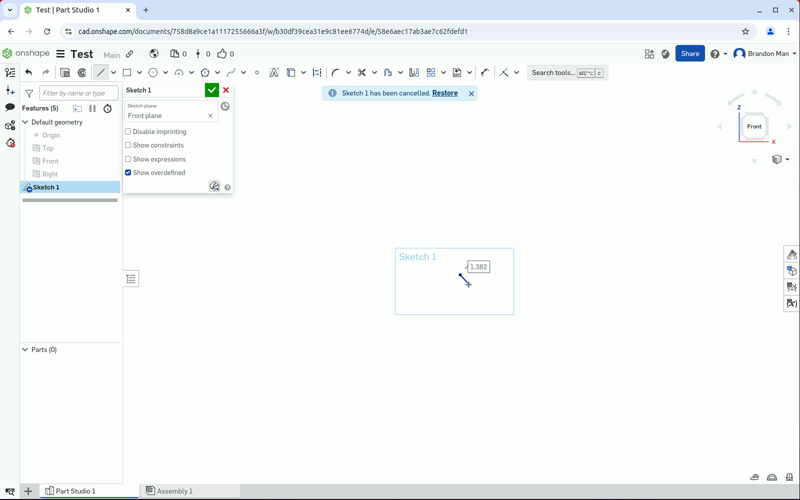
scroll(-6)
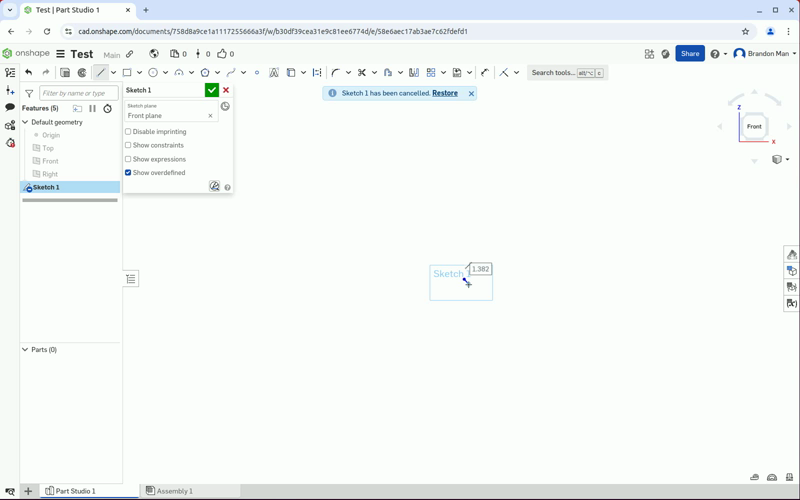
key_up(shift)
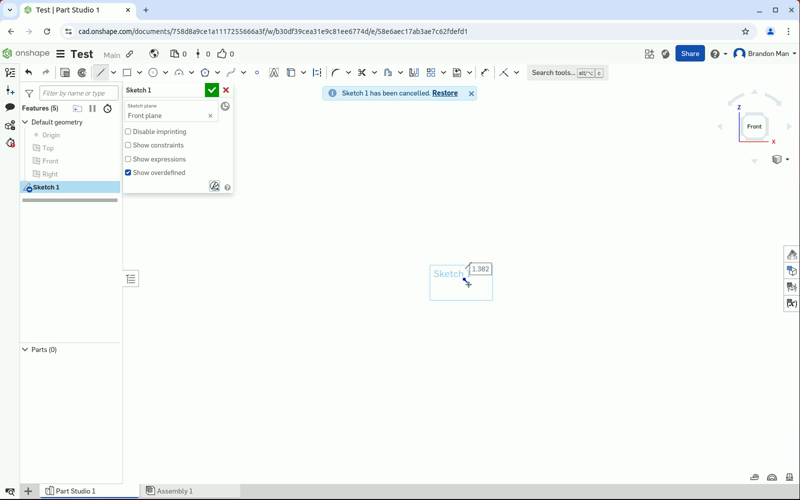
key_down(shift)
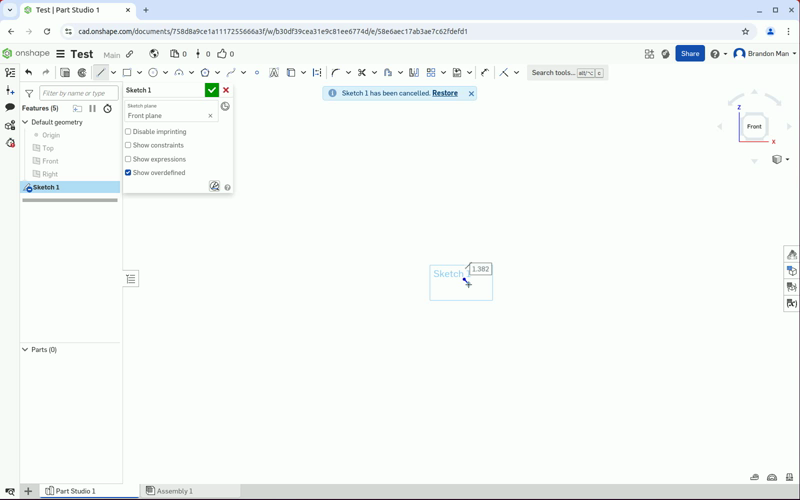
mouse_move(468, 170)
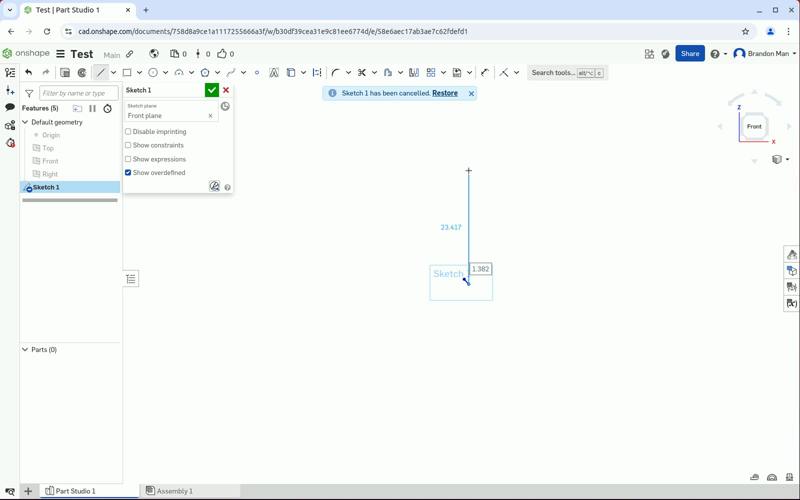
click(468, 170)
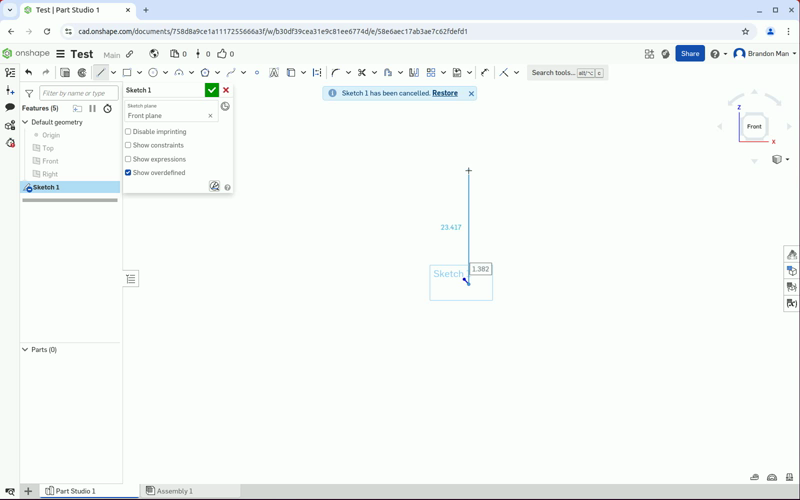
key_up(shift)
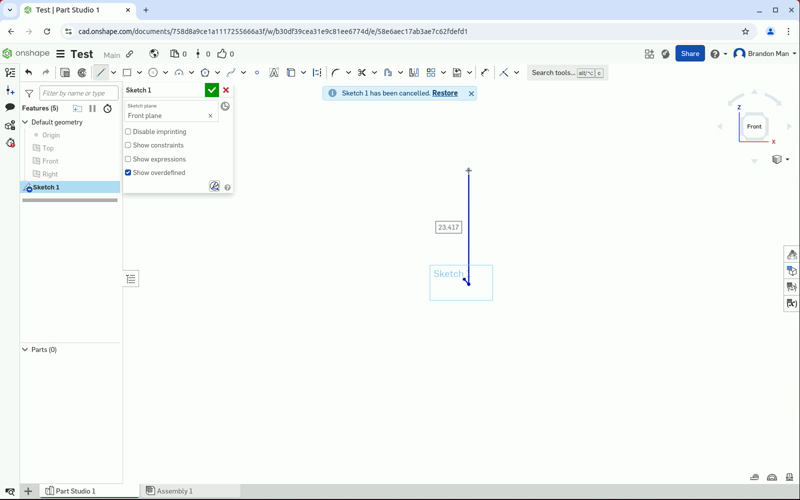
key_down(shift)
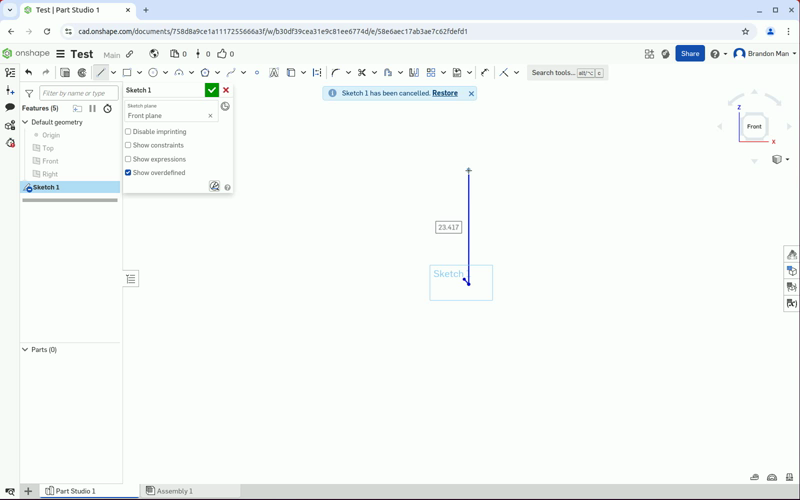
mouse_move(498, 170)
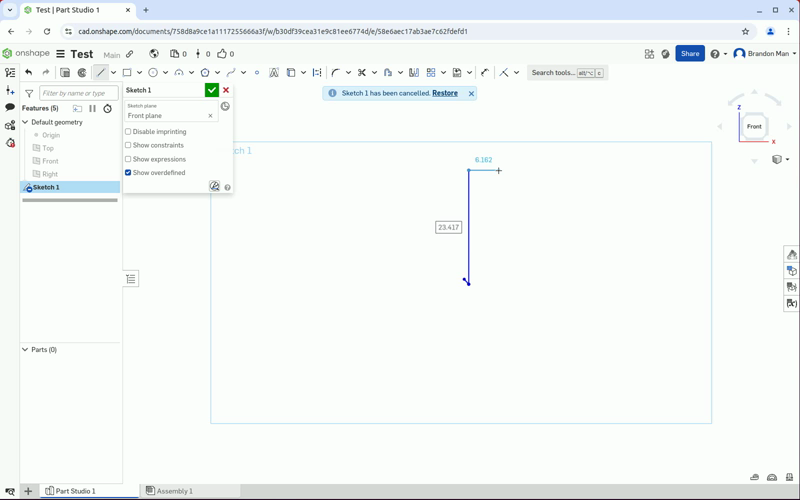
mouse_move(464, 174)
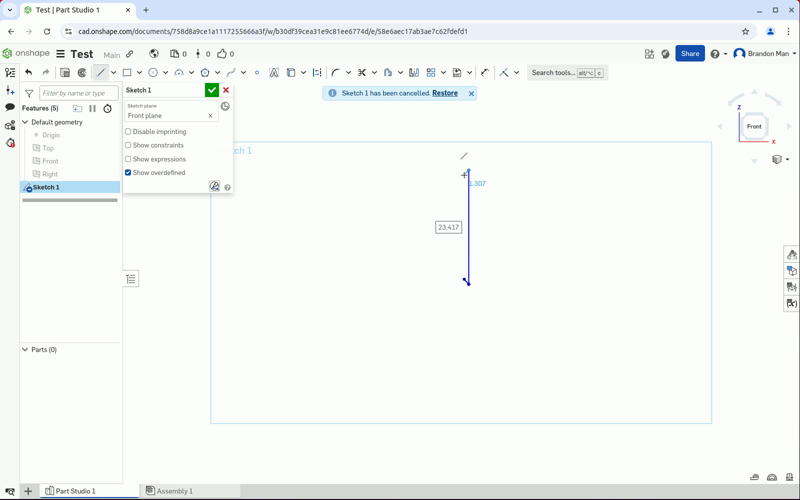
scroll(6)
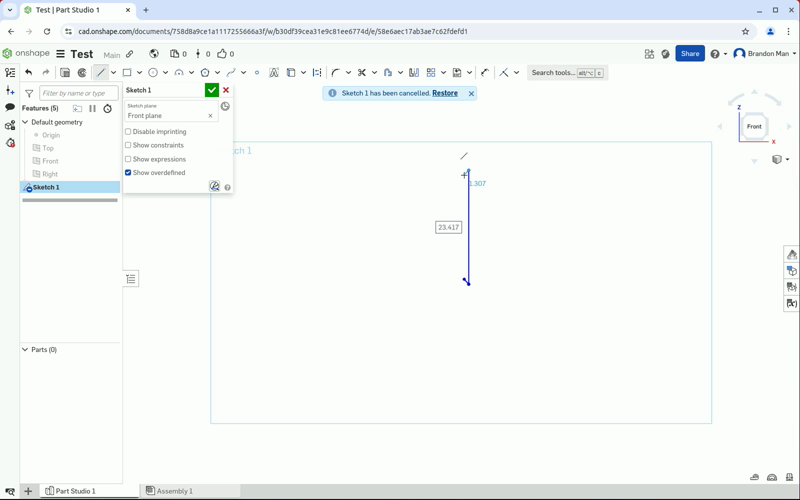
scroll(6)
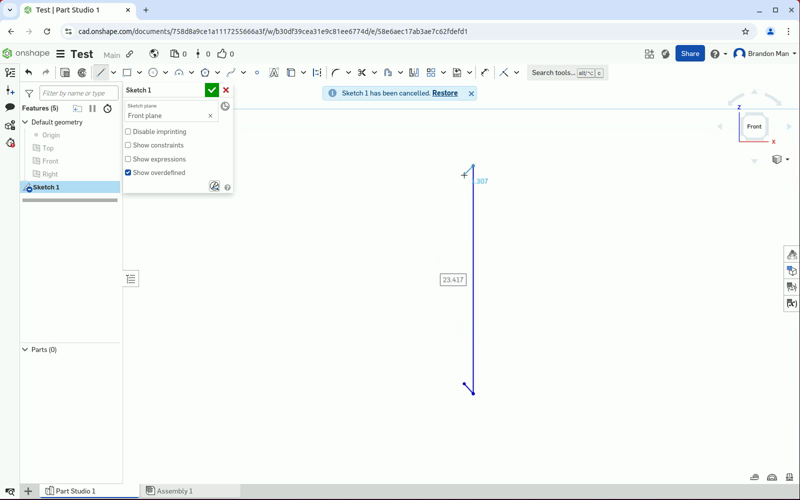
scroll(6)
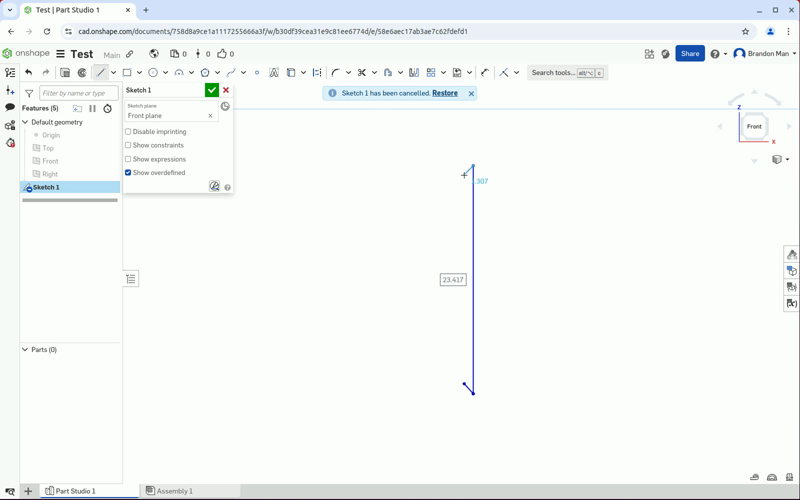
scroll(6)
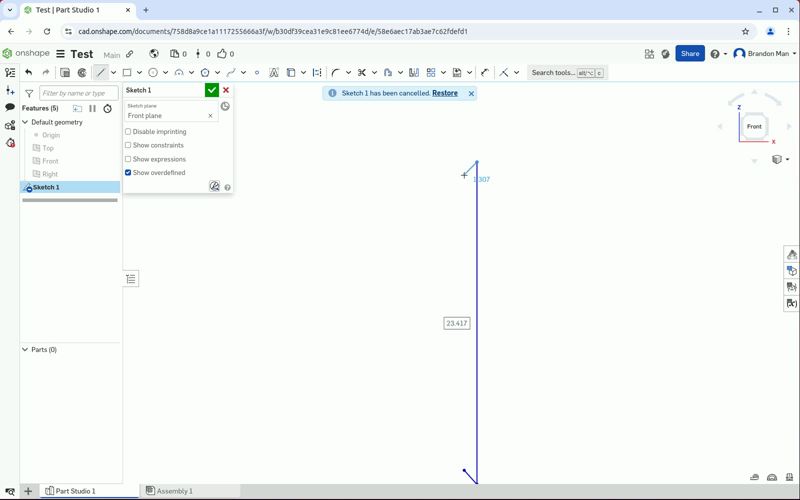
scroll(6)
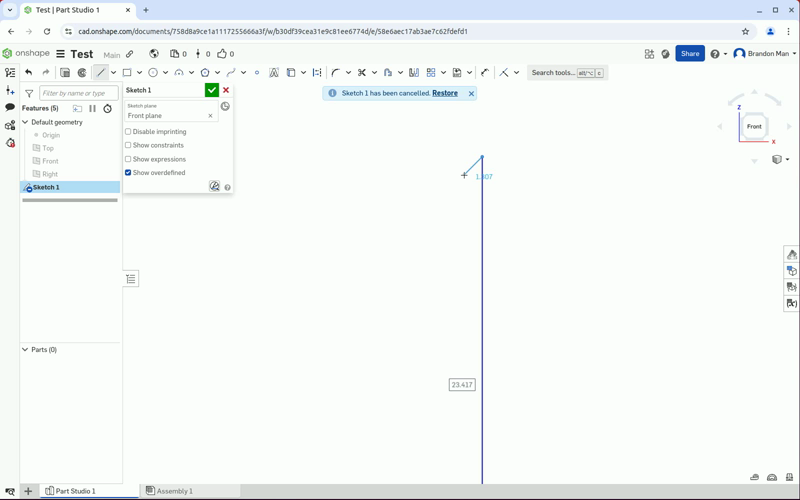
scroll(6)
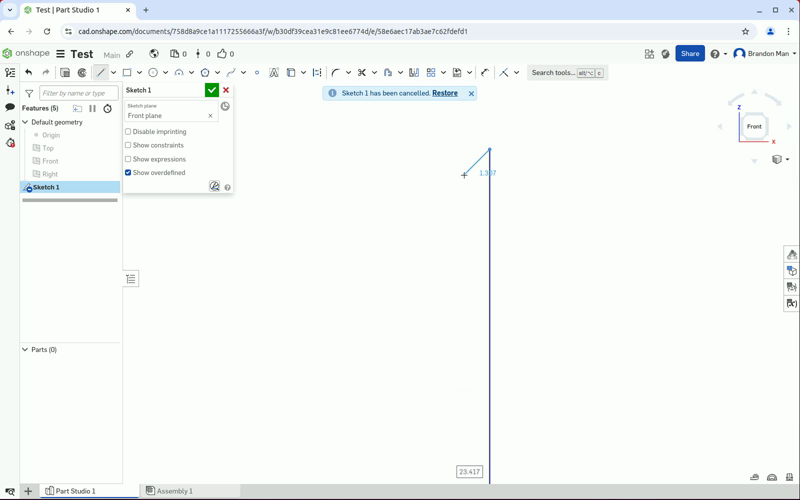
scroll(6)
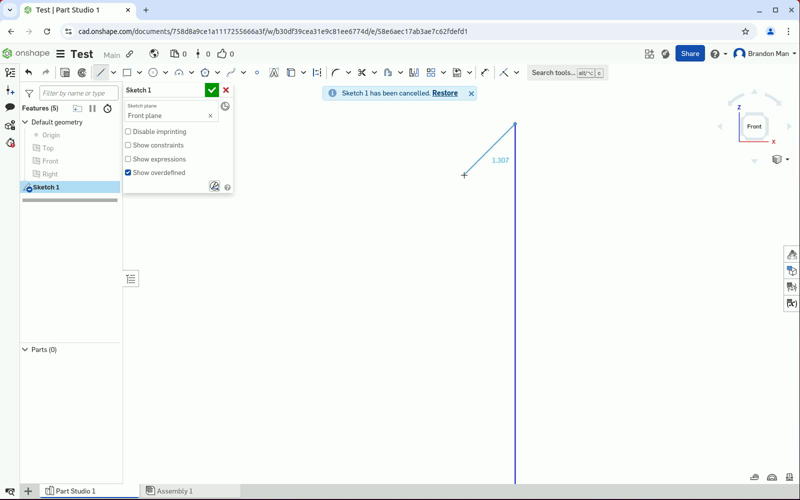
click(464, 174)
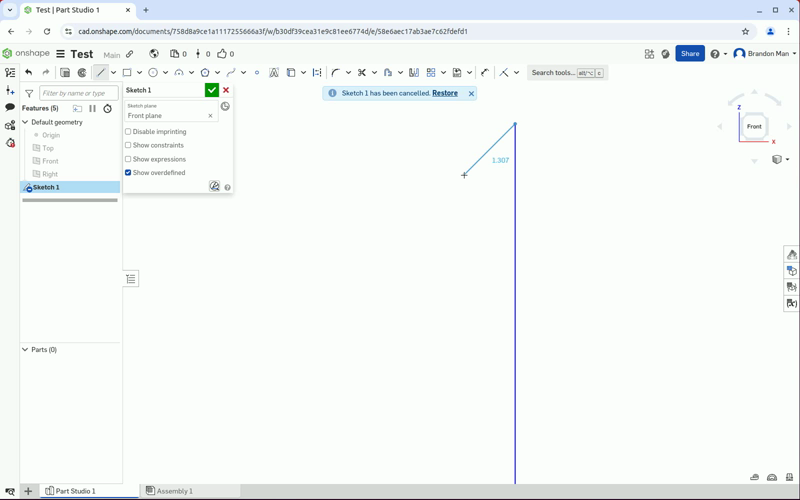
scroll(-6)
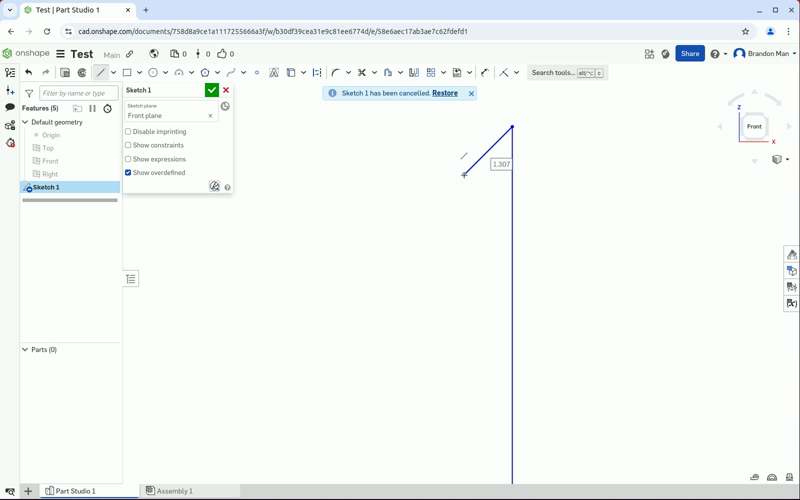
scroll(-6)
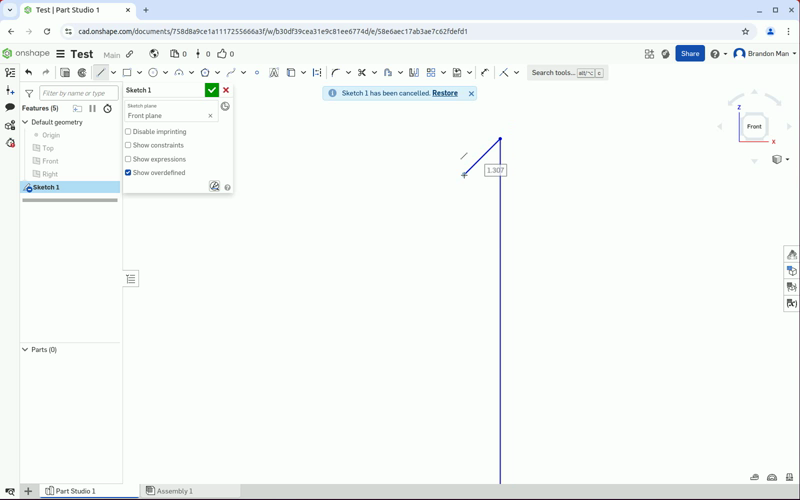
scroll(-6)
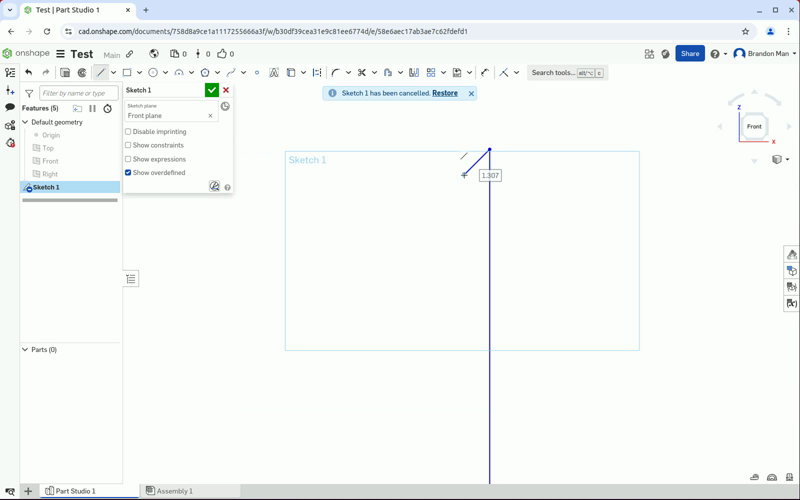
scroll(-6)
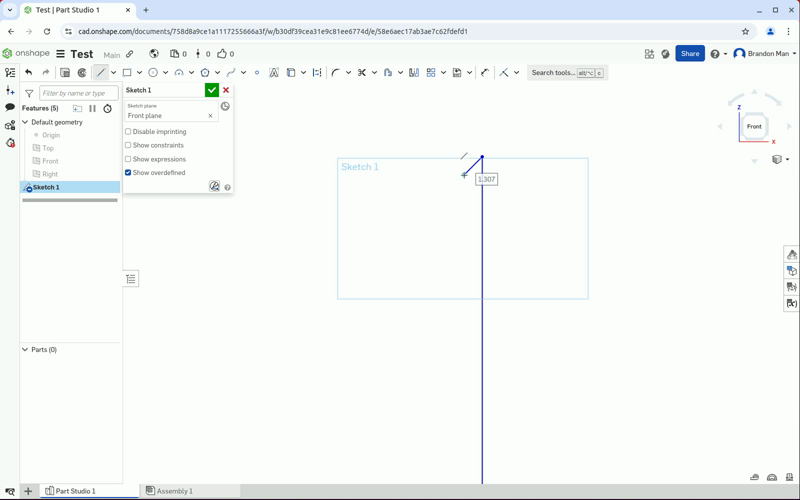
scroll(-6)
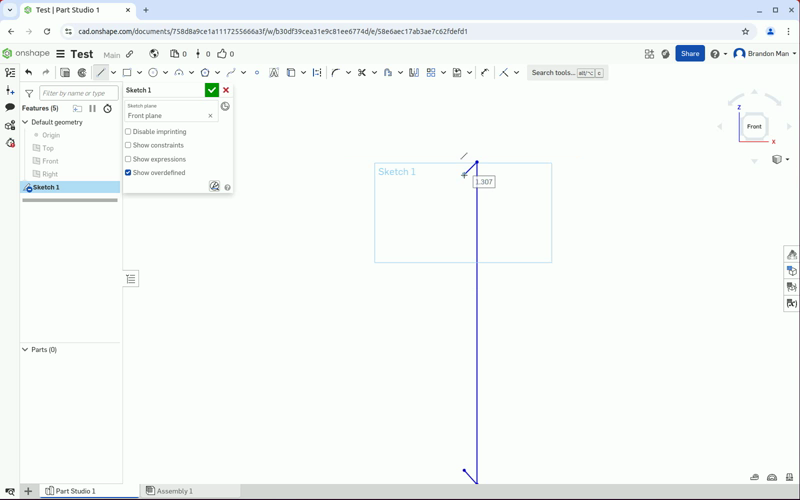
scroll(-6)
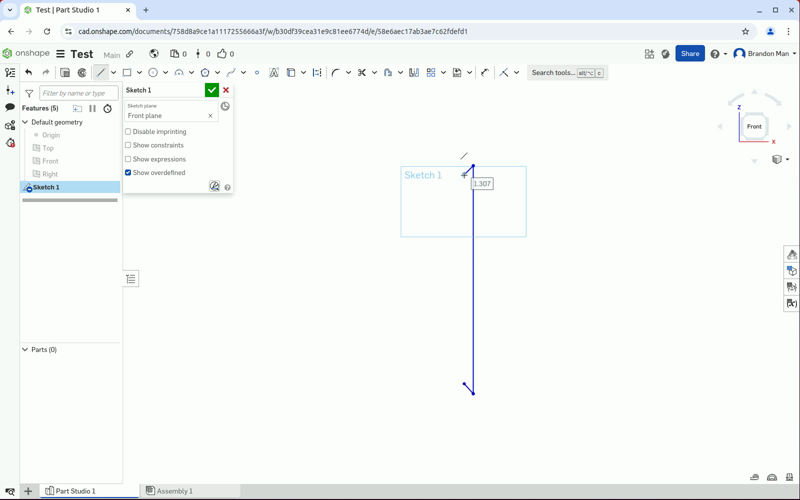
scroll(-6)
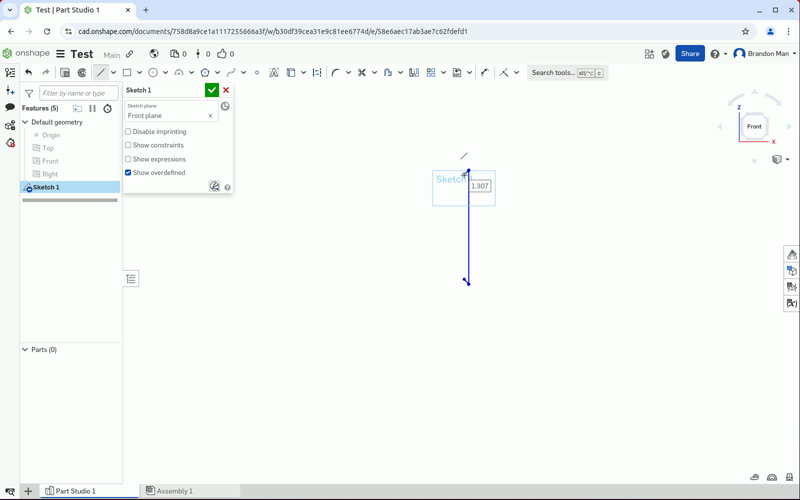
key_up(shift)
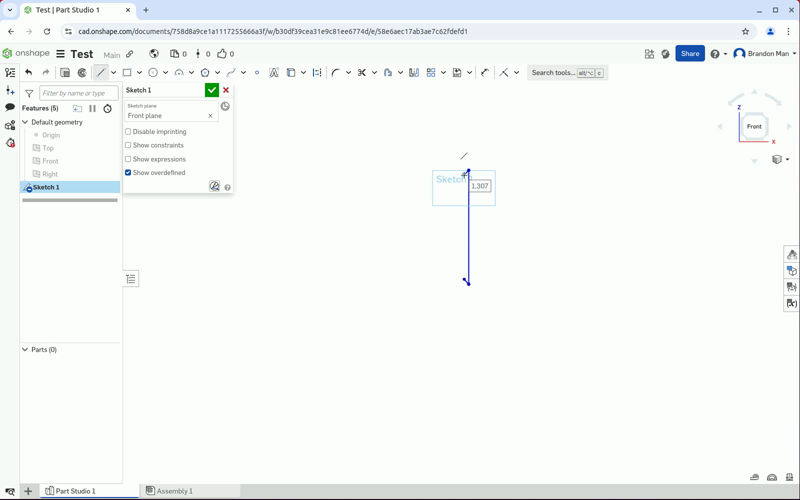
key_down(shift)
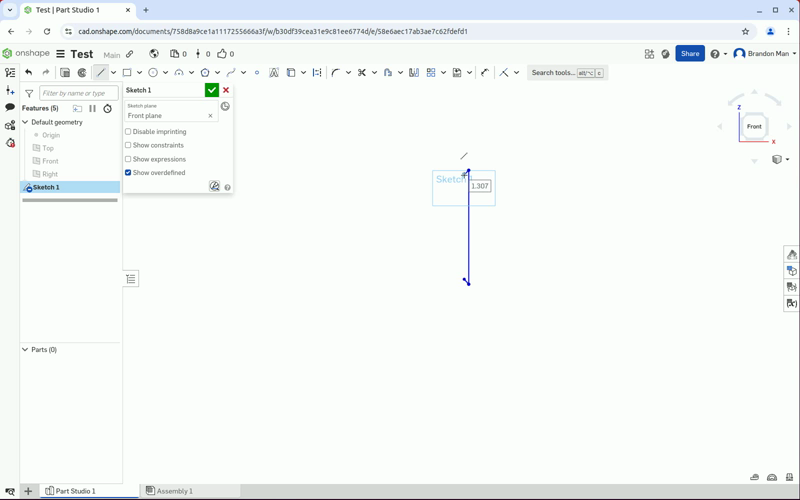
mouse_move(464, 279)
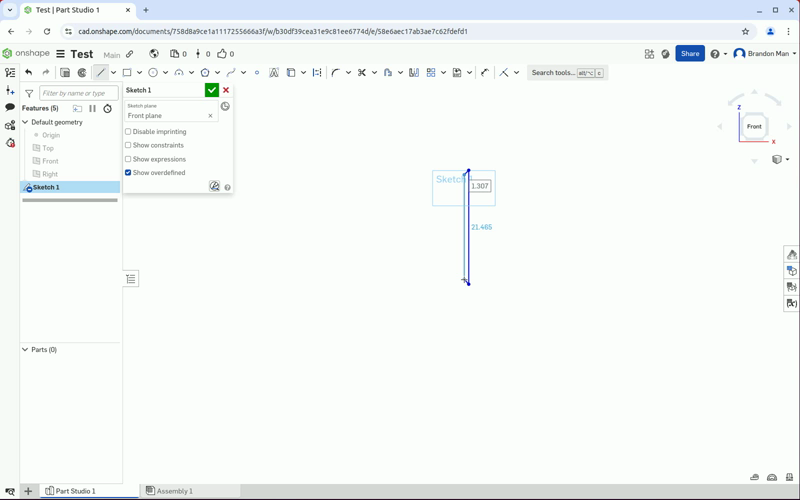
key_up(shift)
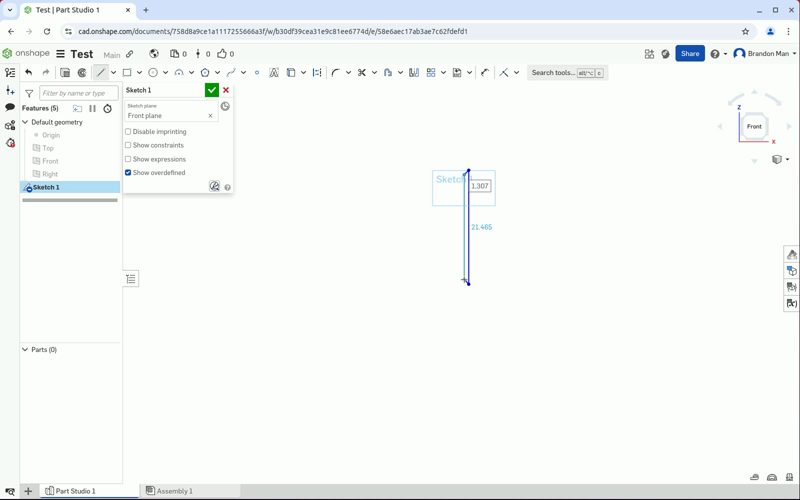
click(464, 279)
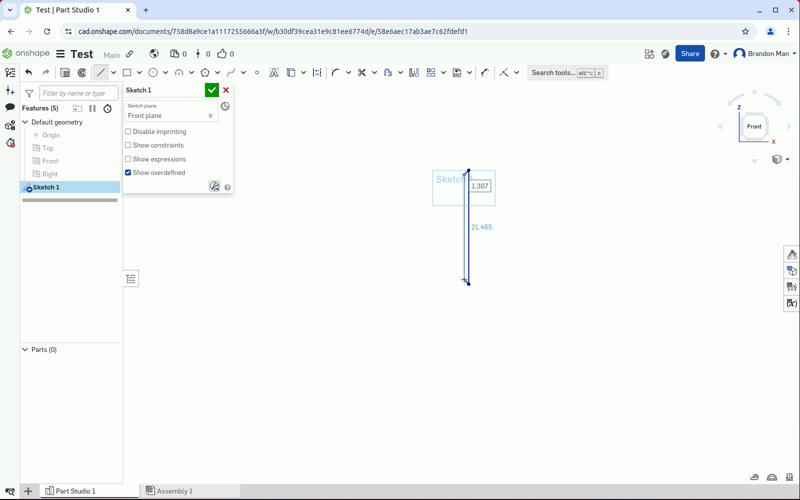
key(esc)
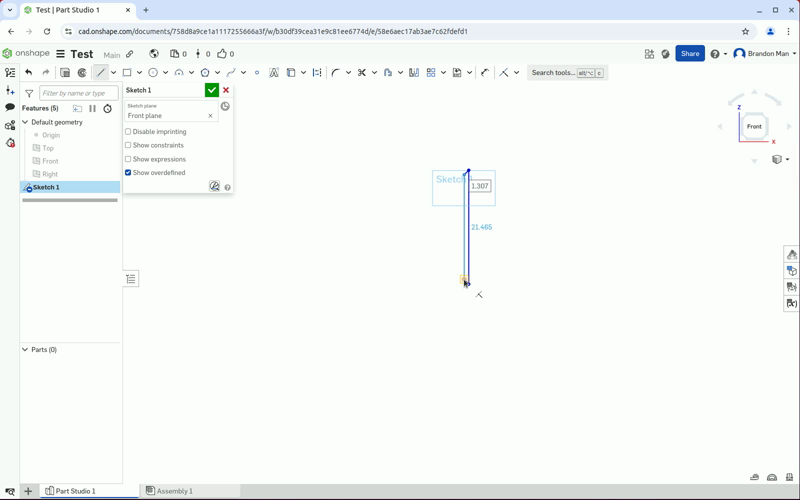
mouse_move(467, 218)
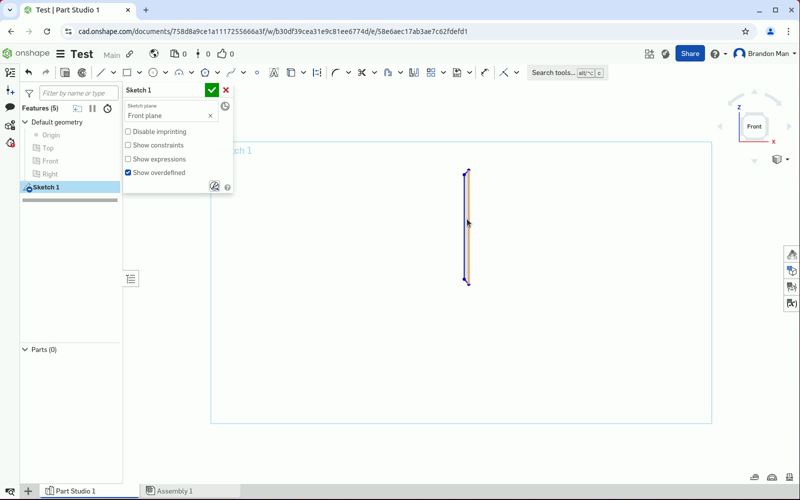
scroll(6)
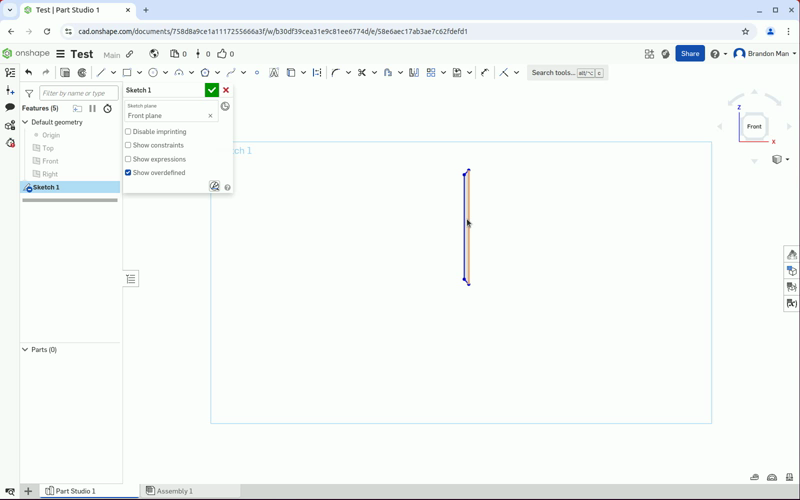
scroll(6)
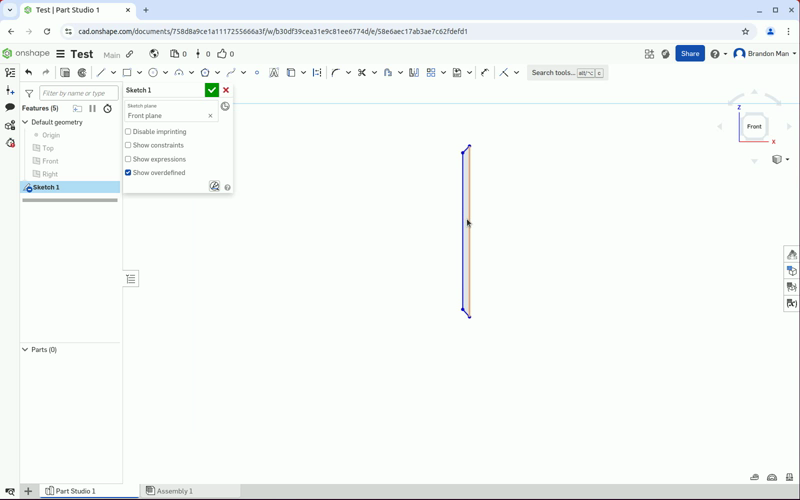
scroll(6)
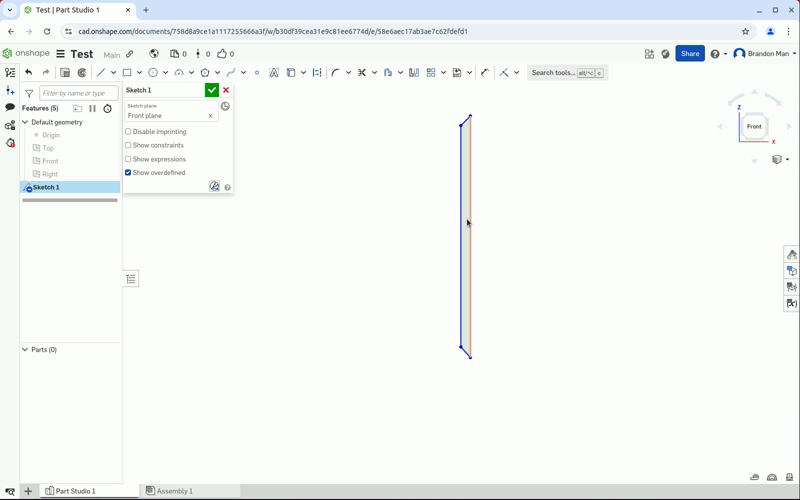
scroll(6)
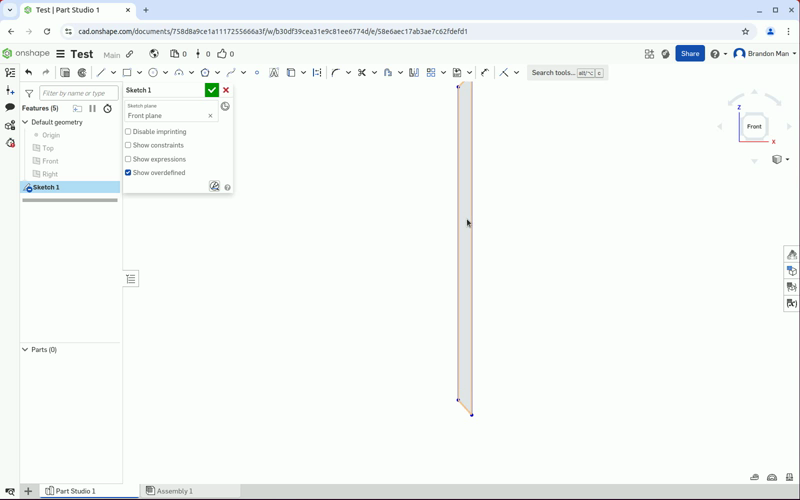
scroll(6)
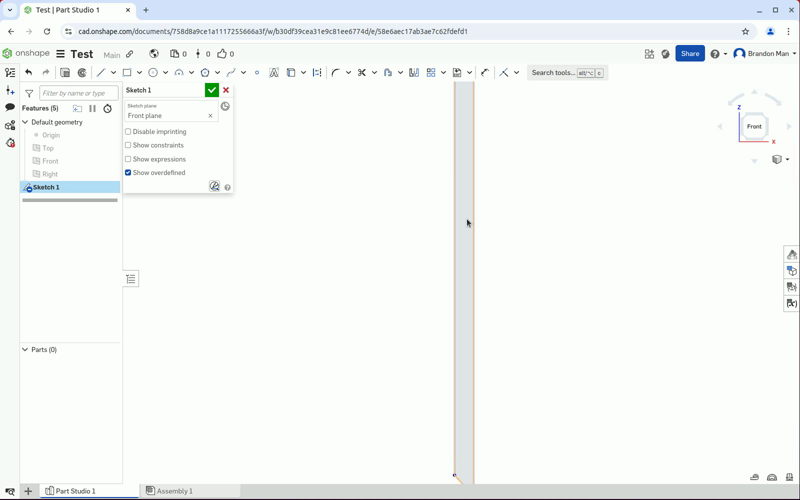
scroll(6)
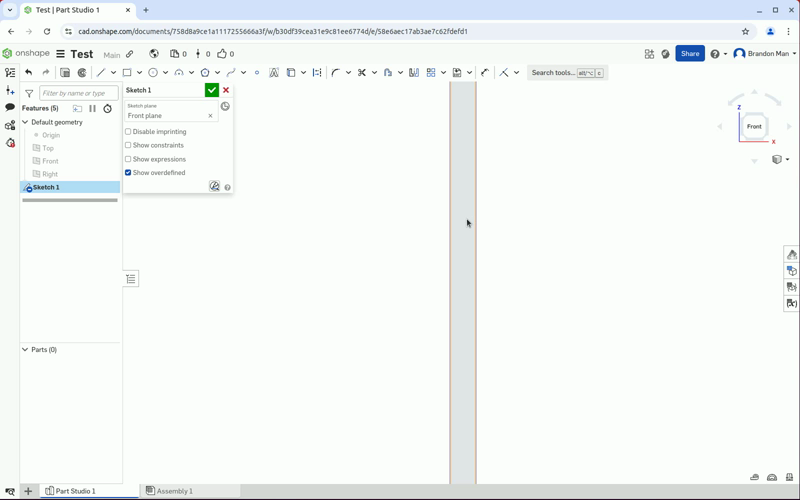
scroll(6)
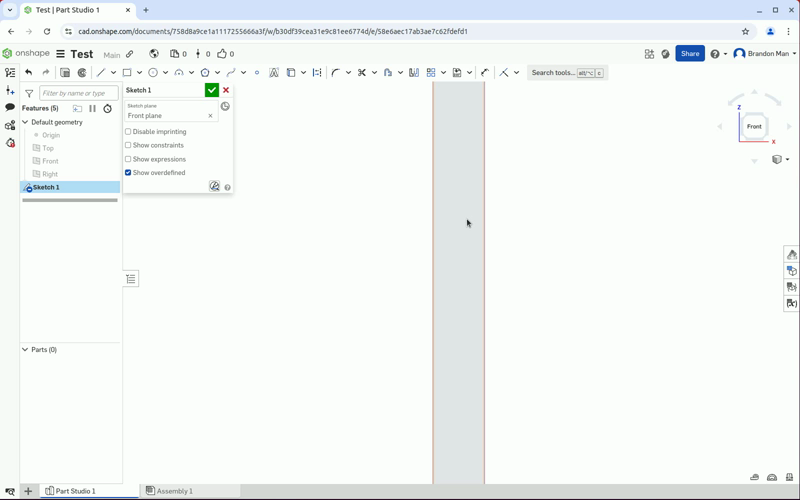
click(467, 218)
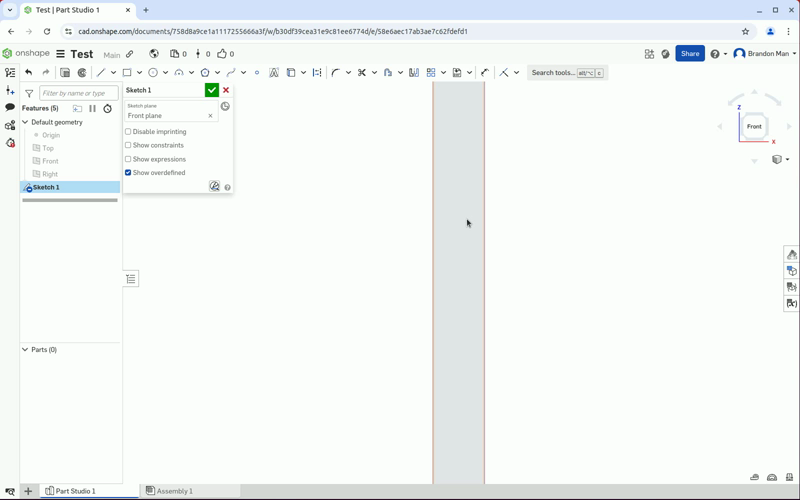
scroll(-6)
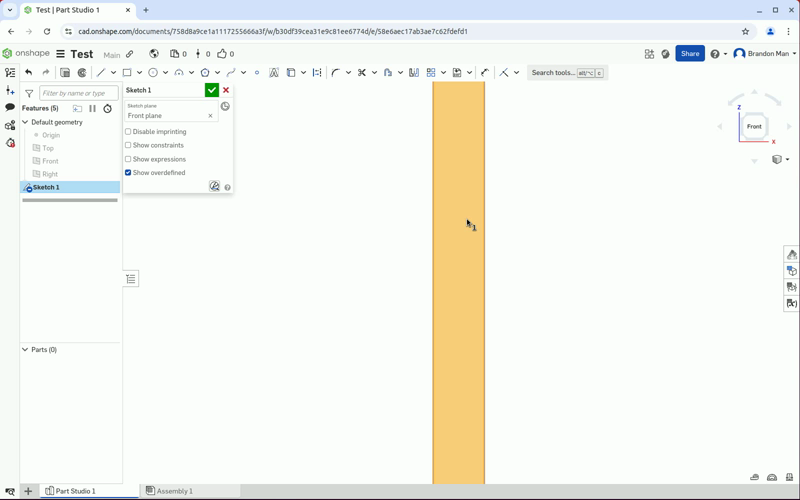
scroll(-6)
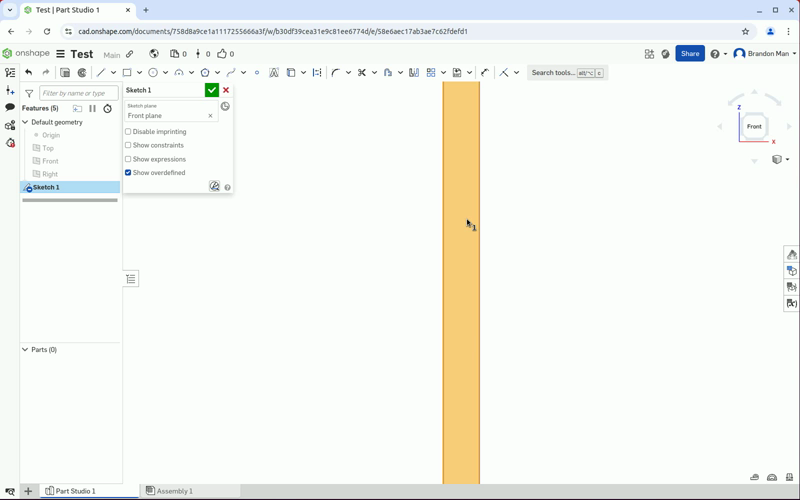
scroll(-6)
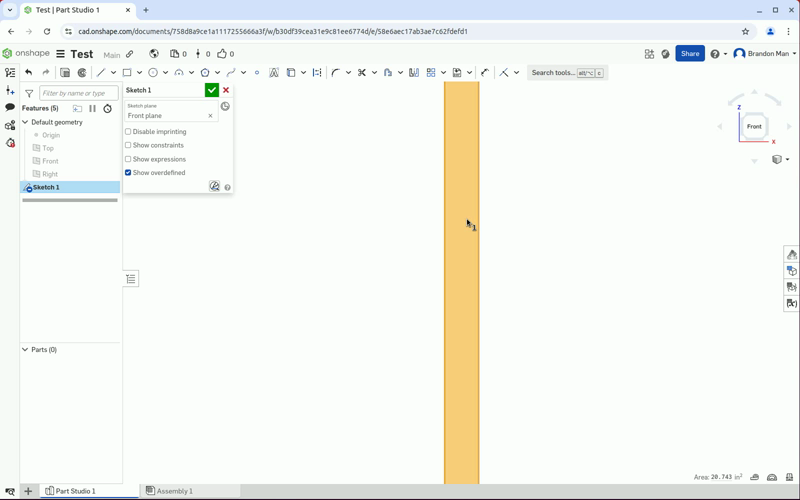
scroll(-6)
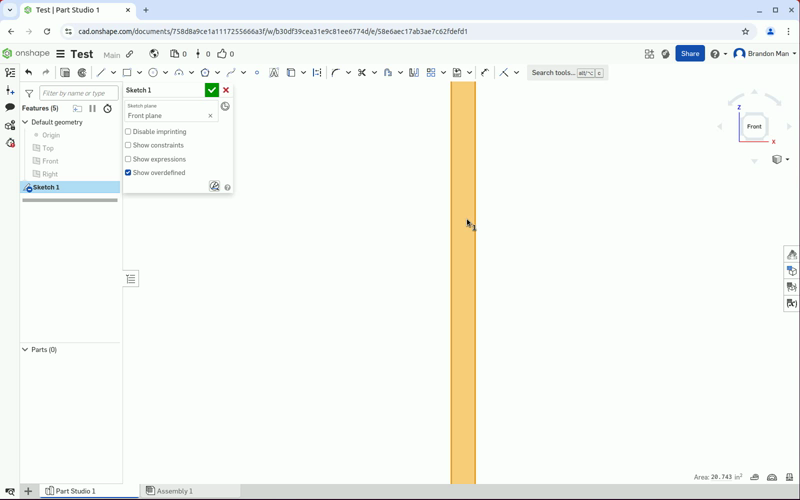
scroll(-6)
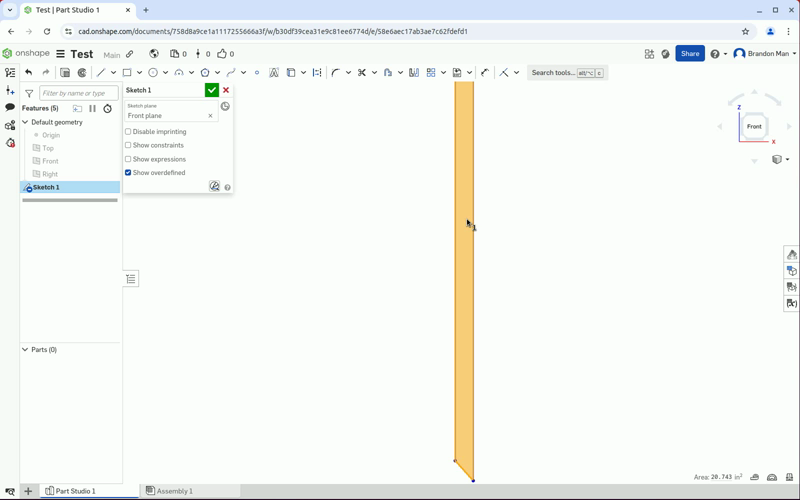
scroll(-6)
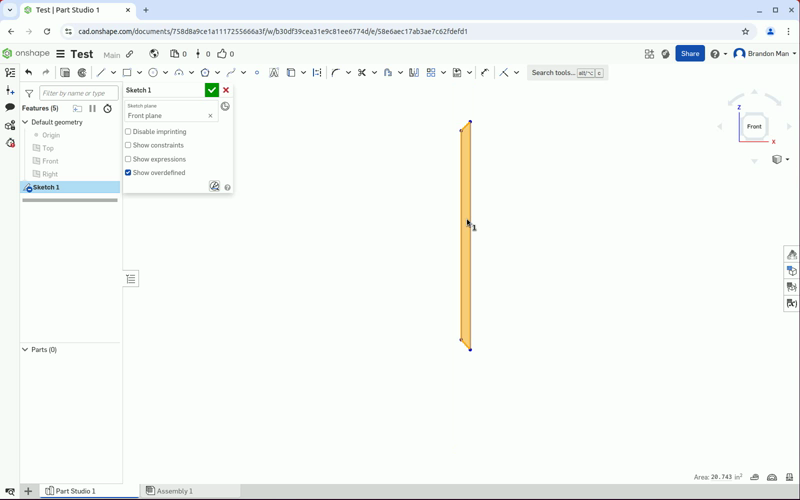
scroll(-6)
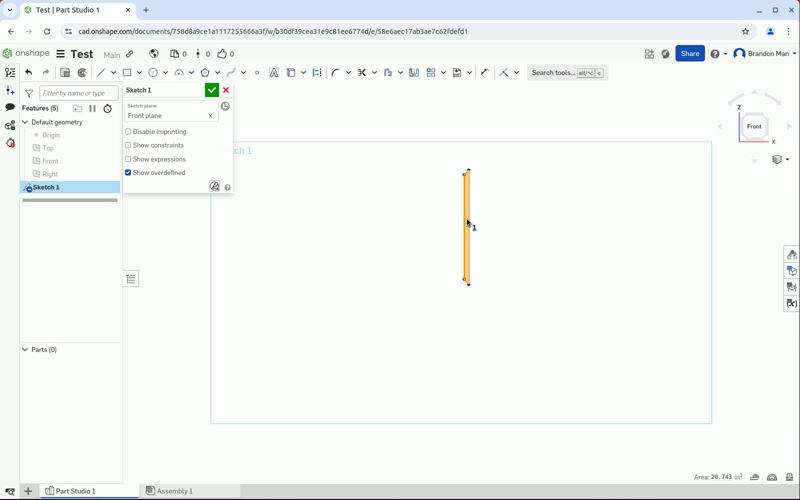
mouse_move(73, 352)
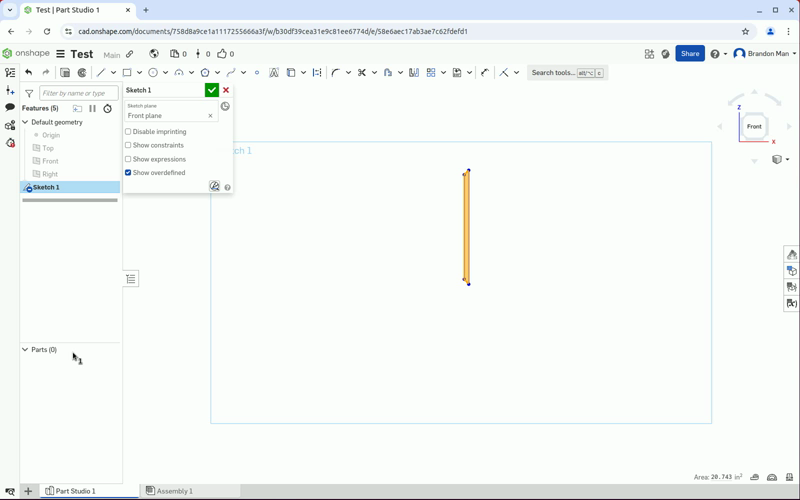
key(shift+y)
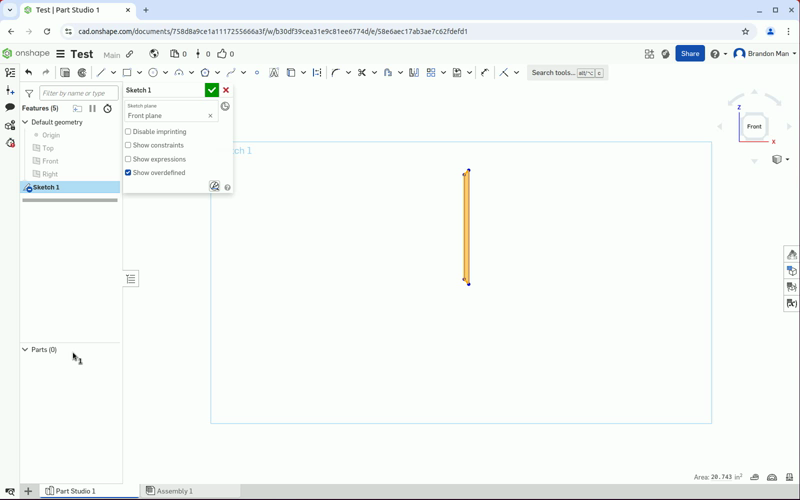
key(shift+e)
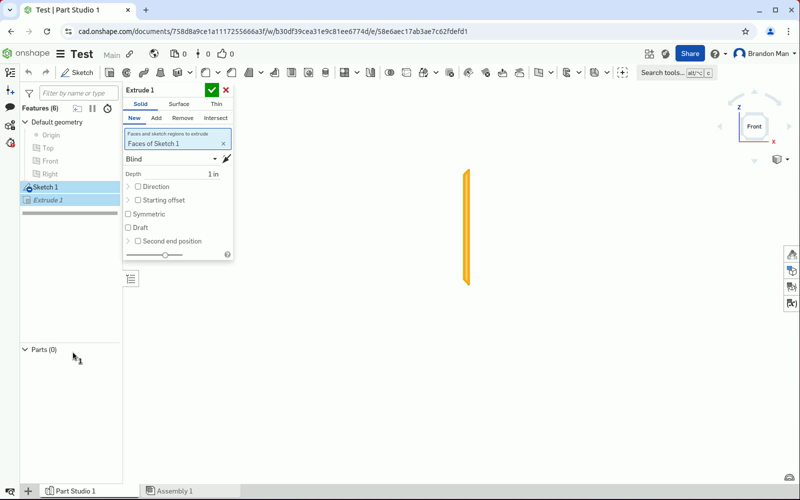
mouse_move(143, 106)
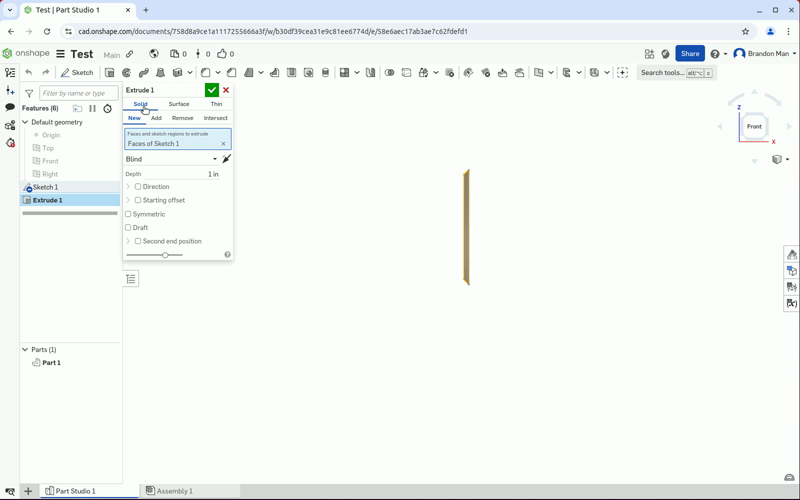
click(143, 106)
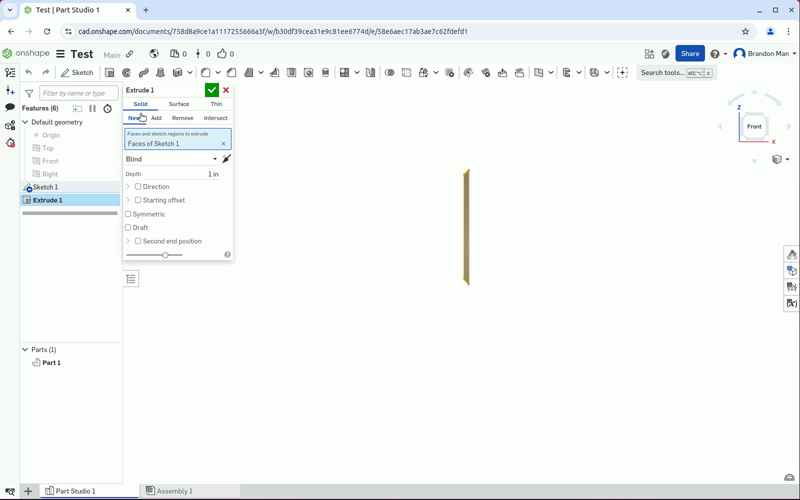
mouse_move(137, 120)
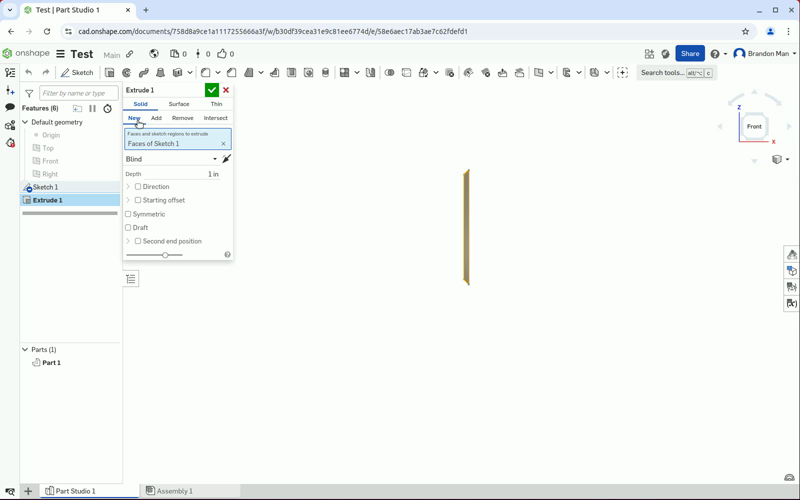
click(137, 120)
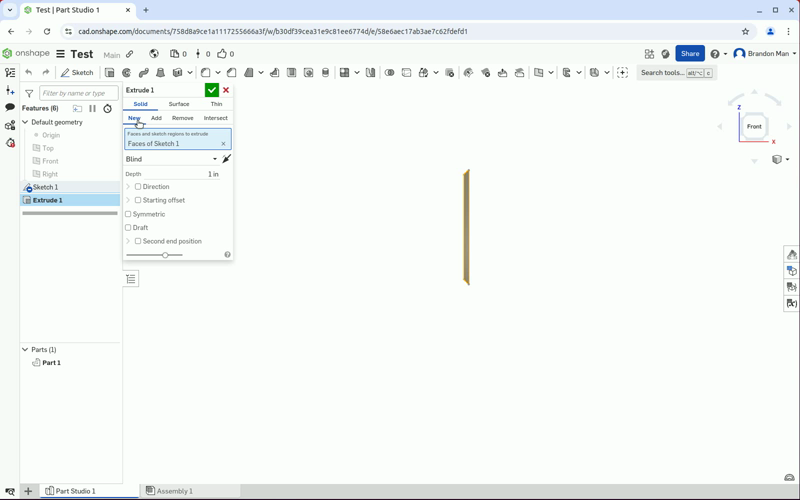
key(tab, 4)
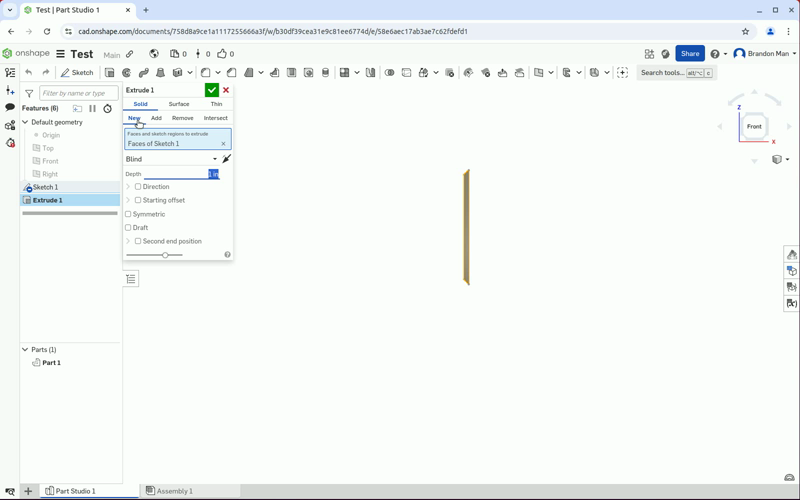
text(7.702)
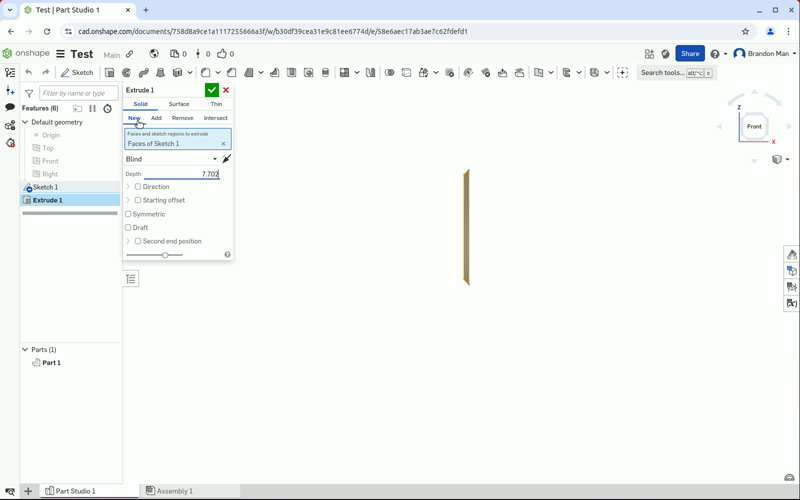
key(tab, 3)
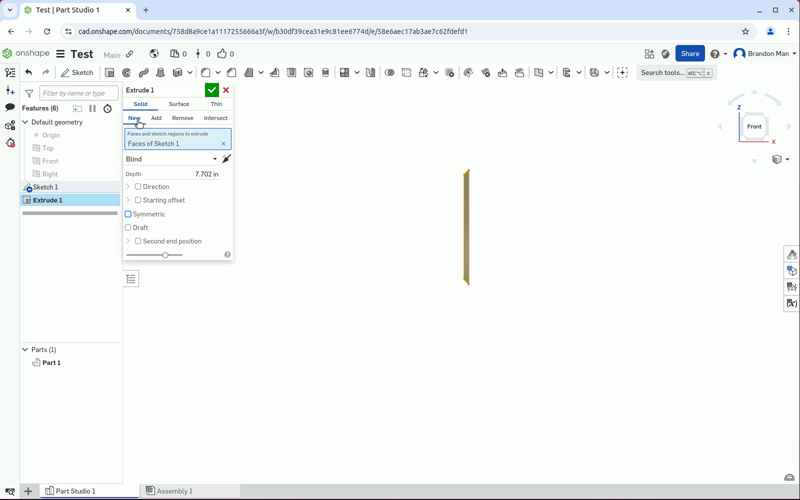
key(space)
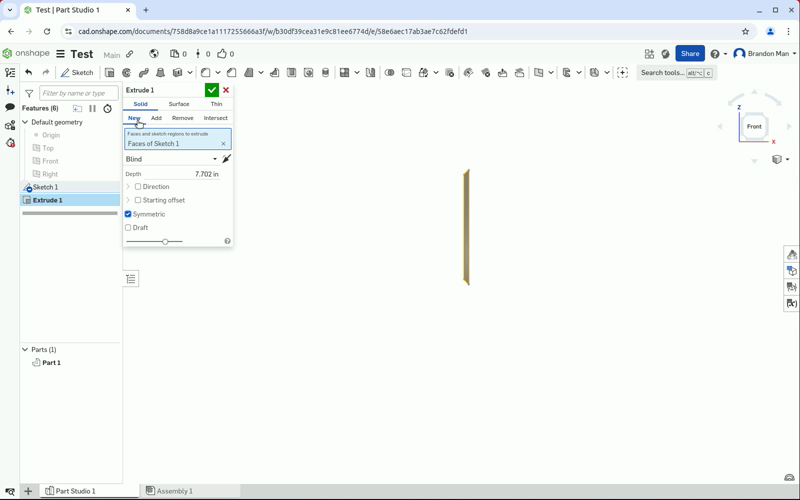
key(enter)
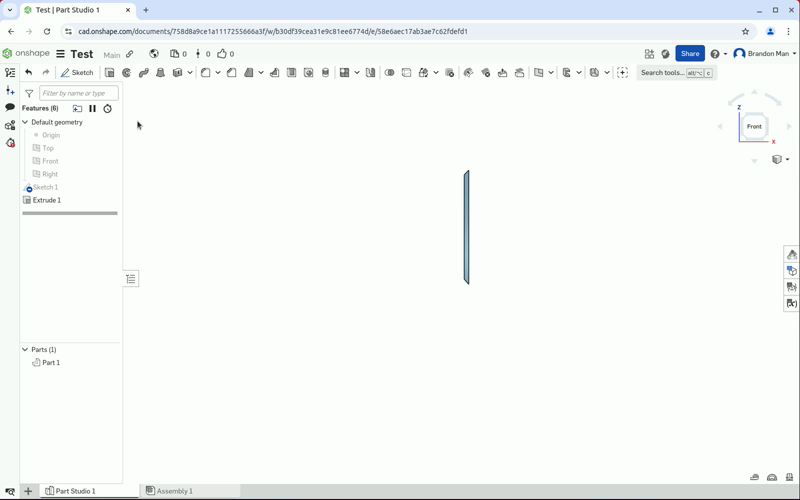
key(shift+h)
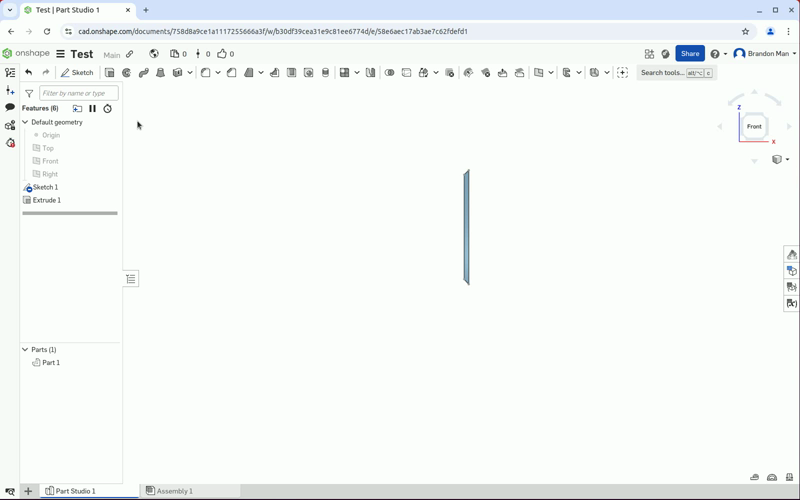
key(shift+h)
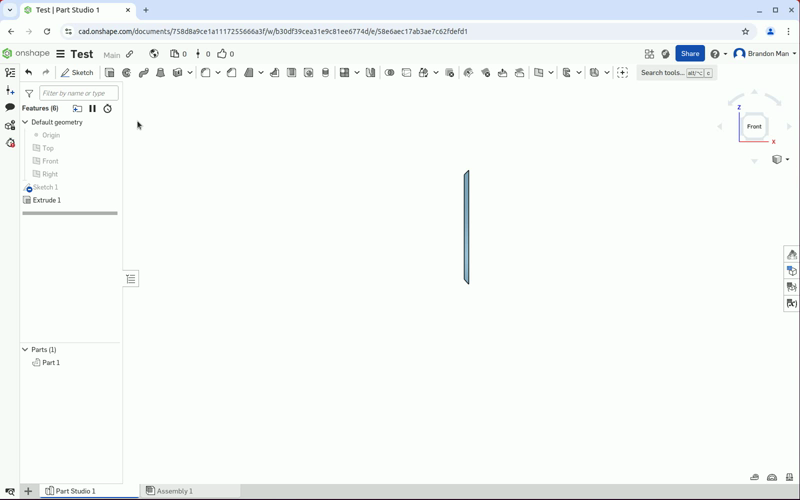
mouse_move(73, 189)
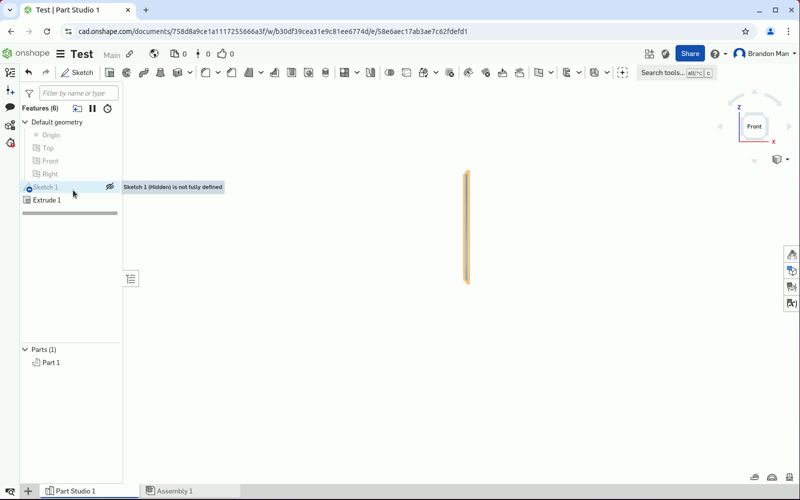
click(73, 189)
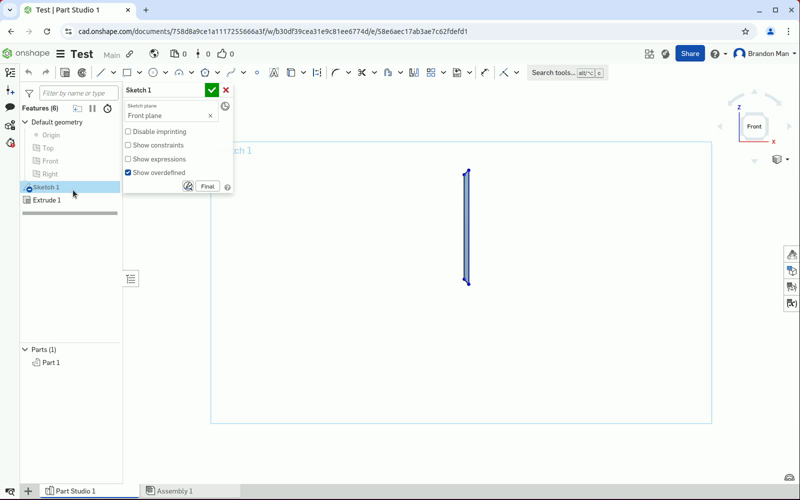
mouse_move(229, 92)
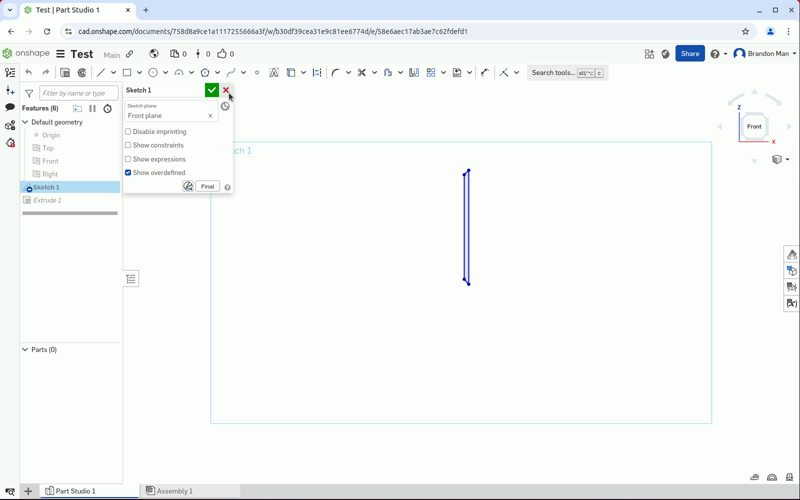
click(229, 92)
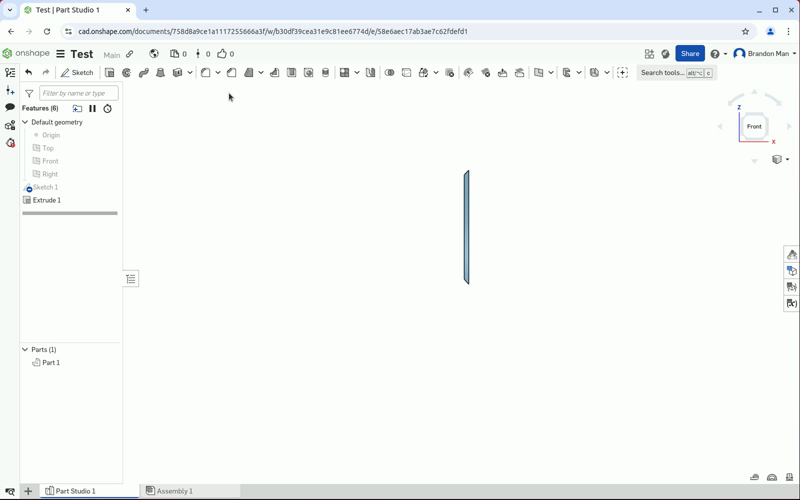
mouse_move(73, 352)
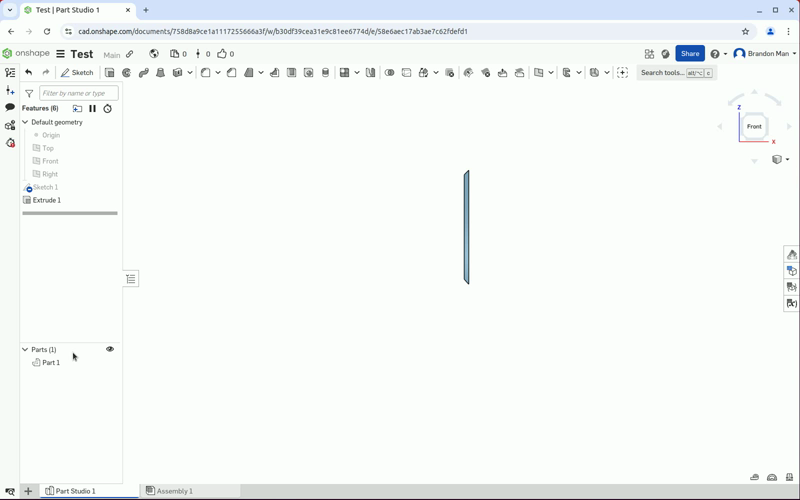
key(y)
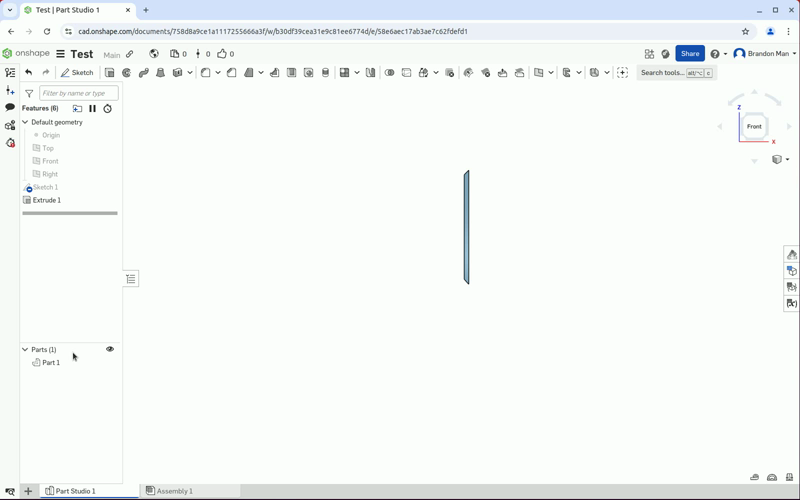
key(shift+p)
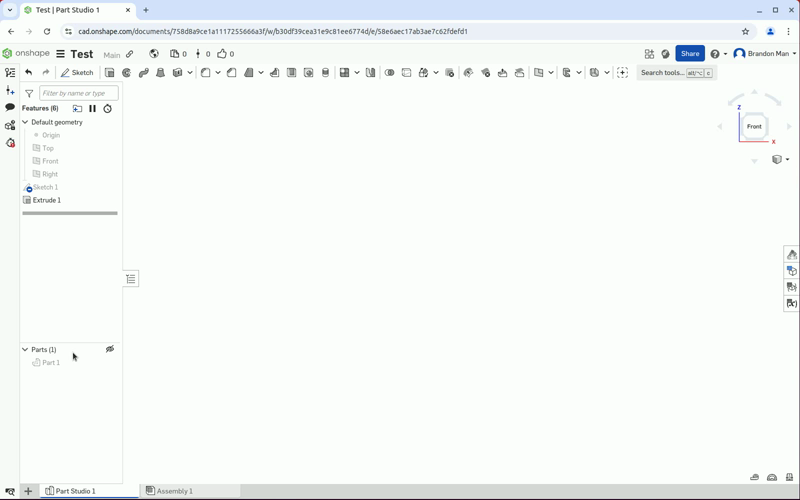
key(space)
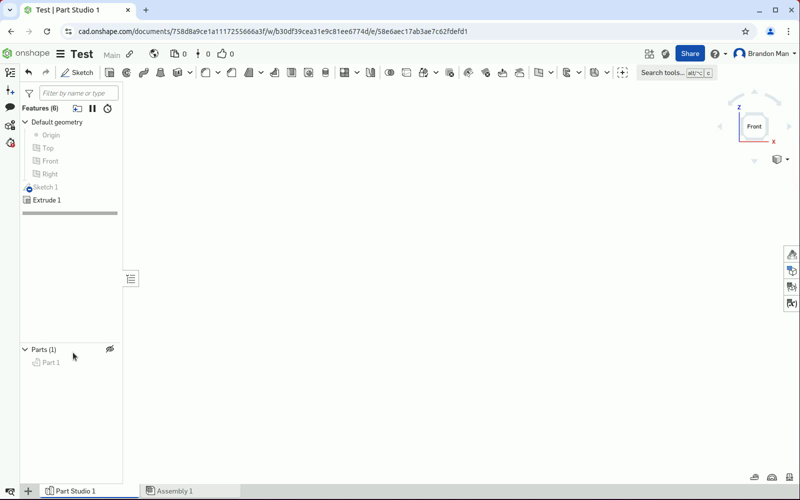
key_down(shift)
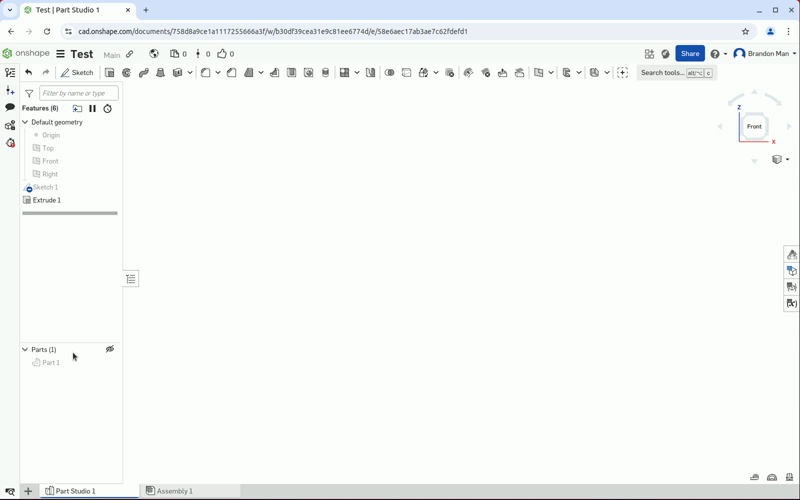
key(left)
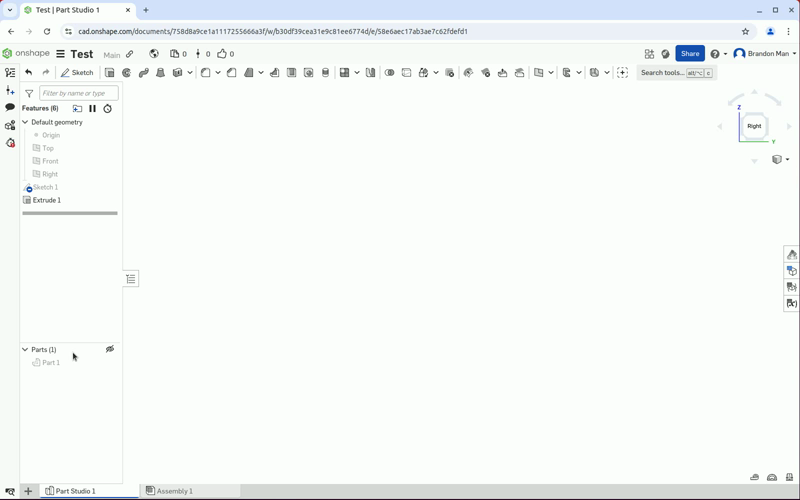
key_up(shift)
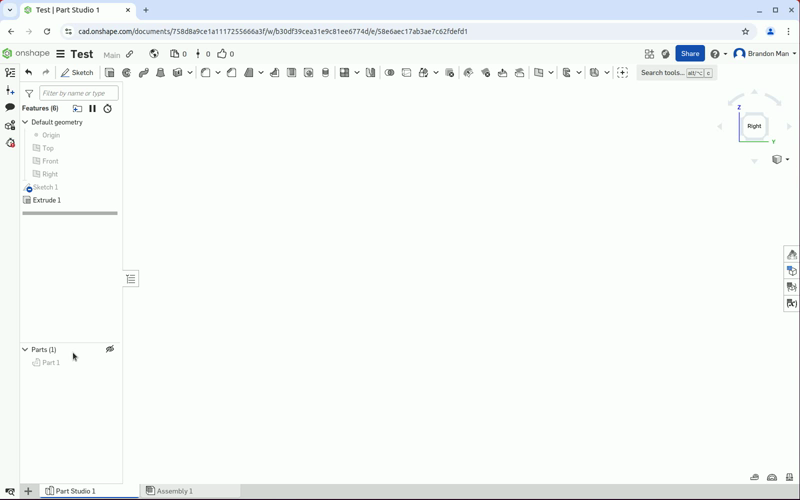
mouse_move(73, 352)
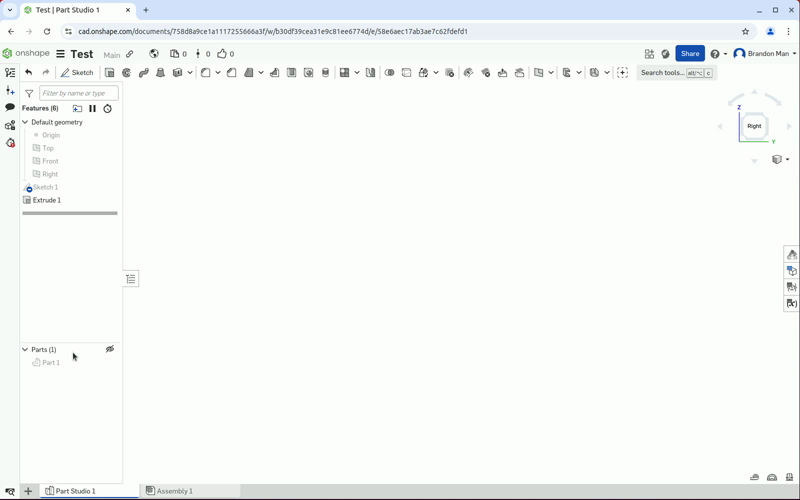
key(shift+y)
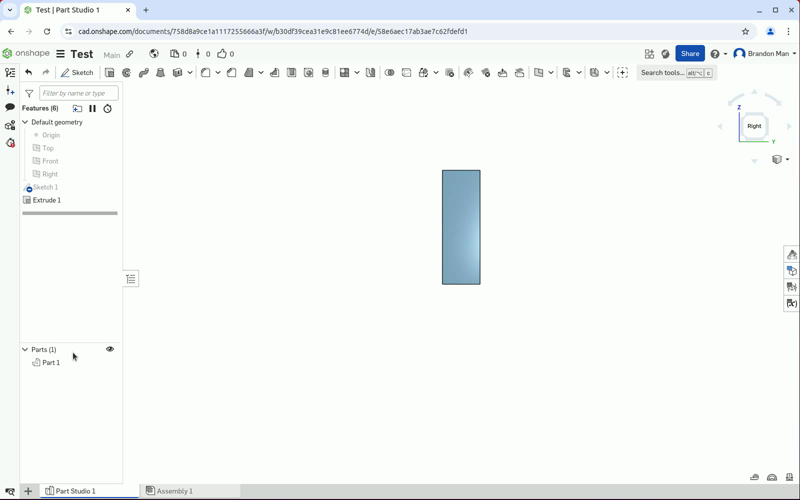
mouse_move(541, 75)
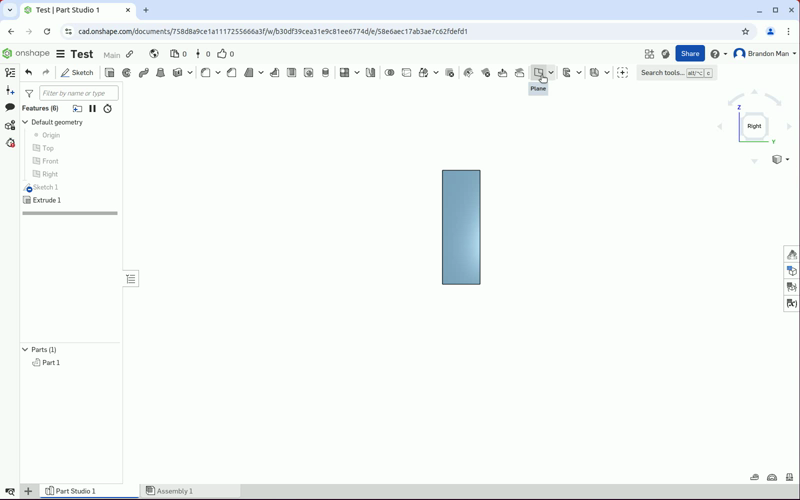
click(541, 75)
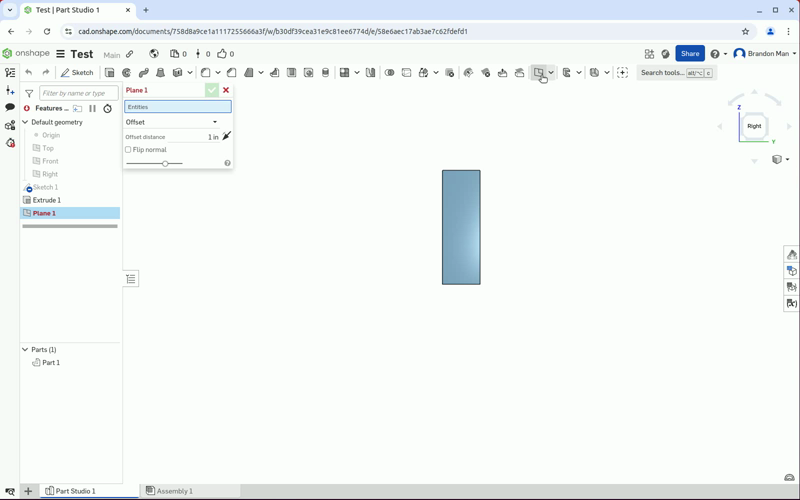
mouse_move(73, 176)
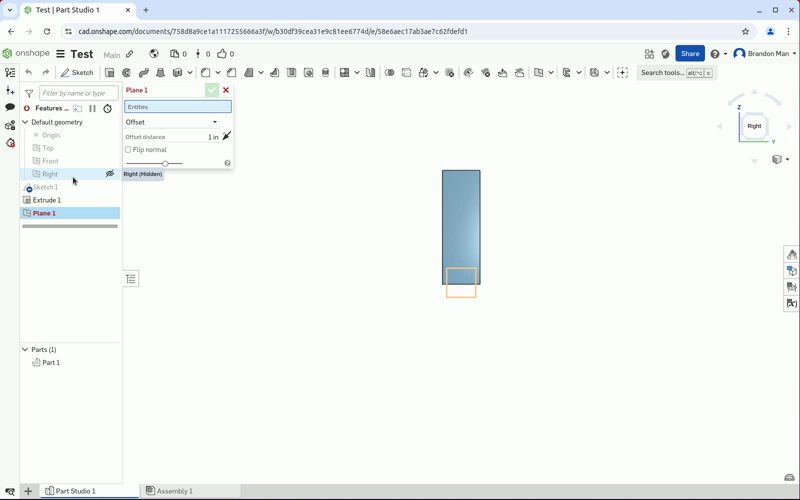
click(73, 176)
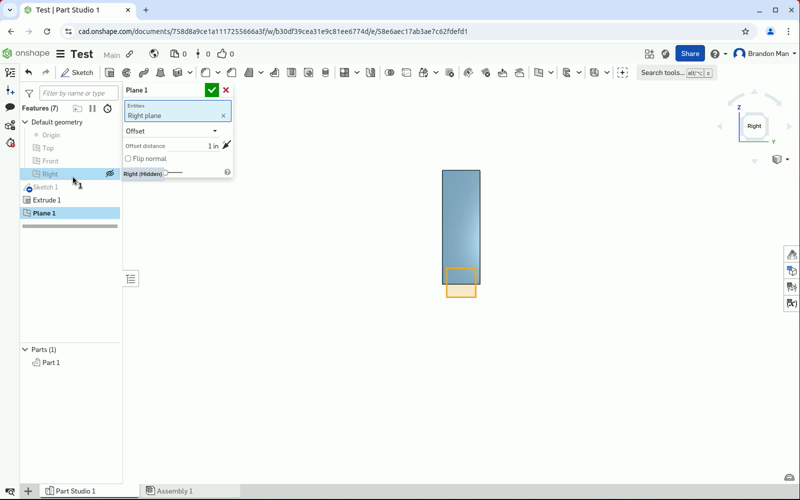
key(tab, 2)
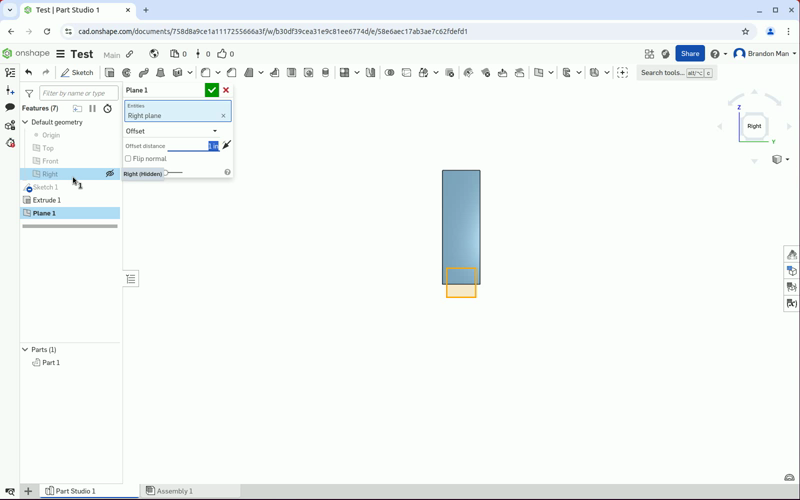
text(0.709)
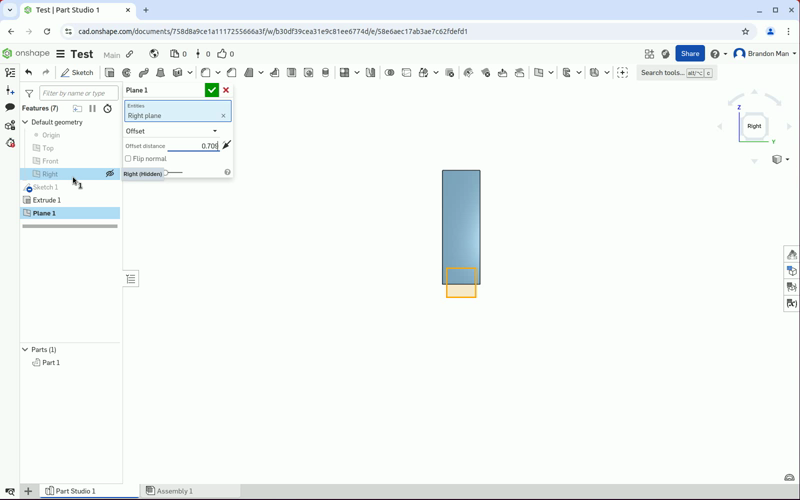
key(enter, 2)
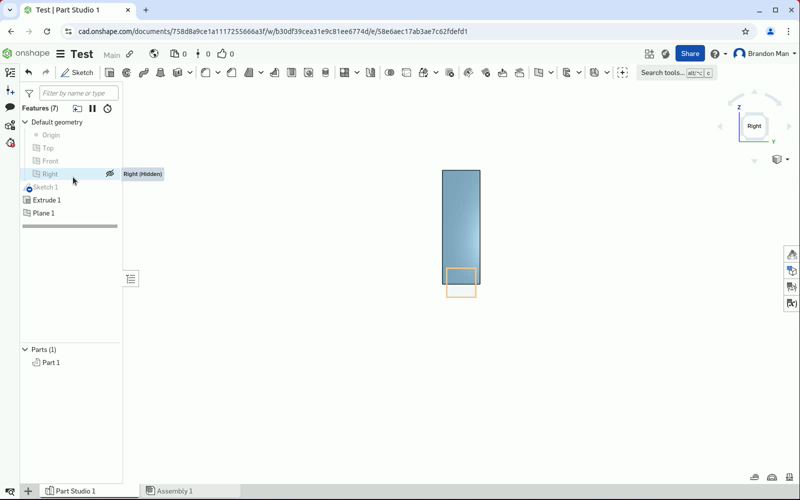
key(shift+s)
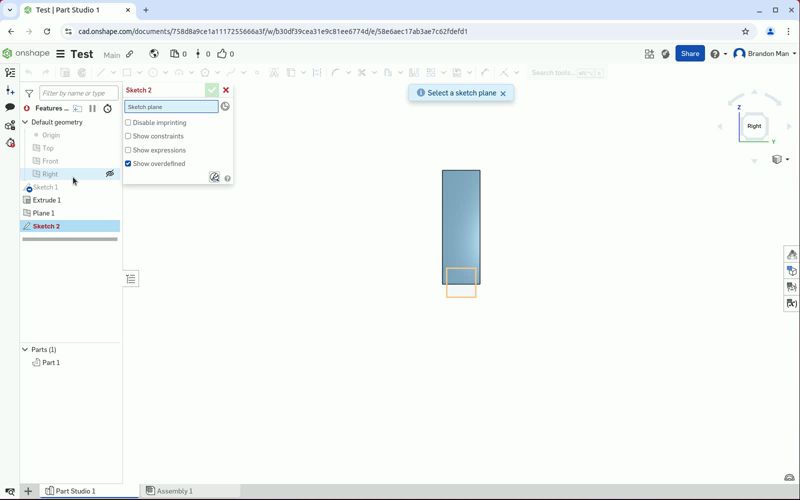
mouse_move(73, 215)
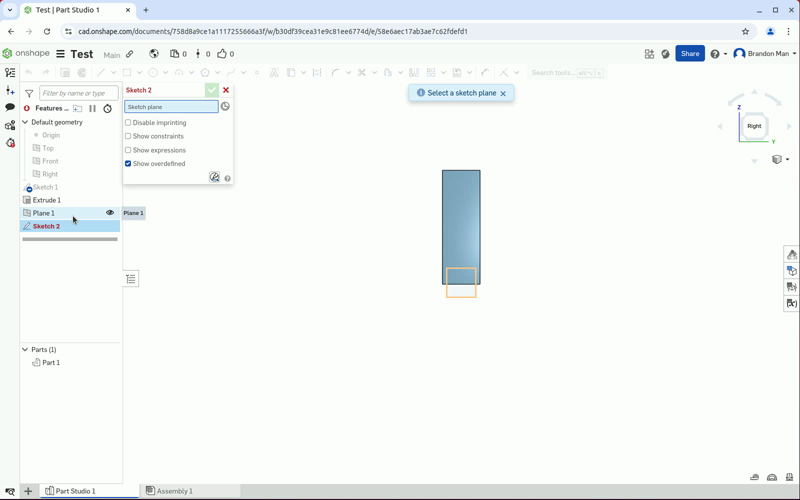
click(73, 215)
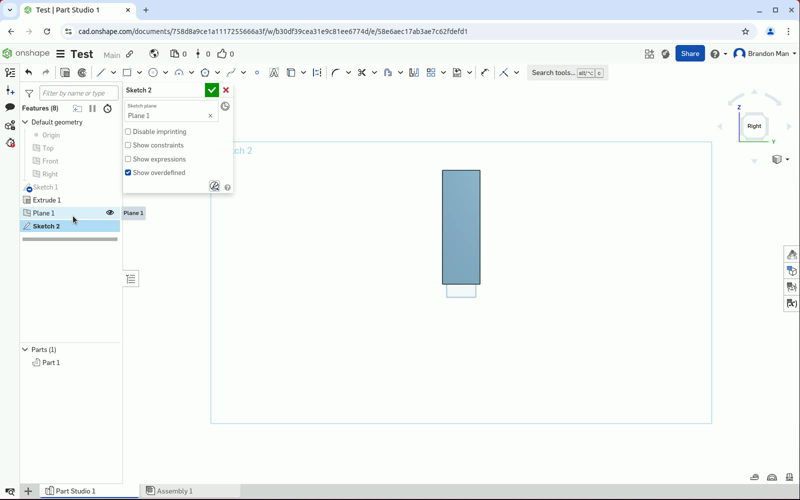
mouse_move(73, 352)
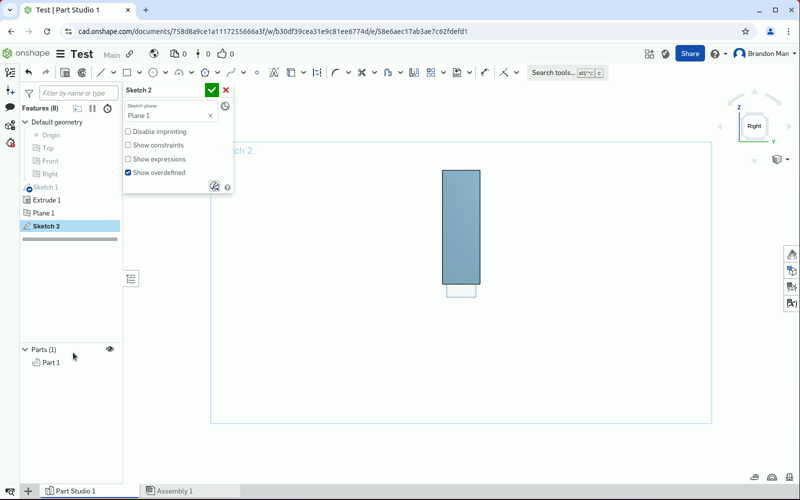
key(y)
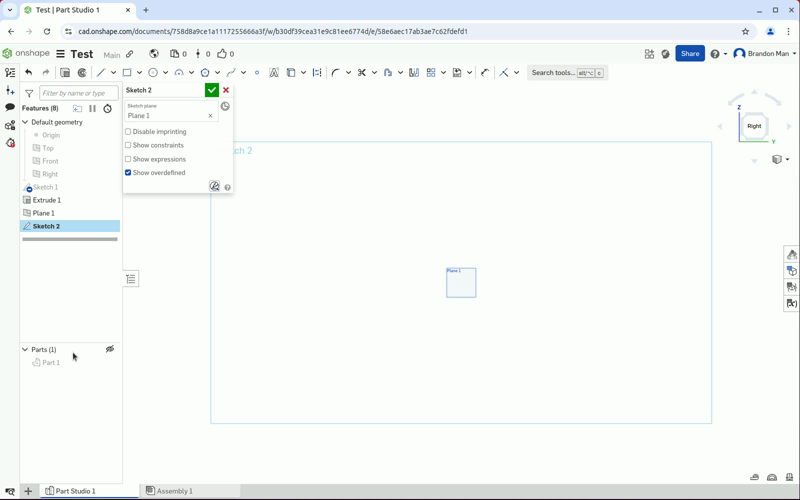
key(l)
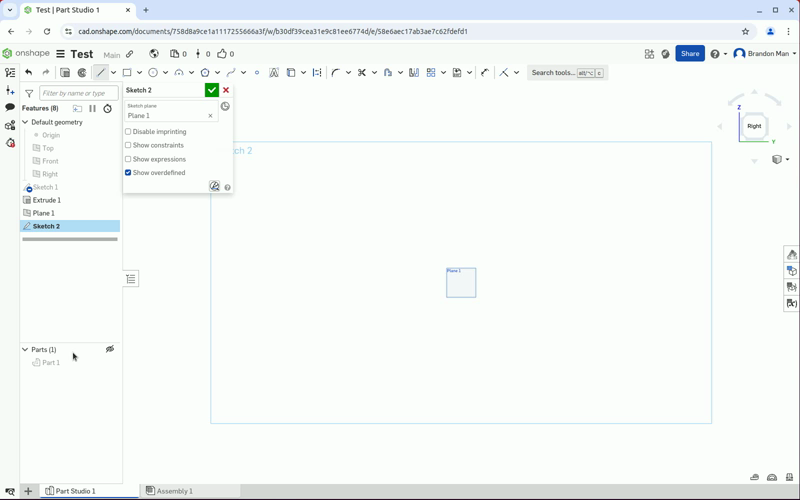
key_down(shift)
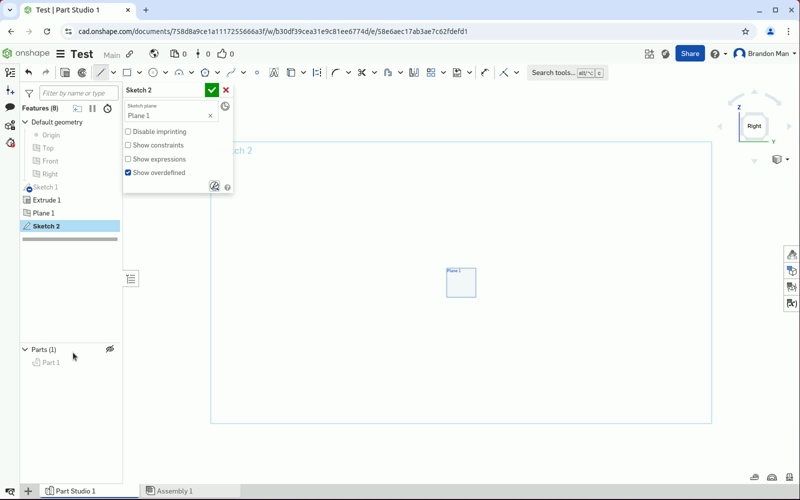
mouse_move(441, 246)
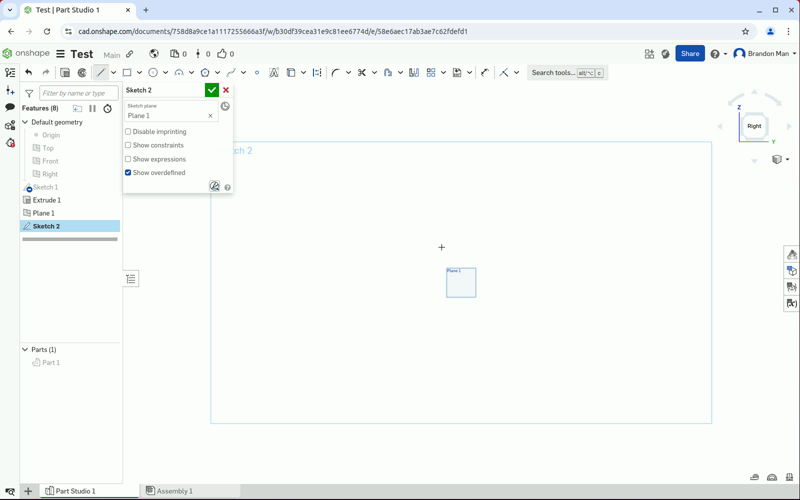
click(441, 246)
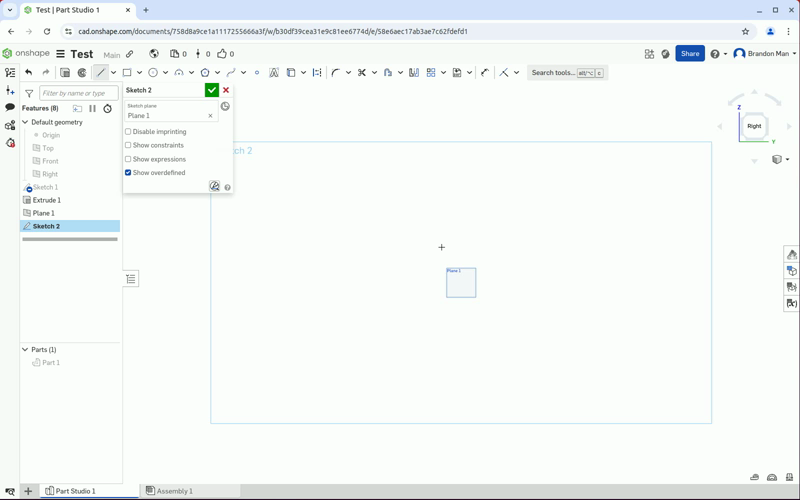
key_up(shift)
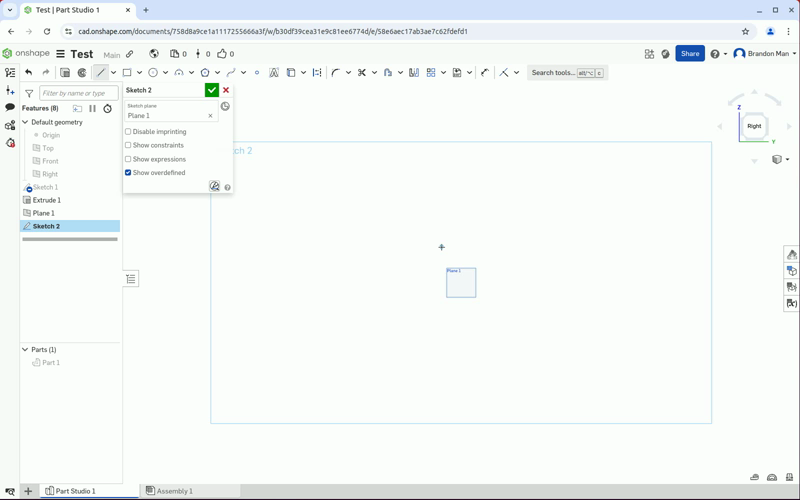
key_down(shift)
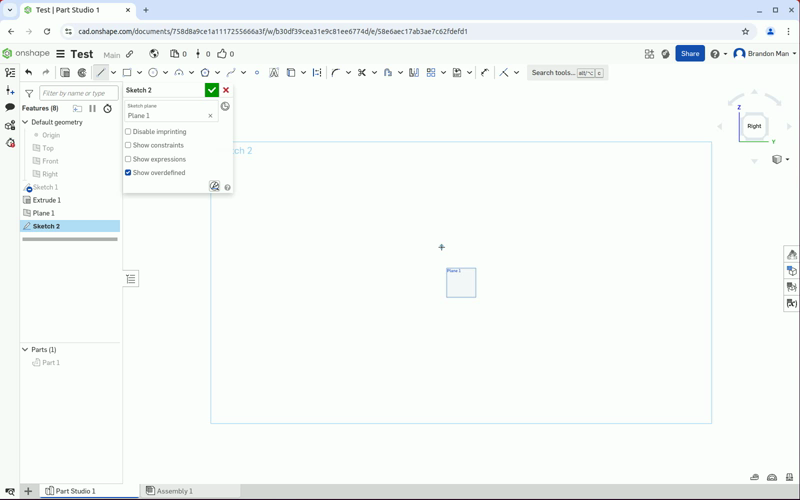
mouse_move(471, 246)
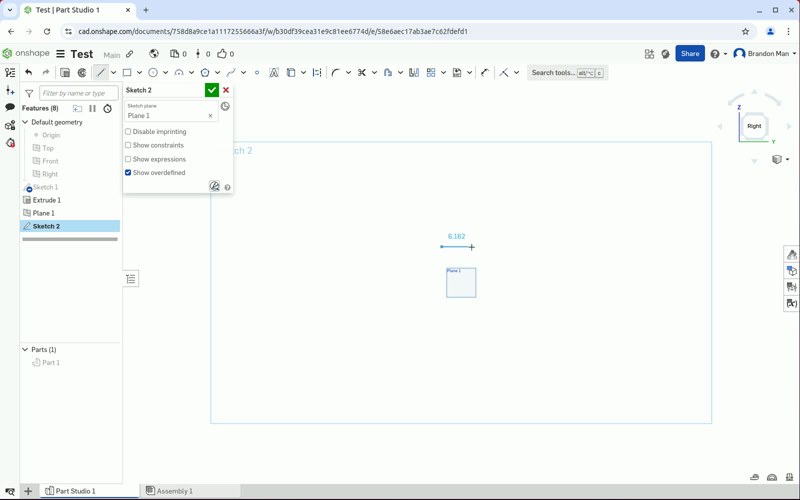
mouse_move(461, 246)
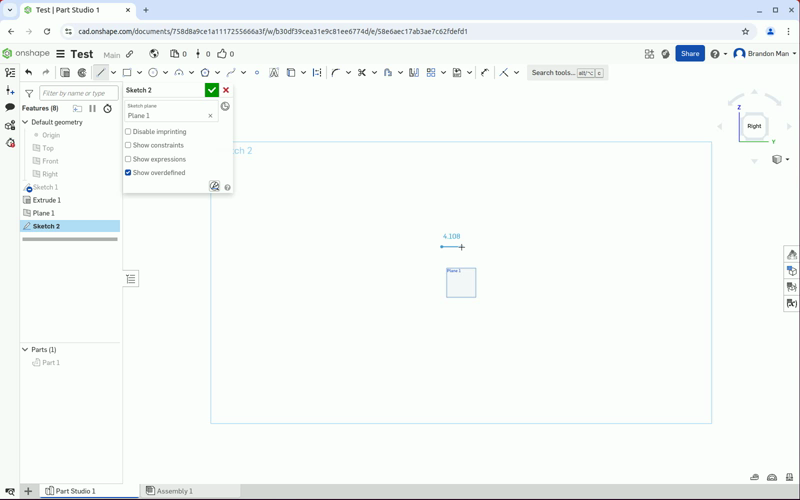
click(461, 246)
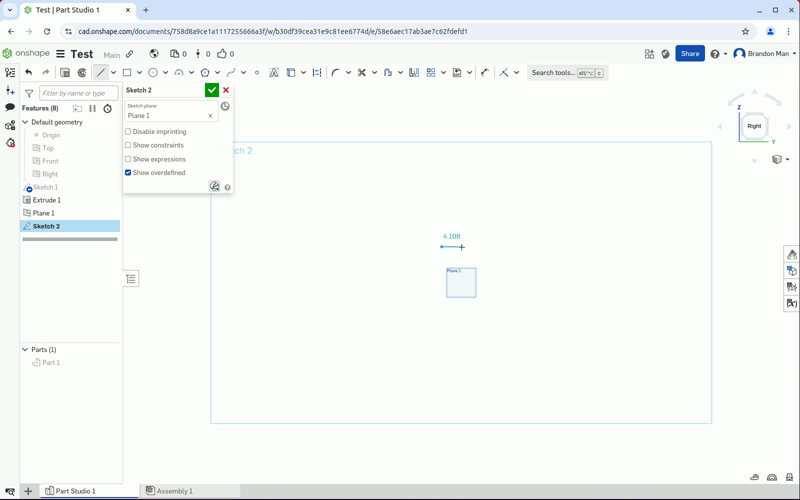
key_up(shift)
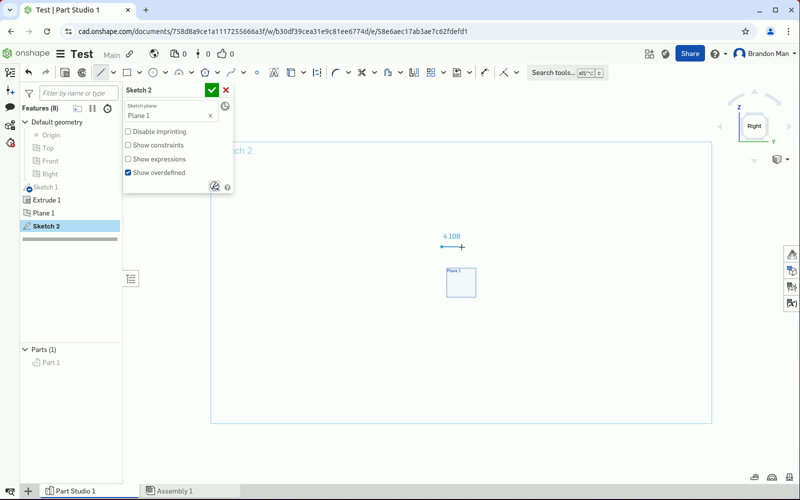
key_down(shift)
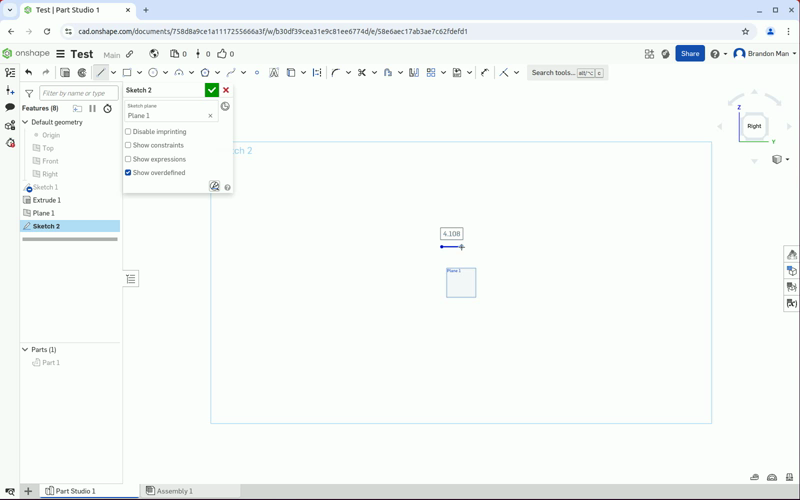
mouse_move(491, 246)
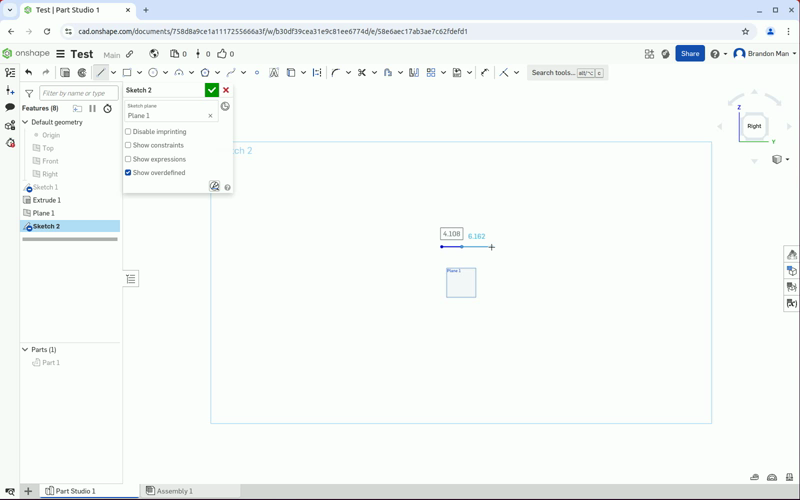
mouse_move(461, 242)
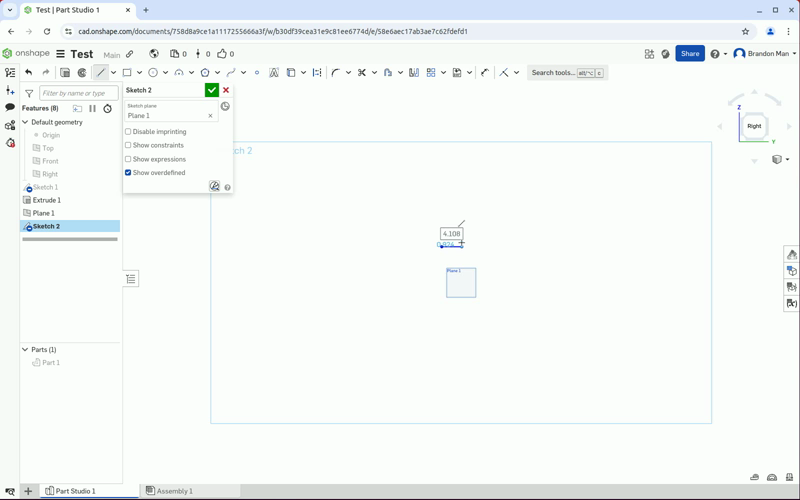
scroll(6)
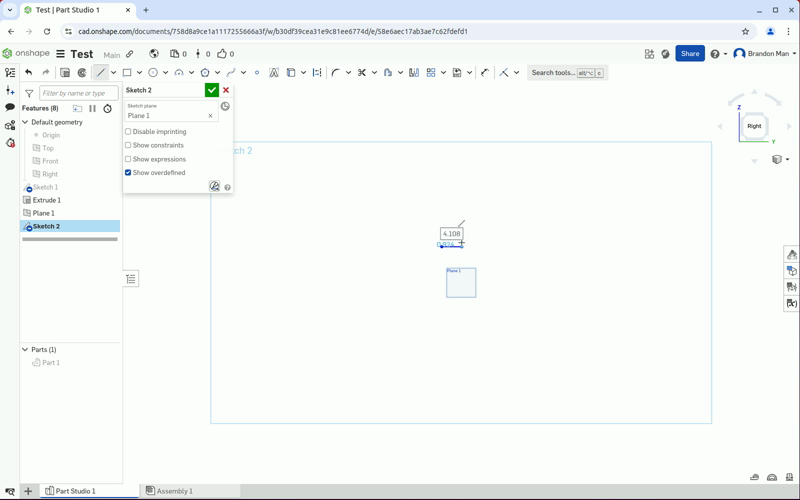
scroll(6)
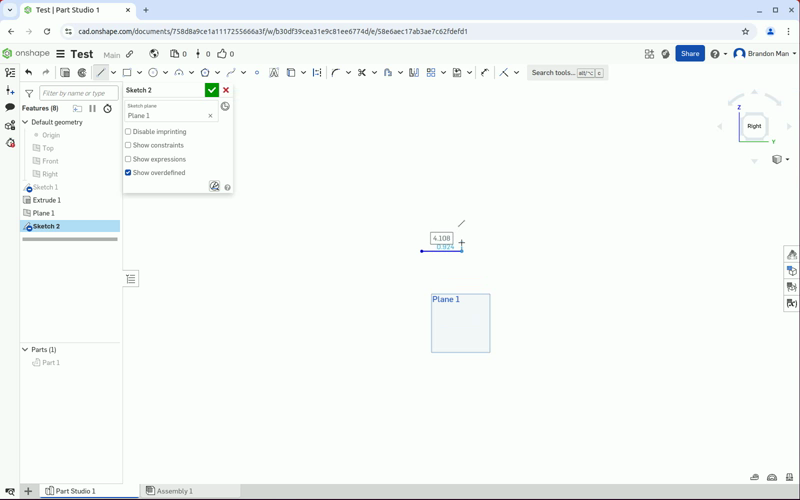
scroll(6)
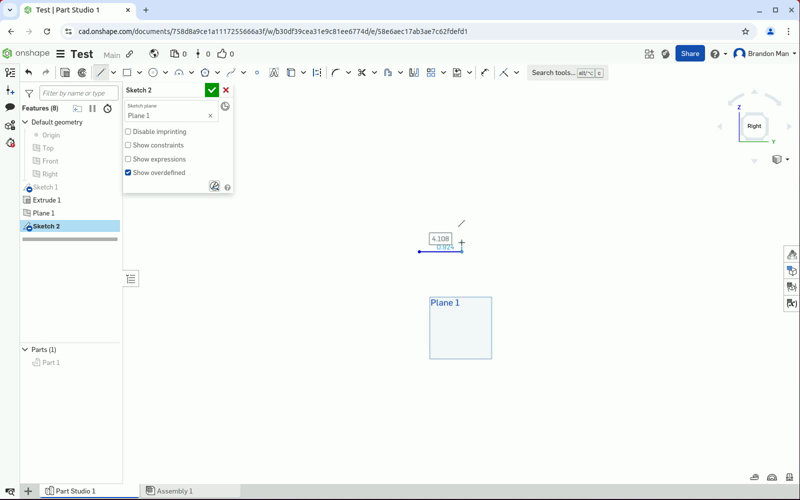
scroll(6)
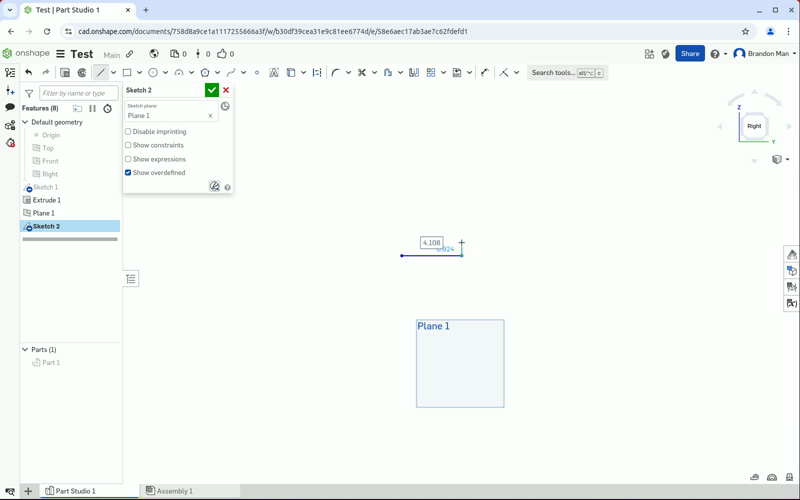
scroll(6)
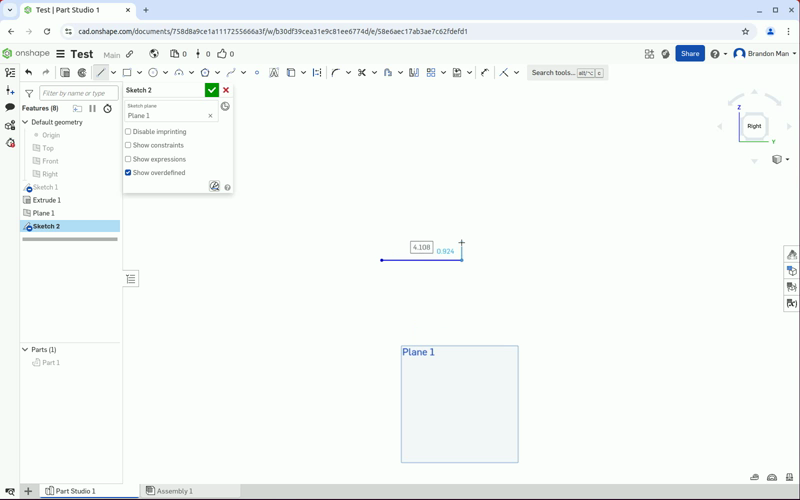
scroll(6)
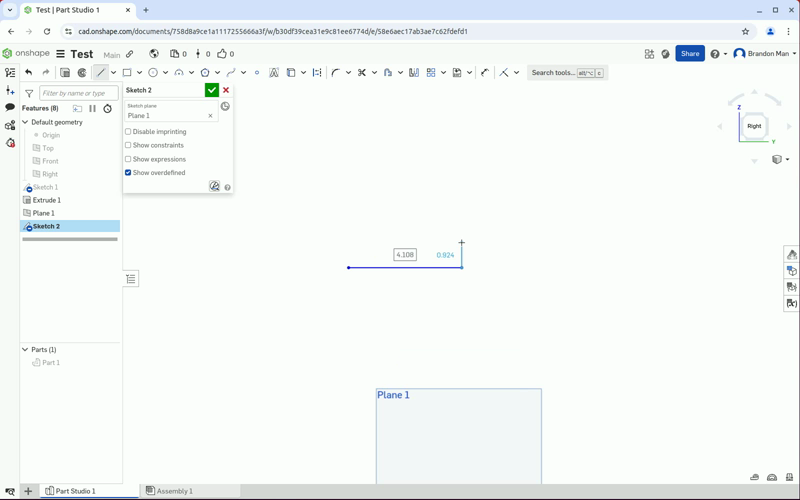
scroll(6)
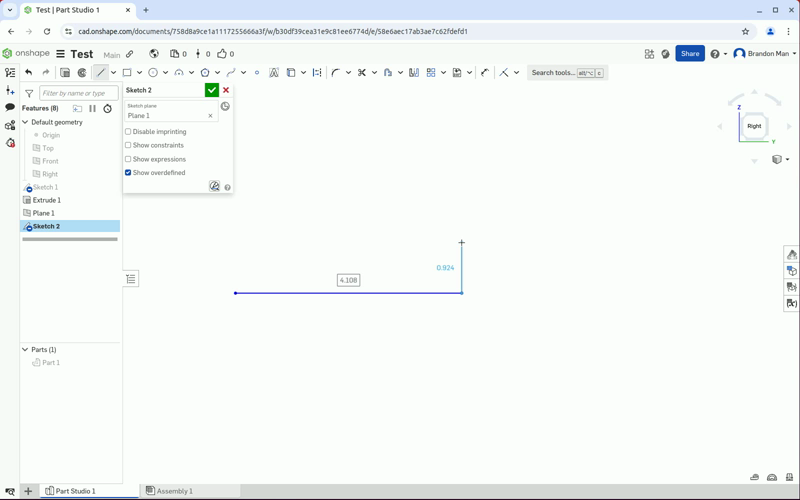
click(461, 242)
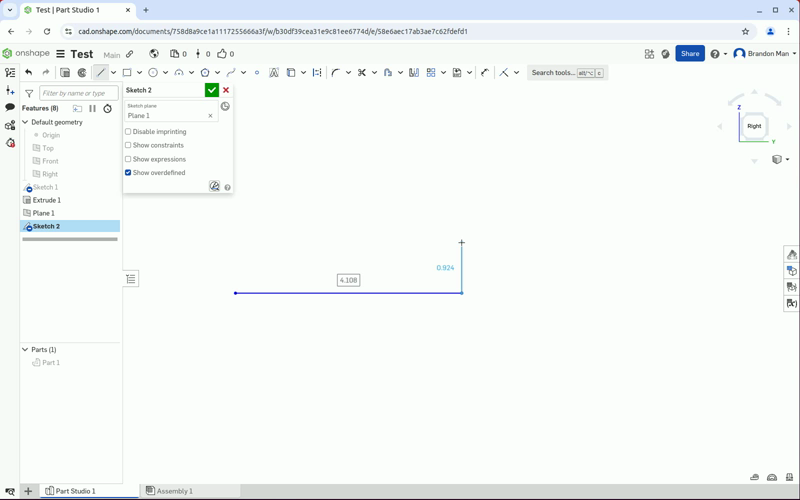
scroll(-6)
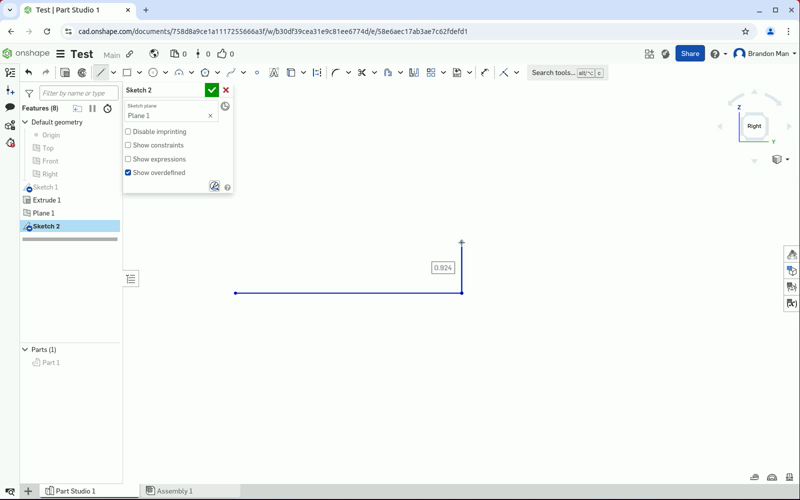
scroll(-6)
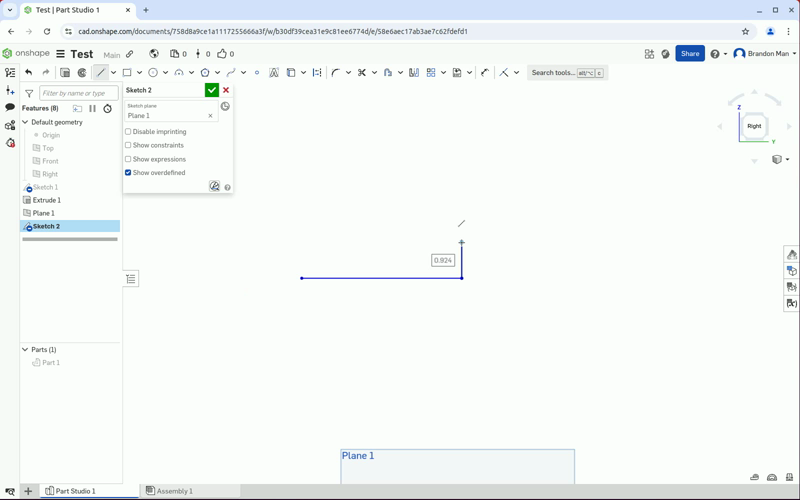
scroll(-6)
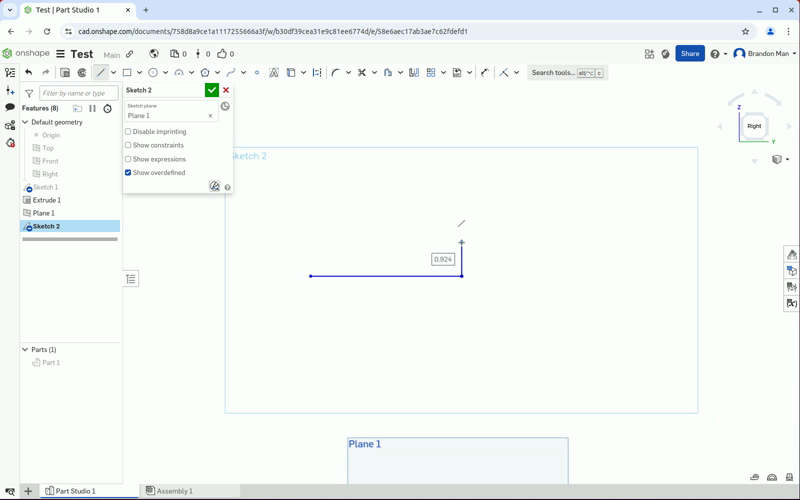
scroll(-6)
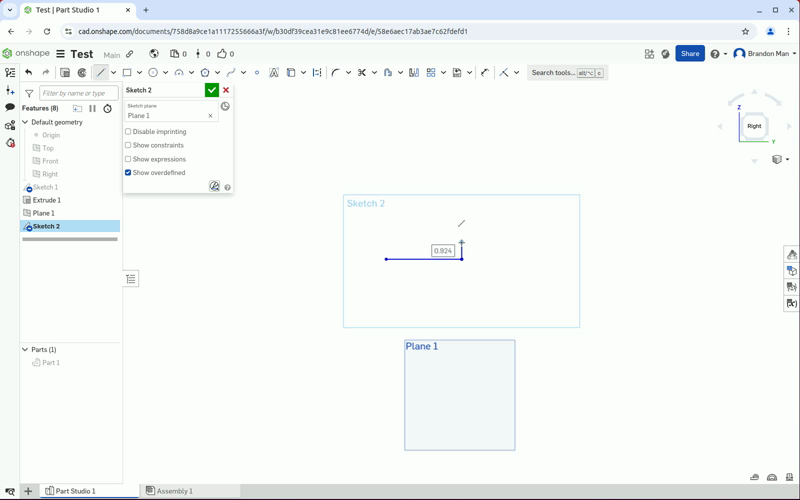
scroll(-6)
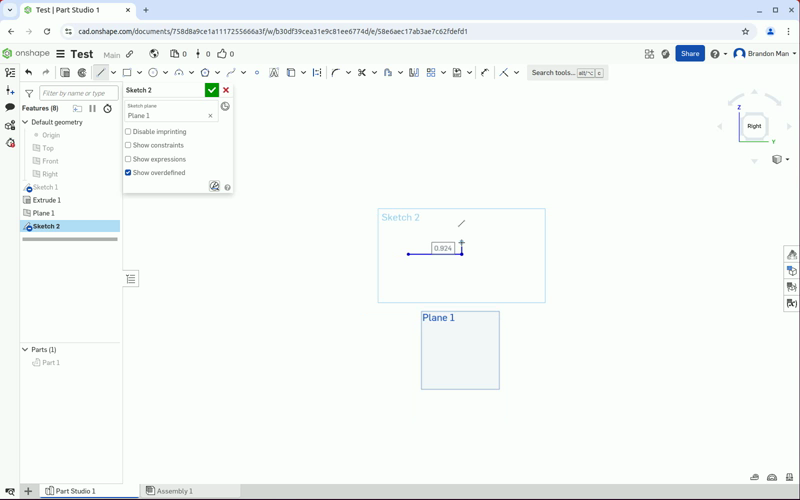
scroll(-6)
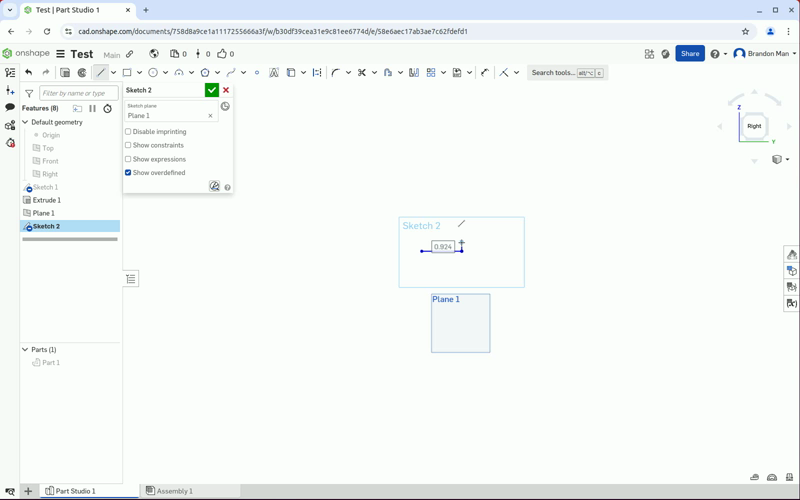
scroll(-6)
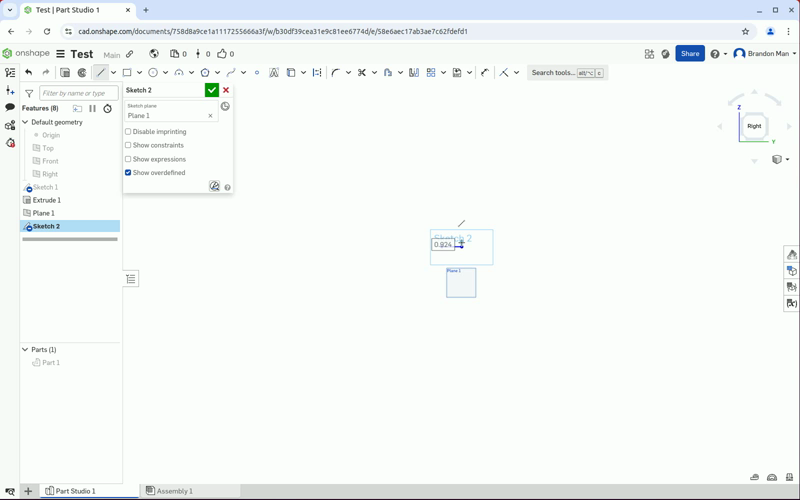
key_up(shift)
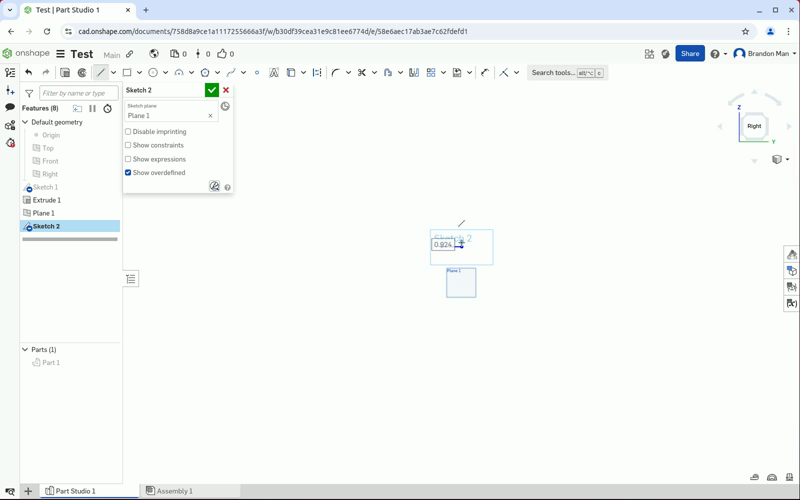
key_down(shift)
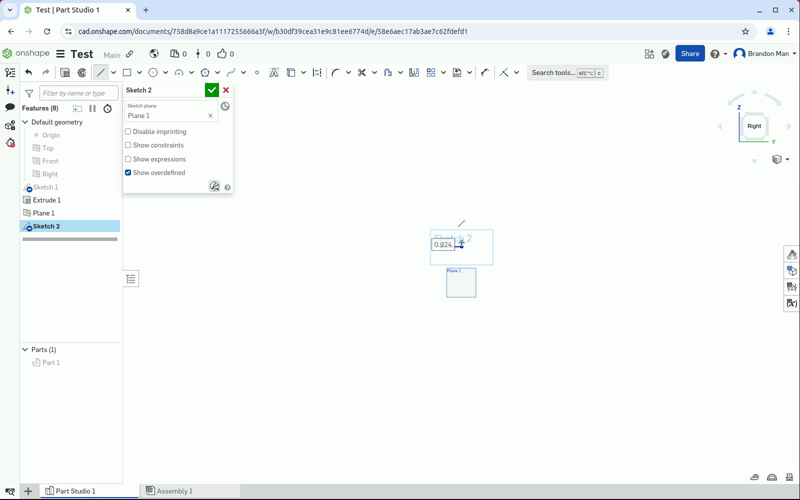
mouse_move(491, 242)
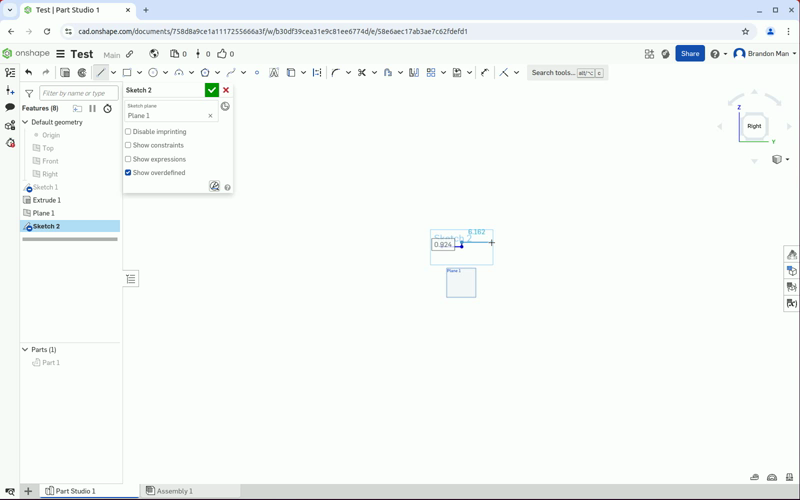
mouse_move(441, 242)
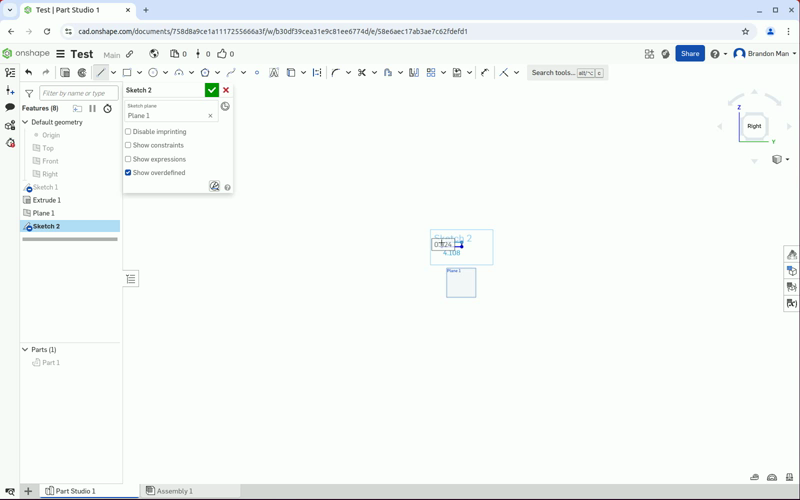
scroll(6)
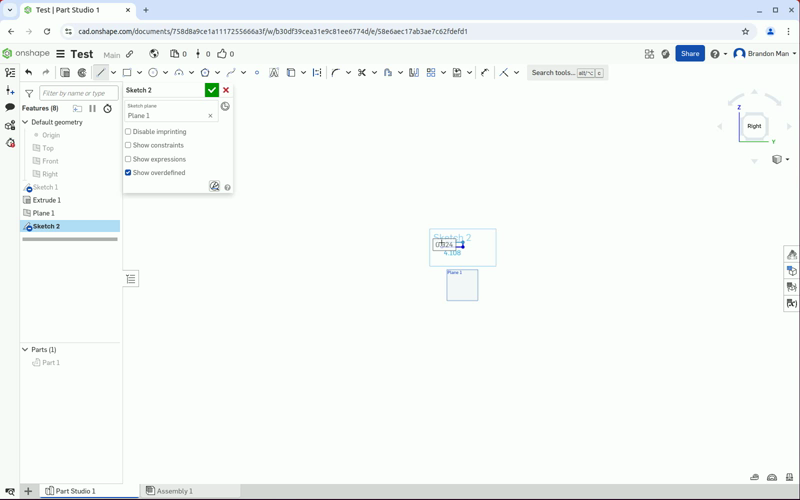
scroll(6)
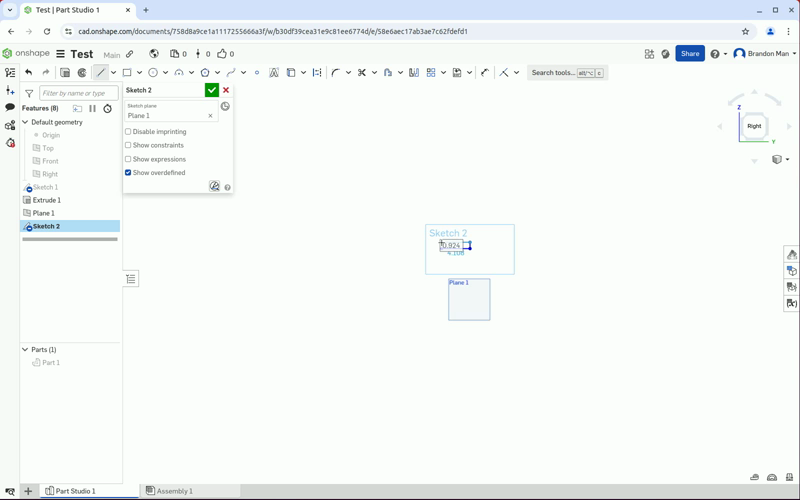
scroll(6)
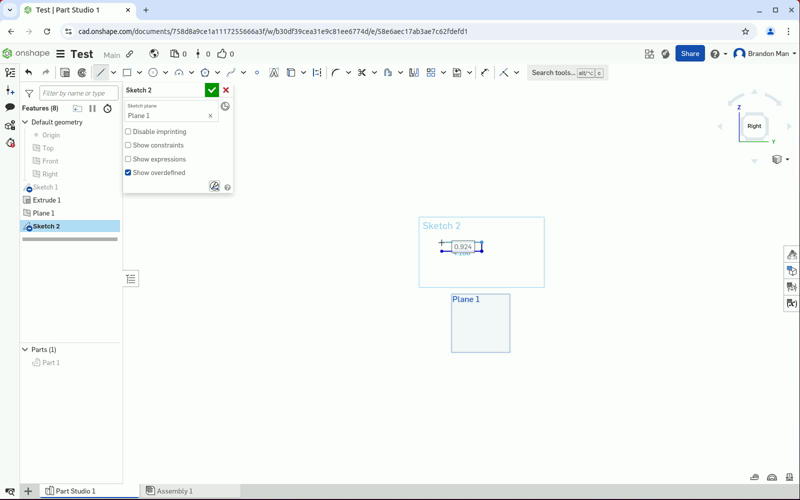
scroll(6)
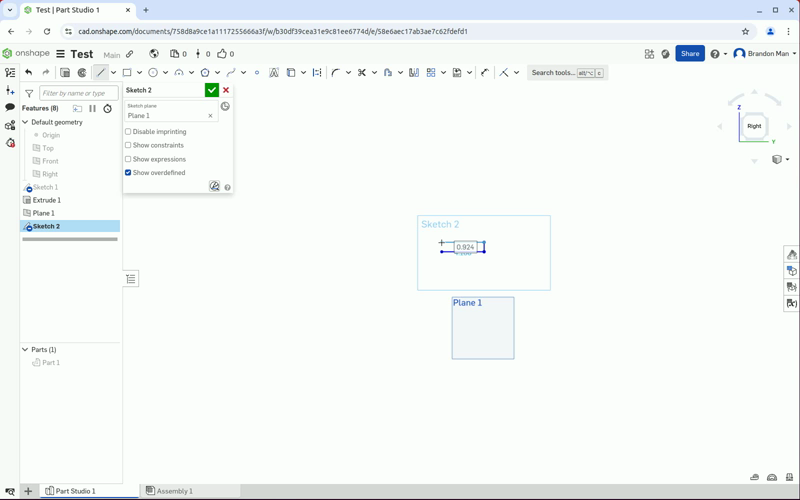
scroll(6)
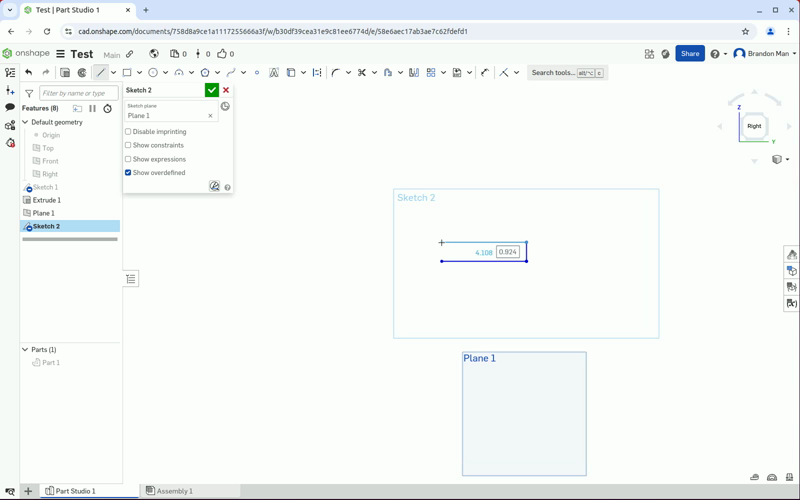
scroll(6)
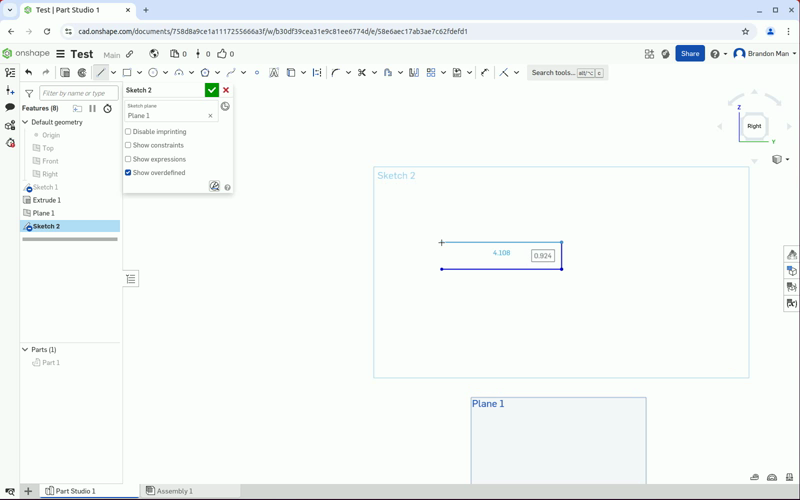
scroll(6)
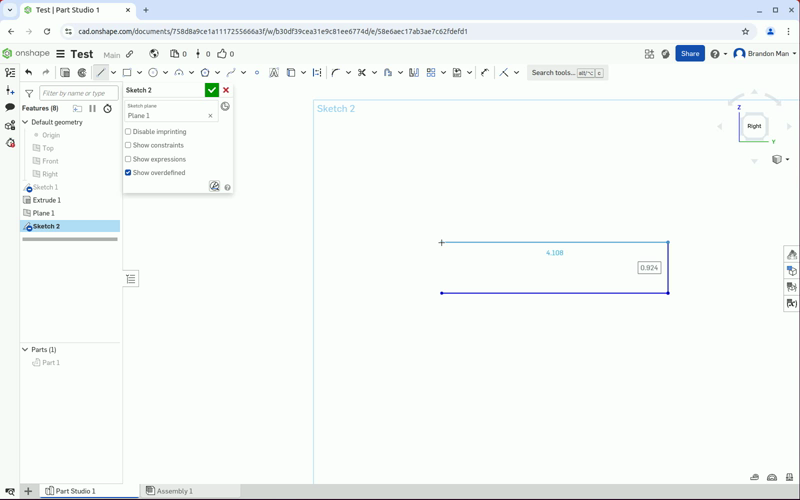
click(441, 242)
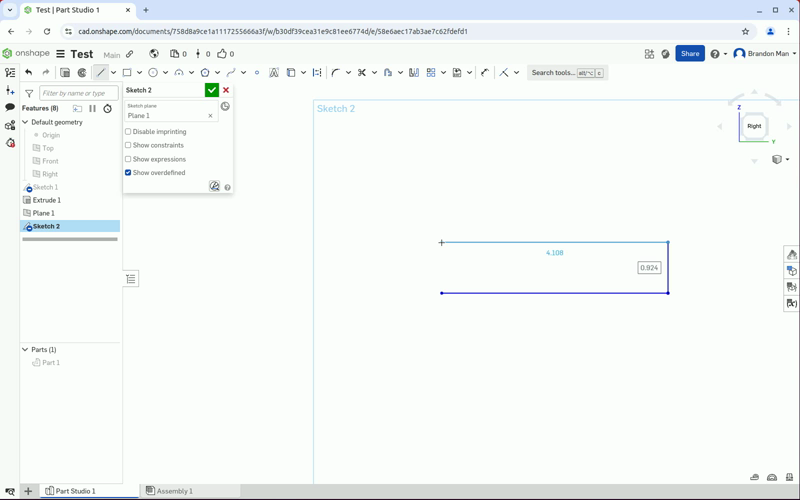
scroll(-6)
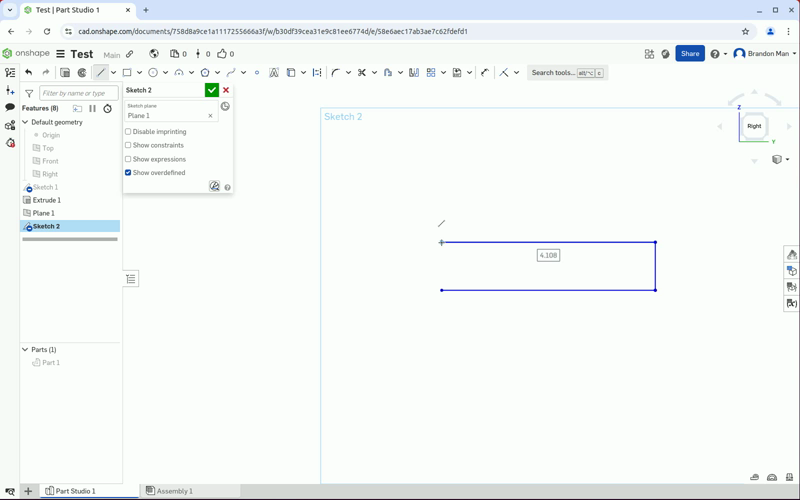
scroll(-6)
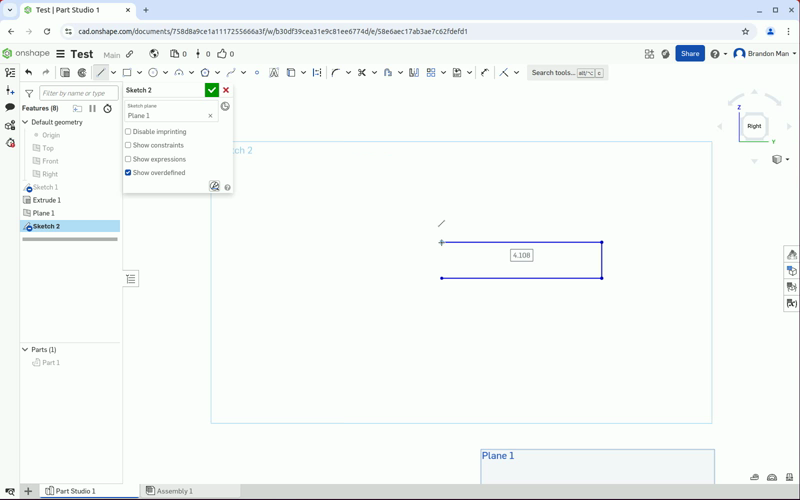
scroll(-6)
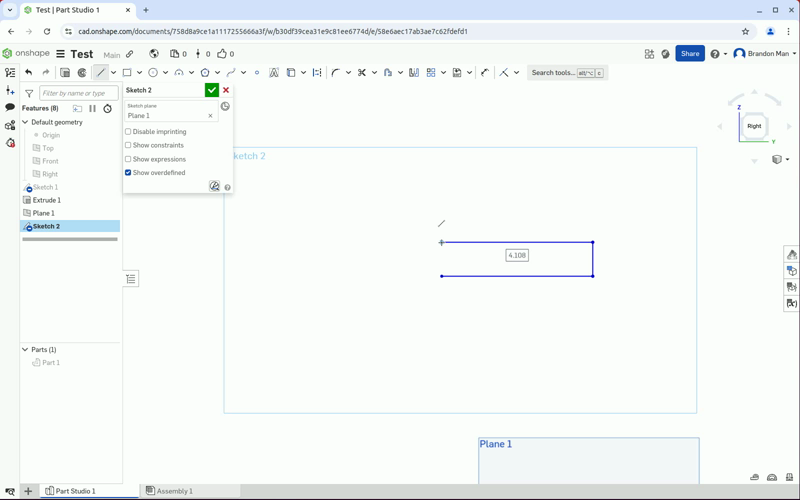
scroll(-6)
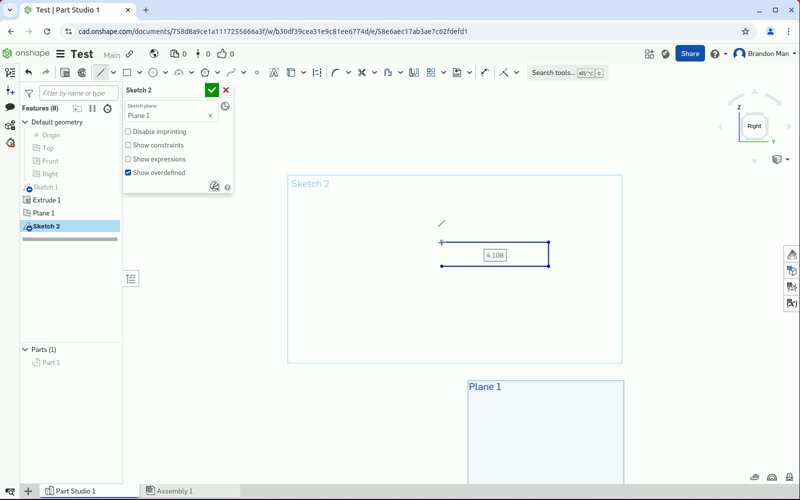
scroll(-6)
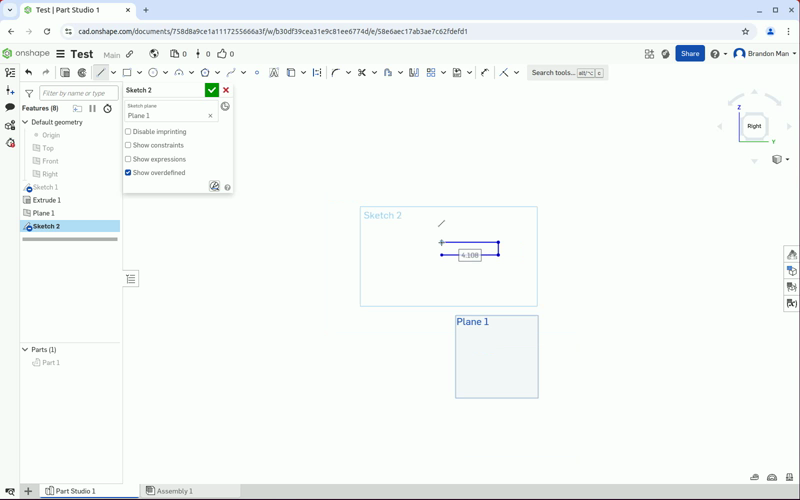
scroll(-6)
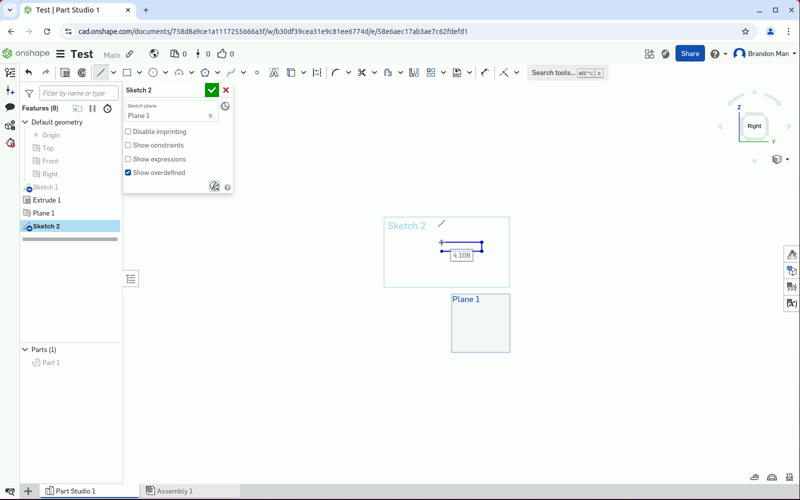
scroll(-6)
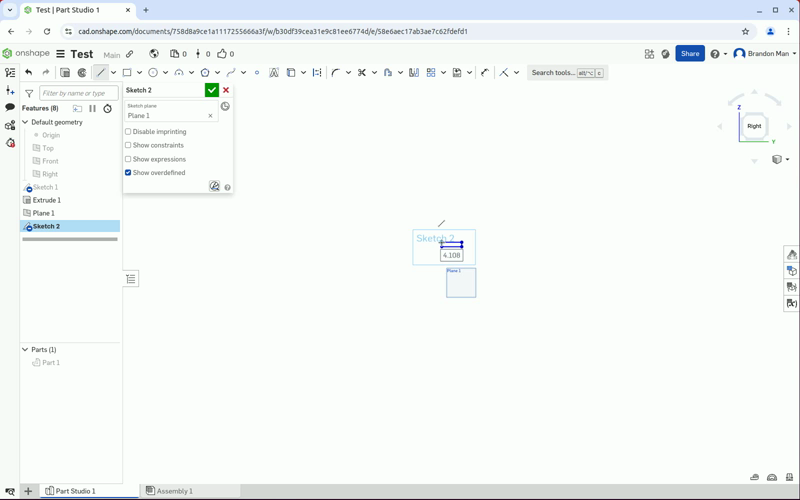
key_up(shift)
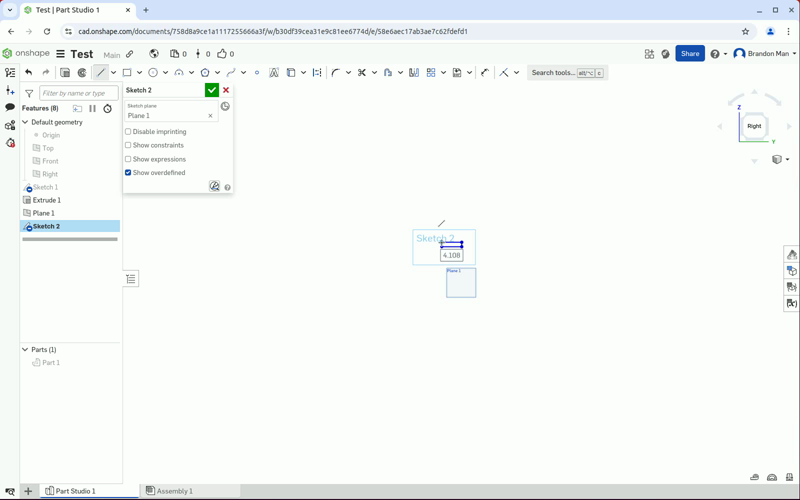
mouse_move(471, 242)
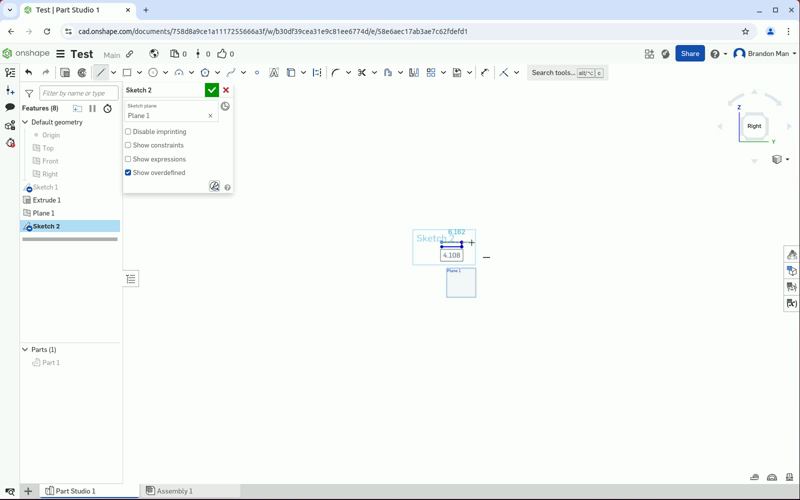
key_down(shift)
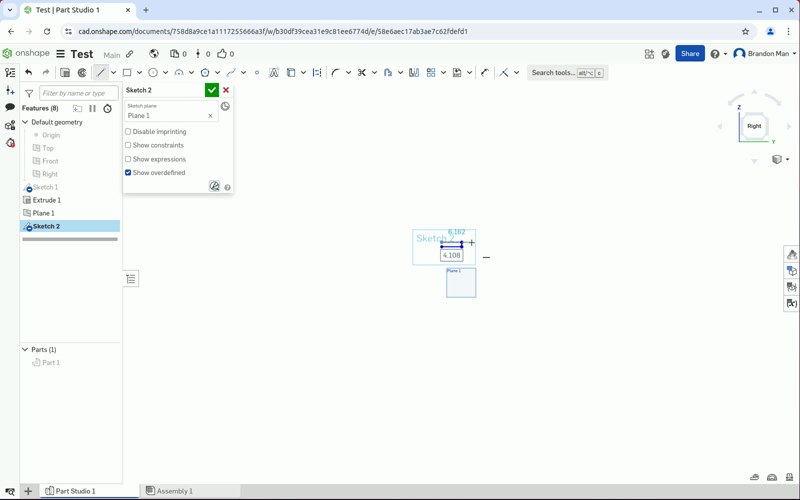
mouse_move(441, 246)
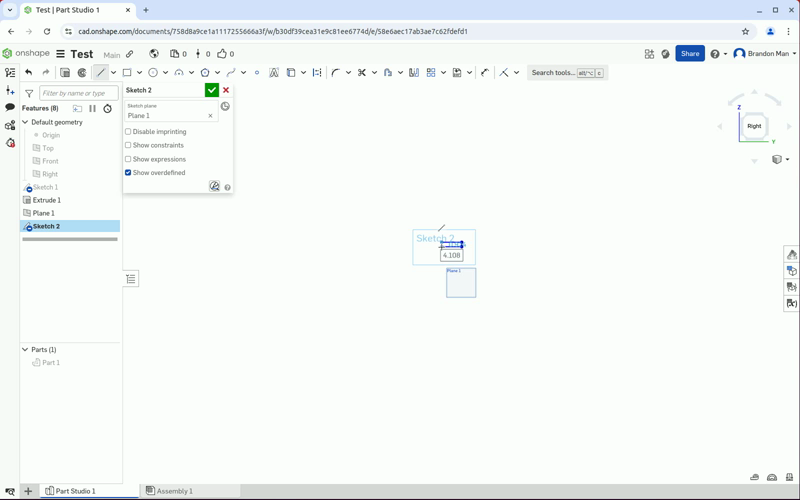
scroll(6)
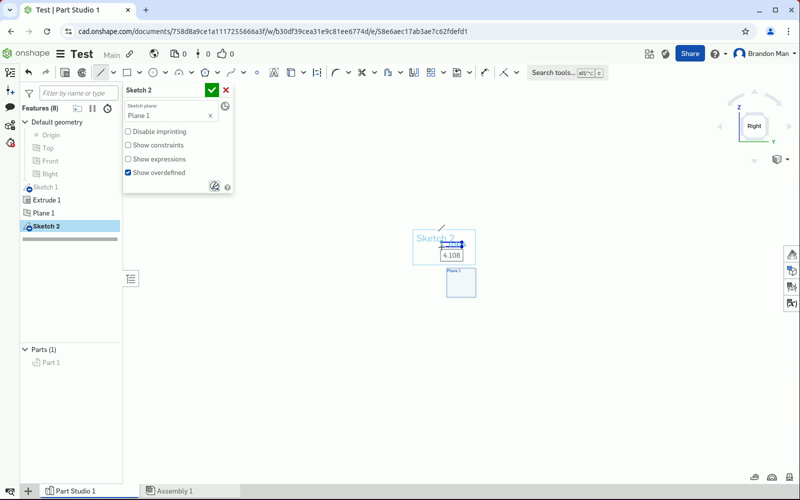
scroll(6)
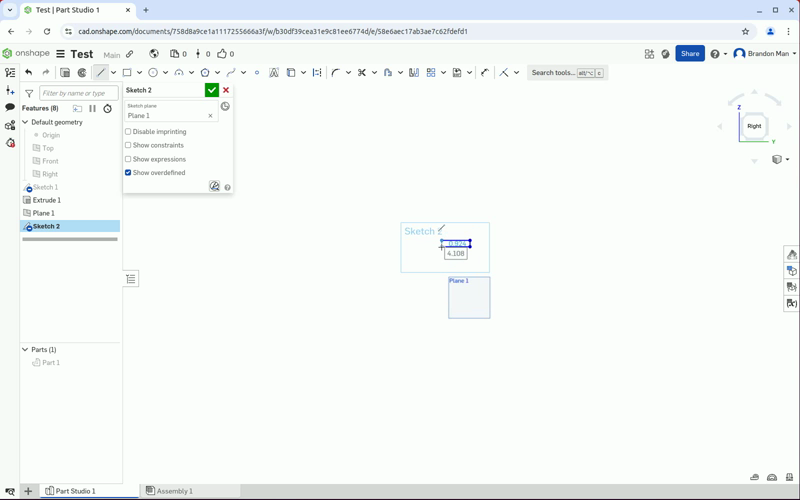
scroll(6)
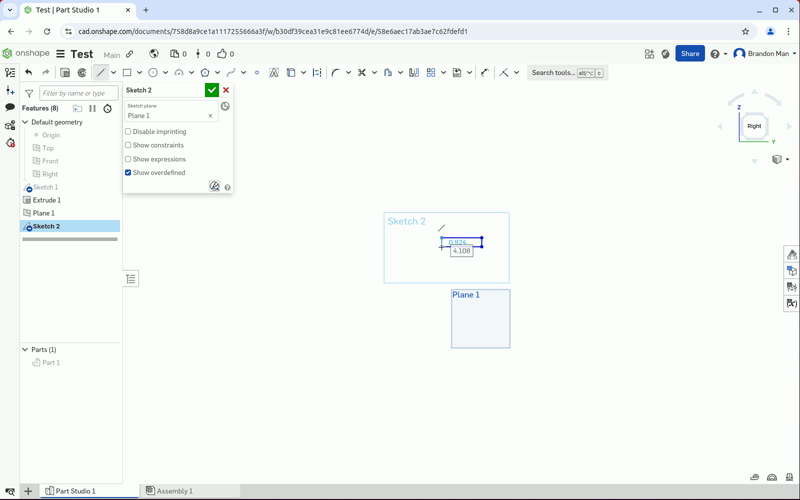
scroll(6)
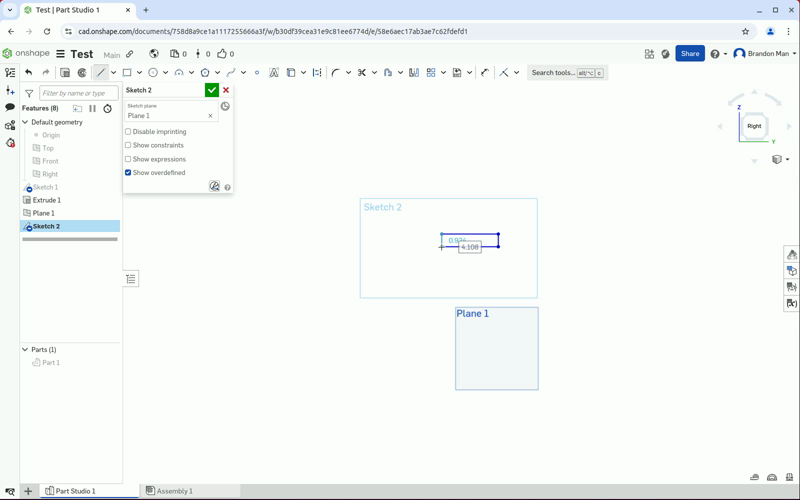
scroll(6)
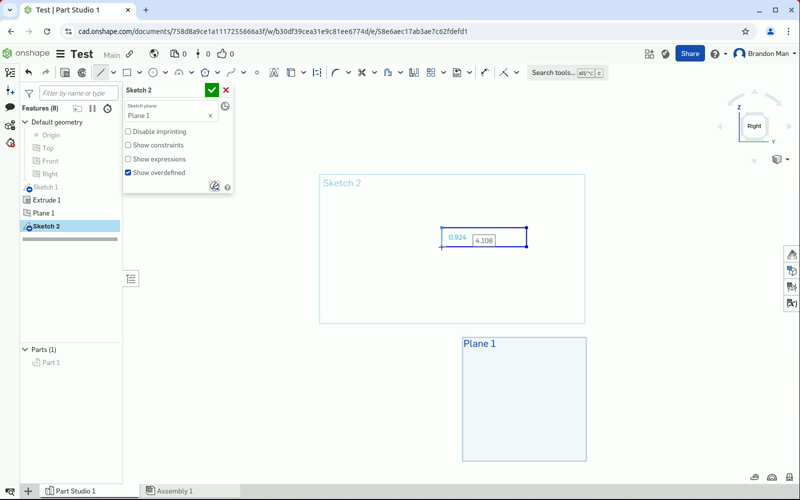
scroll(6)
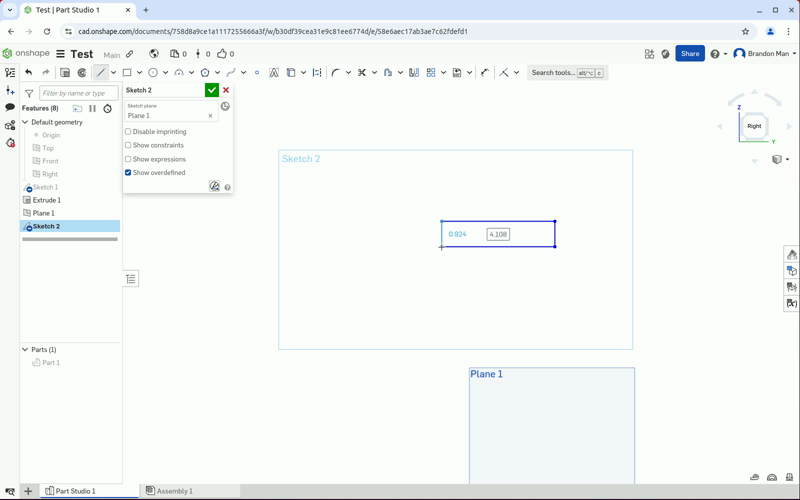
scroll(6)
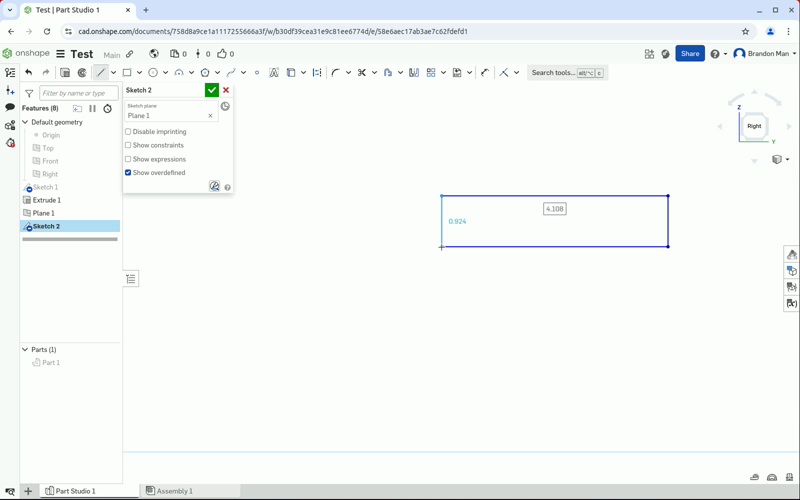
key_up(shift)
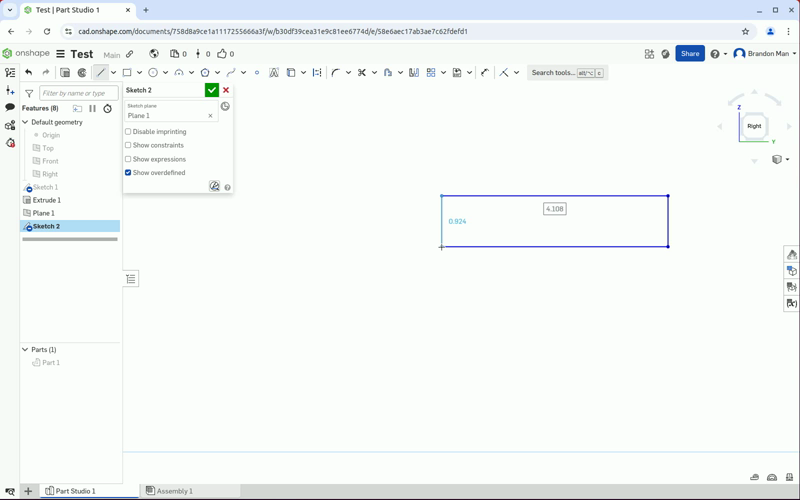
click(441, 246)
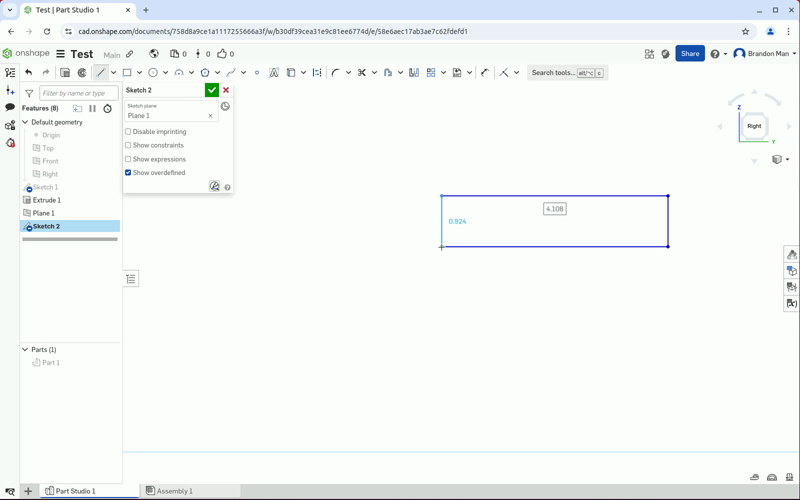
scroll(-6)
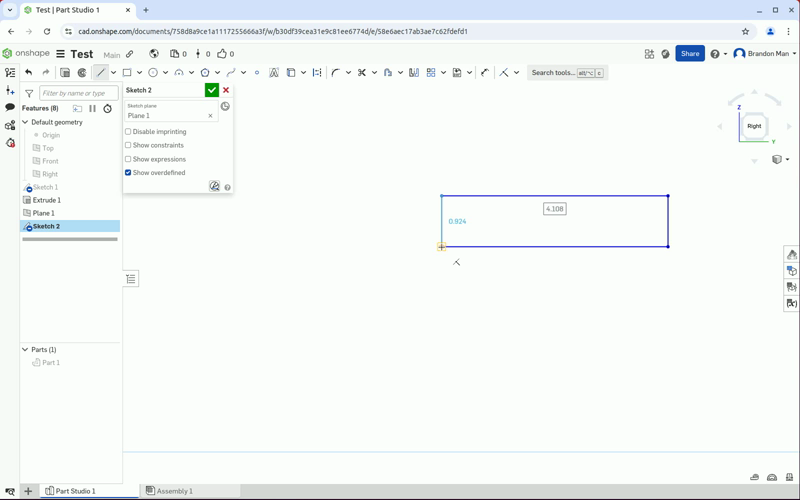
scroll(-6)
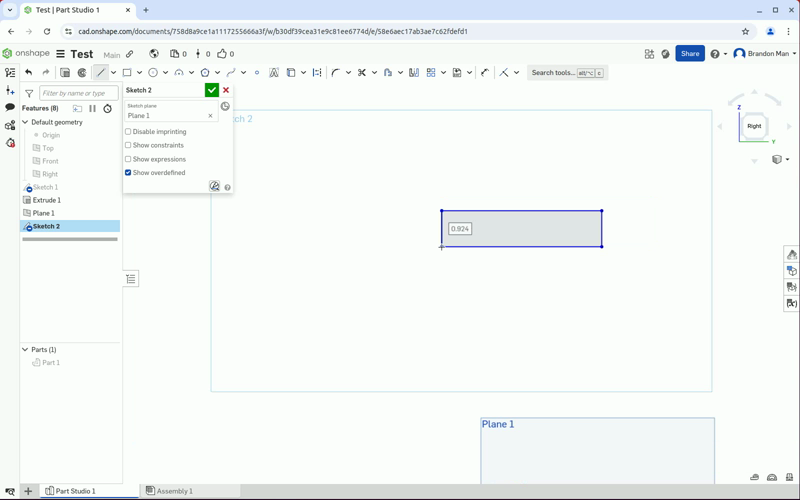
scroll(-6)
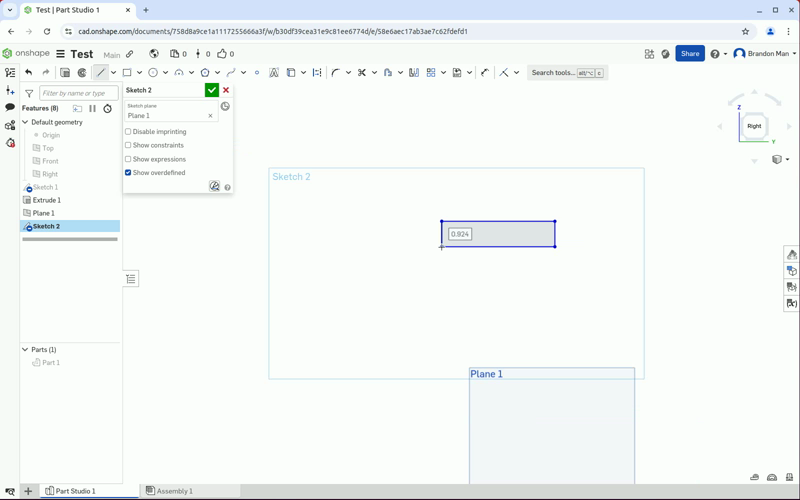
scroll(-6)
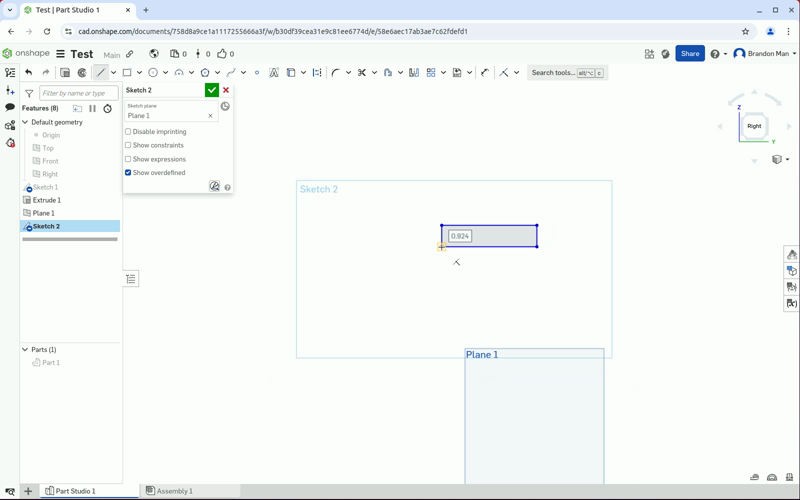
scroll(-6)
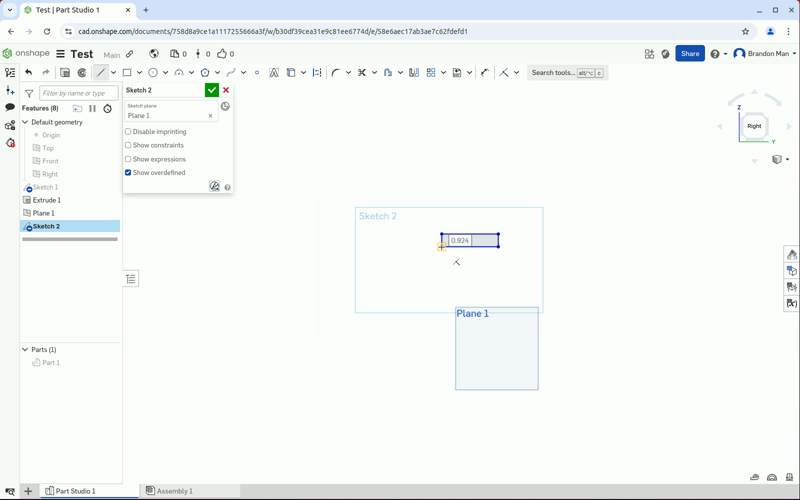
scroll(-6)
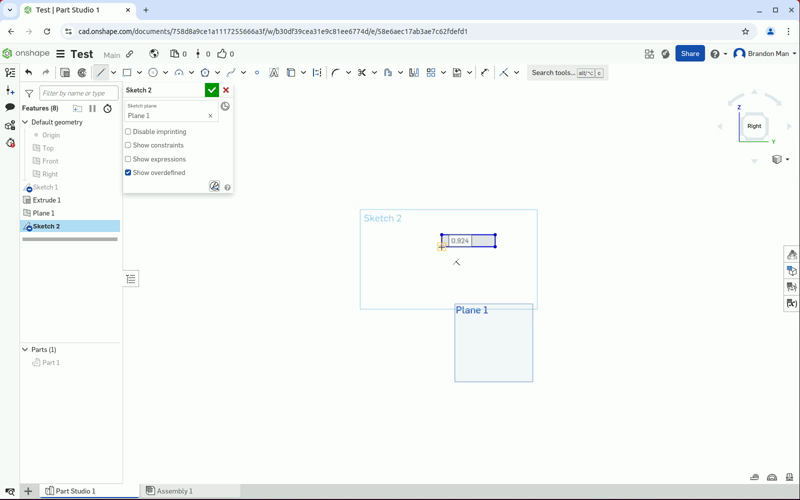
scroll(-6)
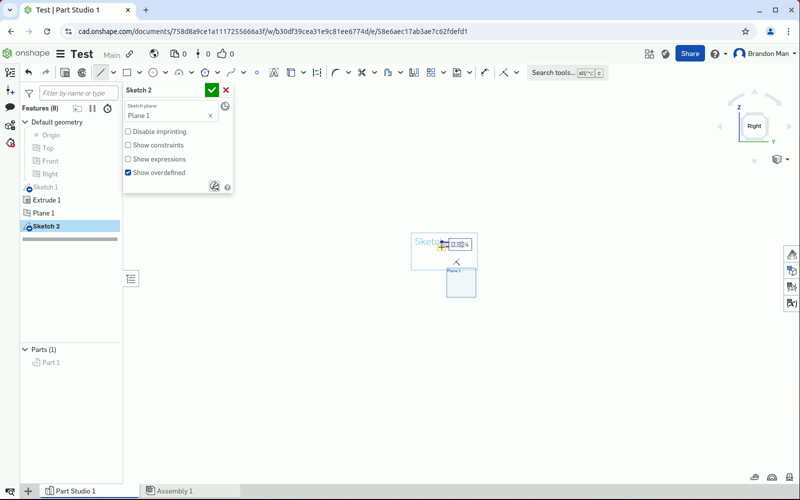
key(esc)
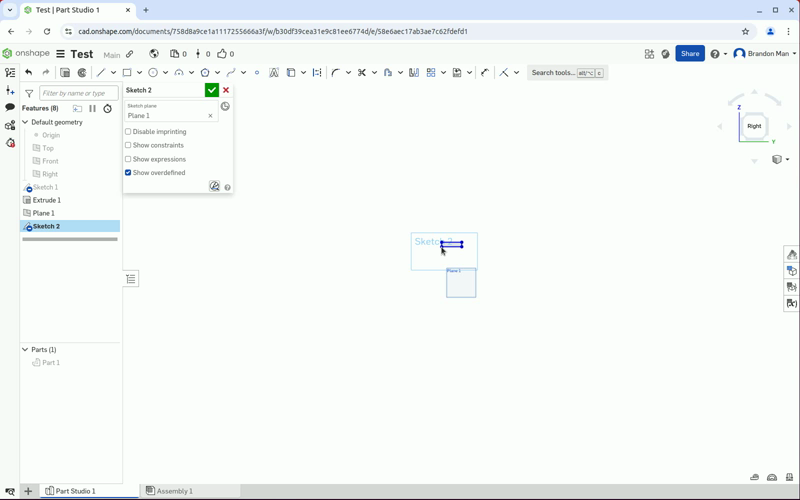
mouse_move(458, 246)
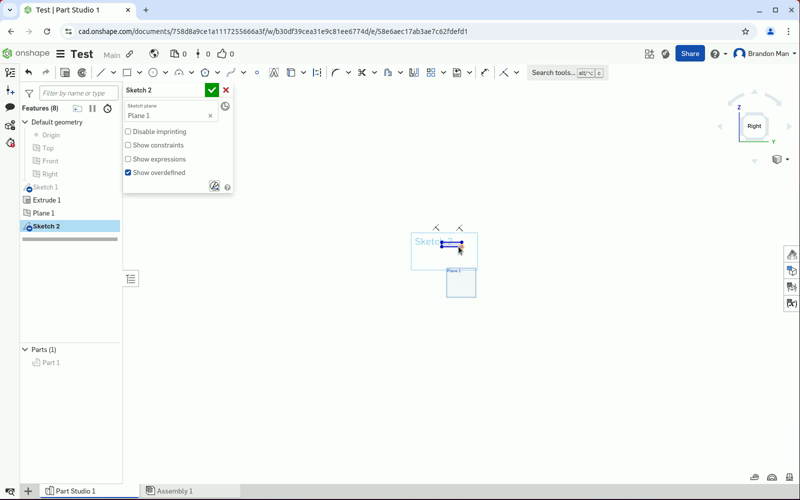
scroll(6)
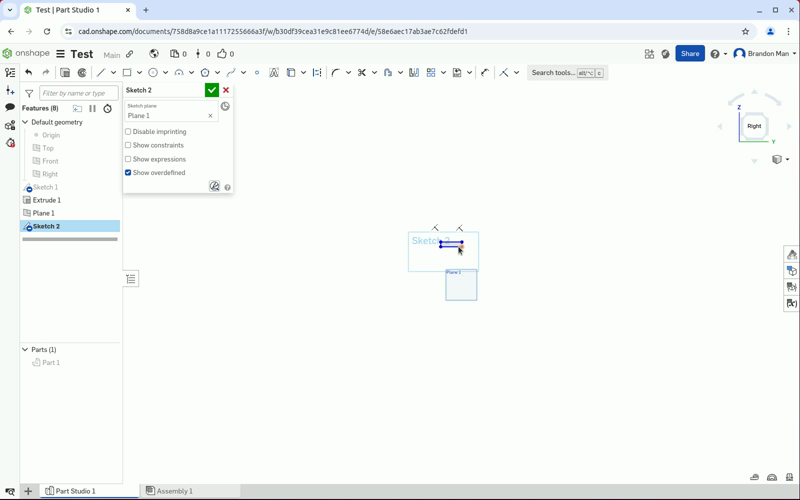
scroll(6)
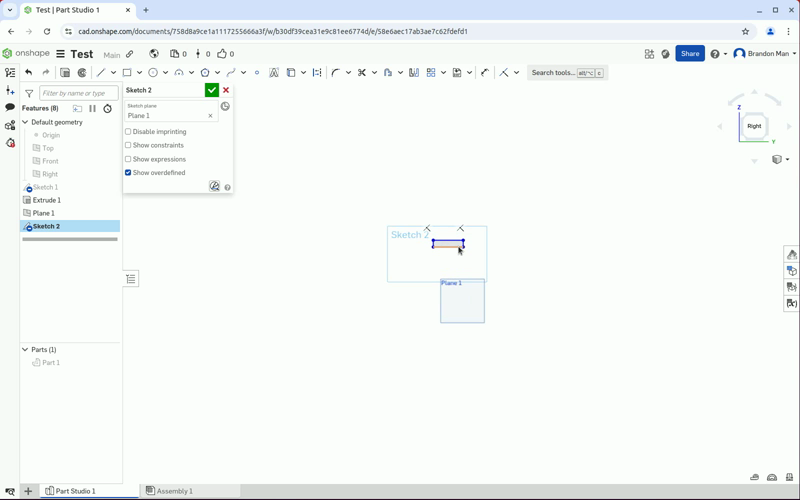
scroll(6)
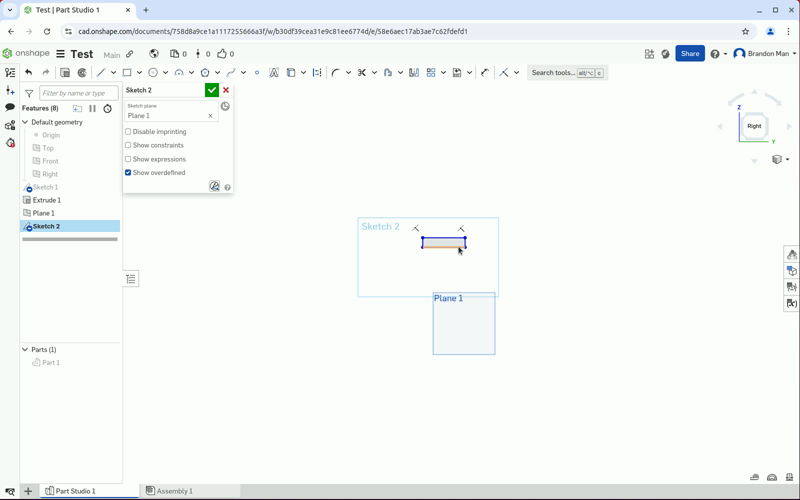
scroll(6)
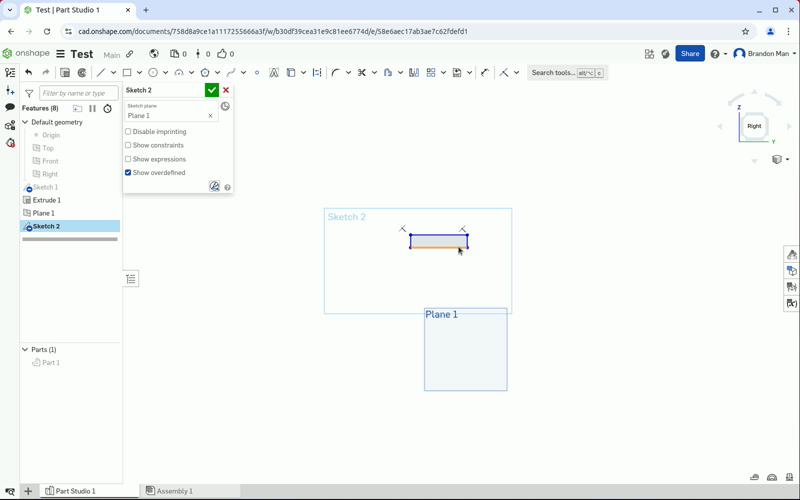
scroll(6)
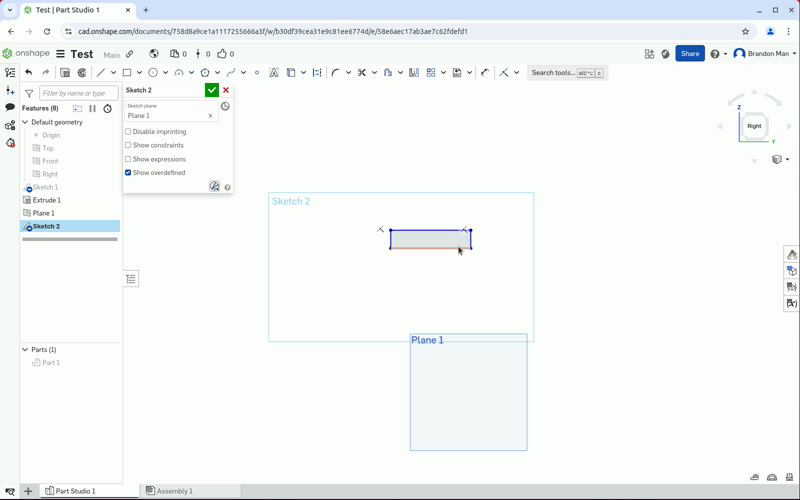
scroll(6)
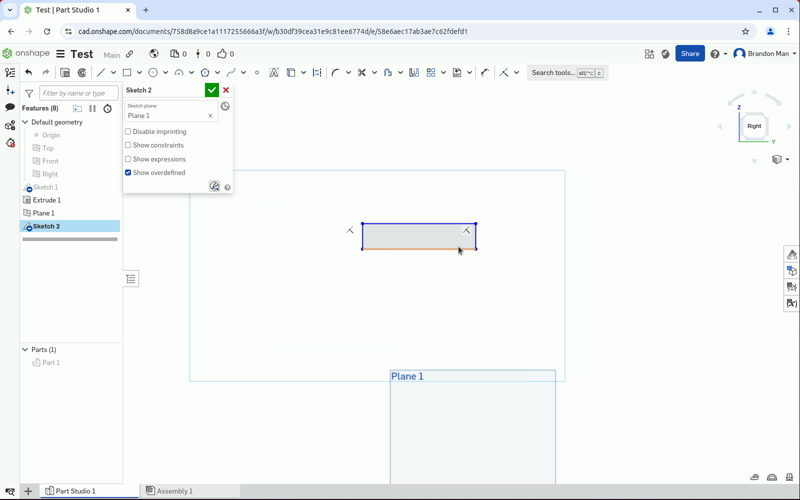
scroll(6)
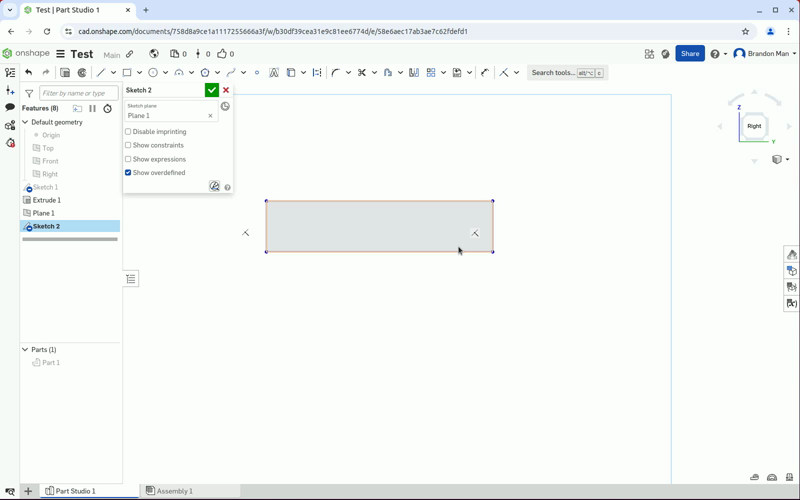
click(458, 246)
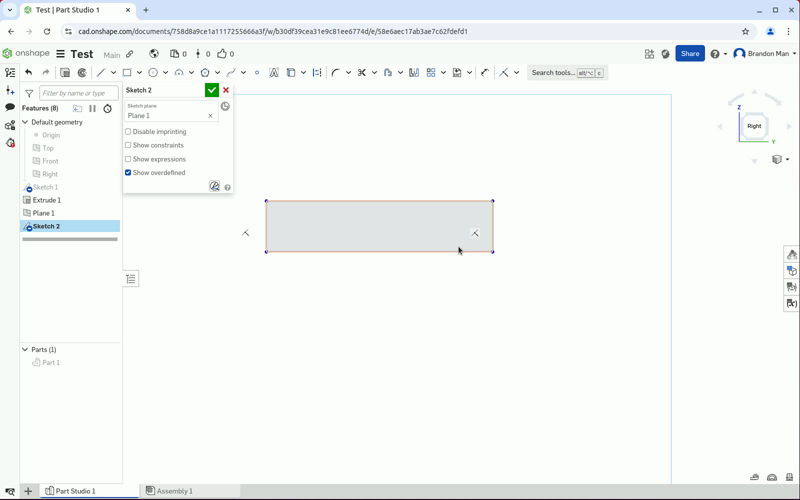
scroll(-6)
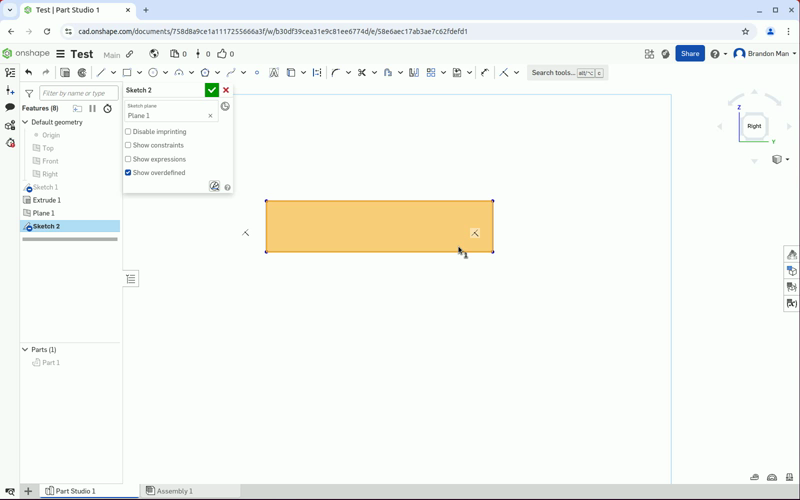
scroll(-6)
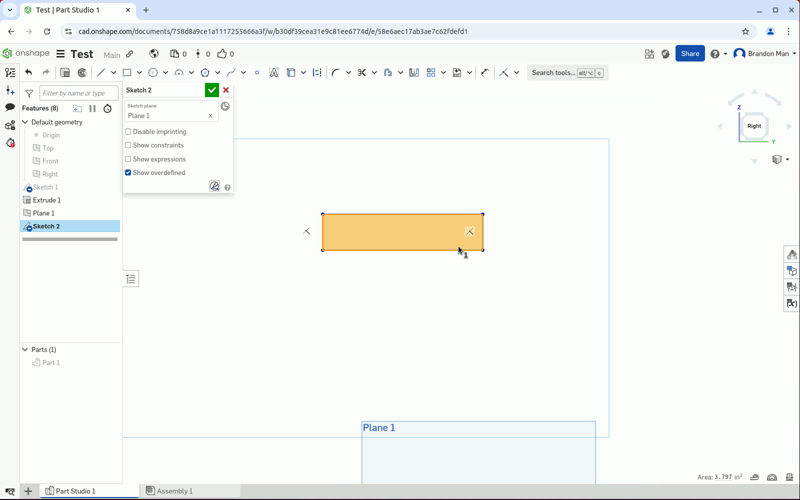
scroll(-6)
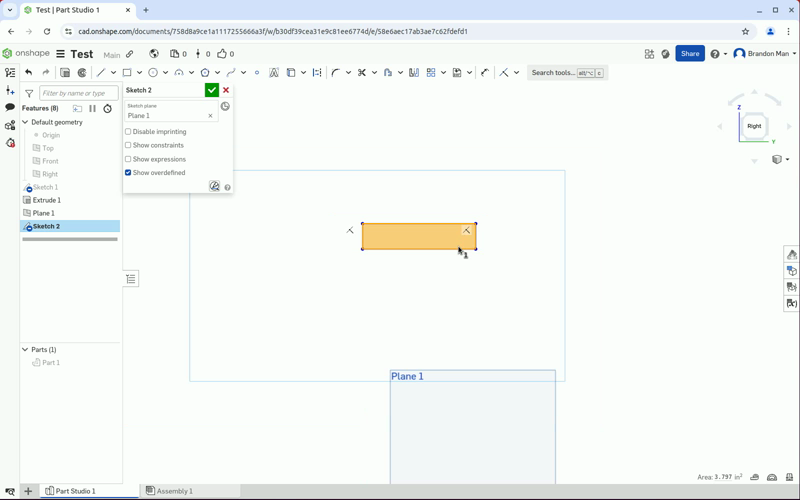
scroll(-6)
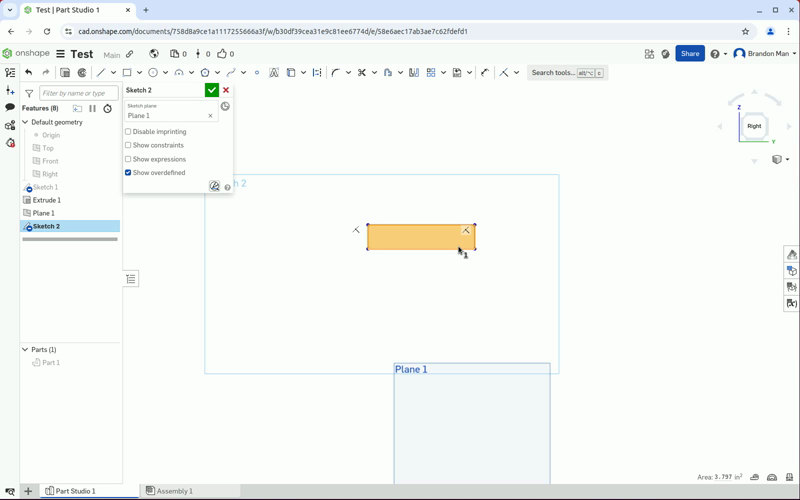
scroll(-6)
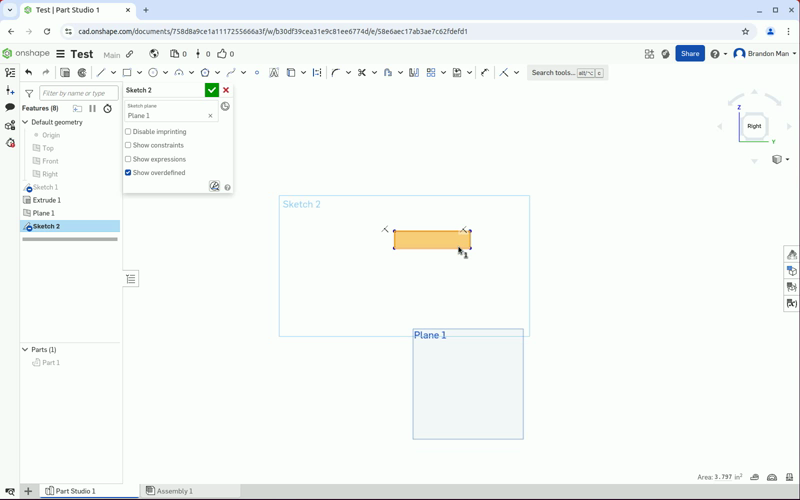
scroll(-6)
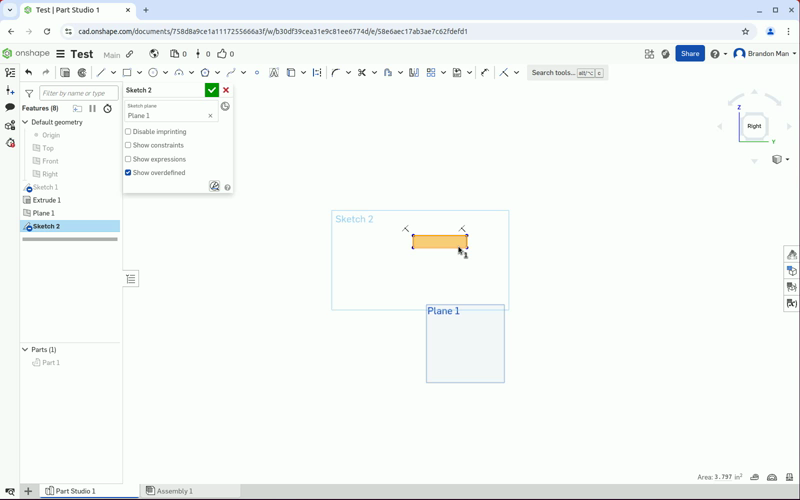
scroll(-6)
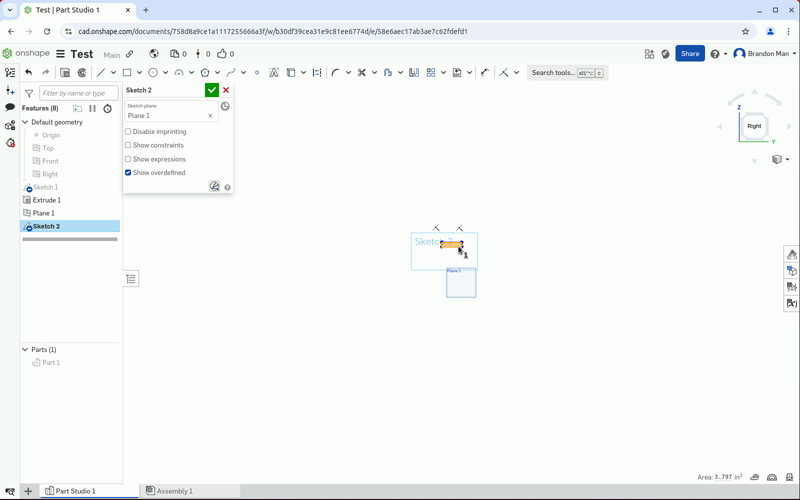
mouse_move(73, 352)
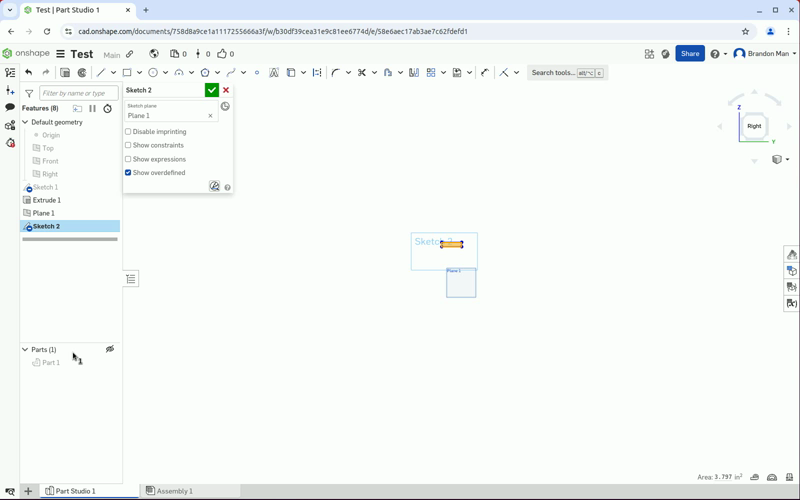
key(shift+y)
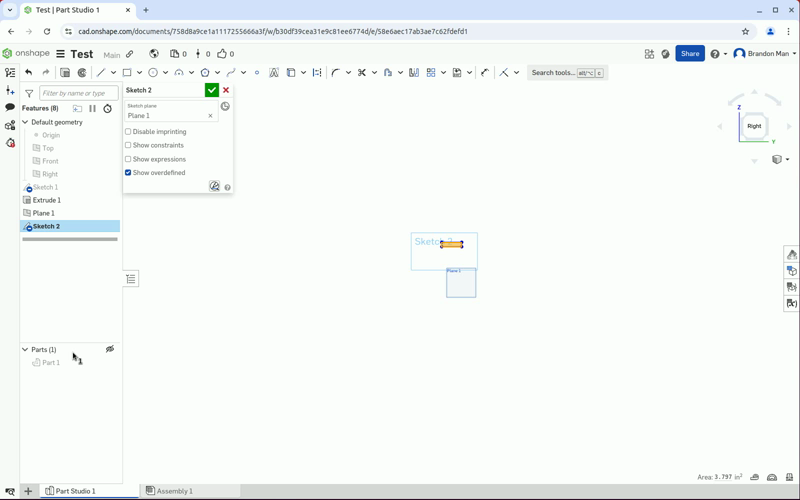
key(shift+e)
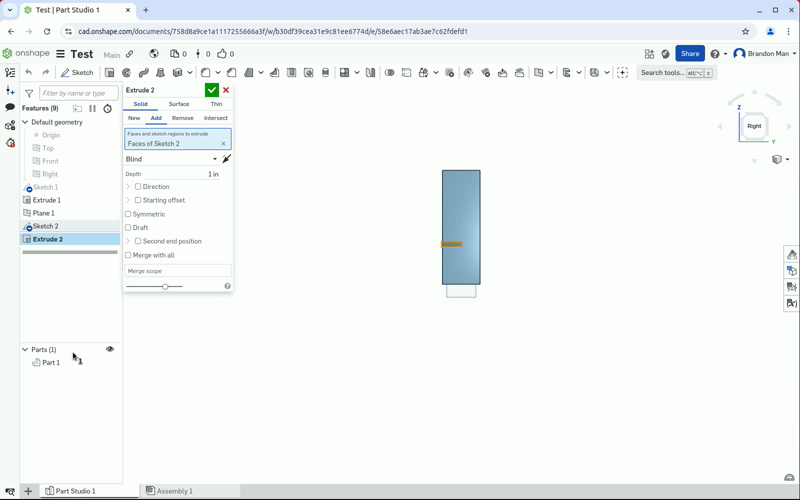
mouse_move(143, 106)
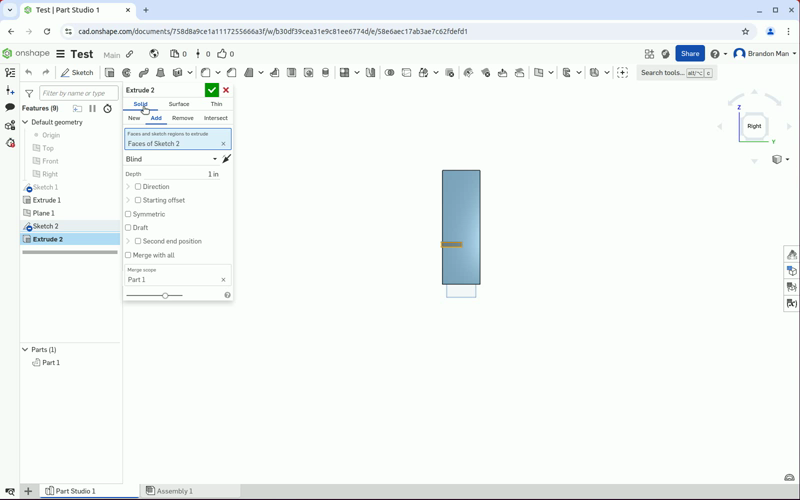
click(143, 106)
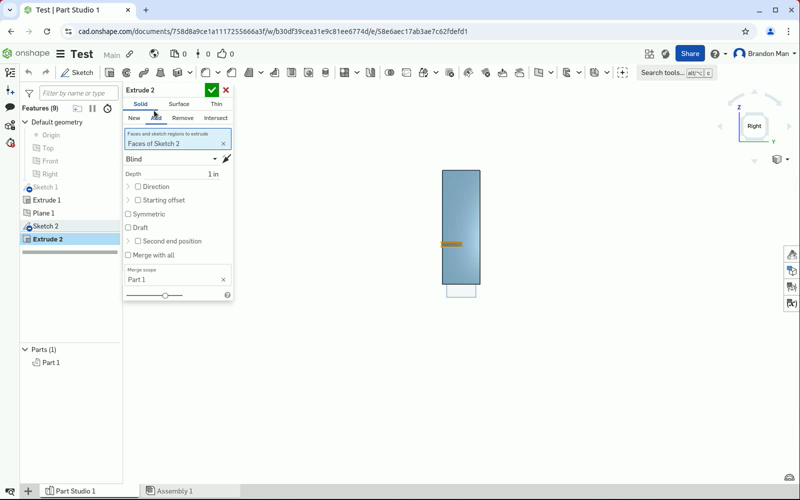
mouse_move(186, 120)
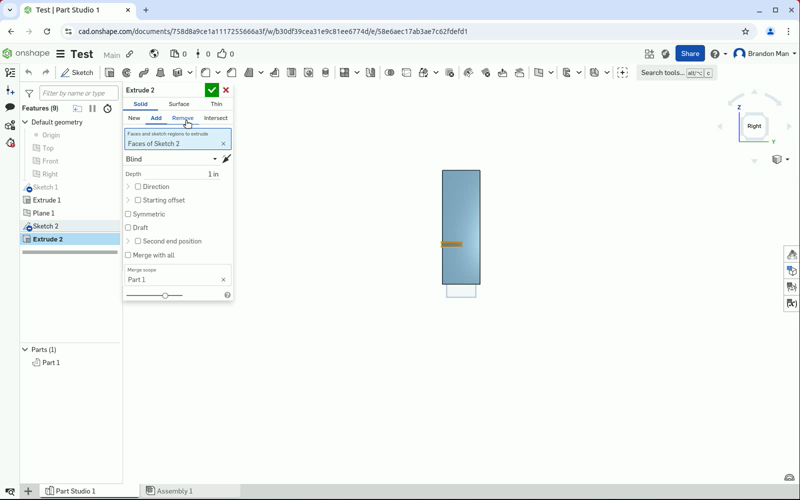
click(186, 120)
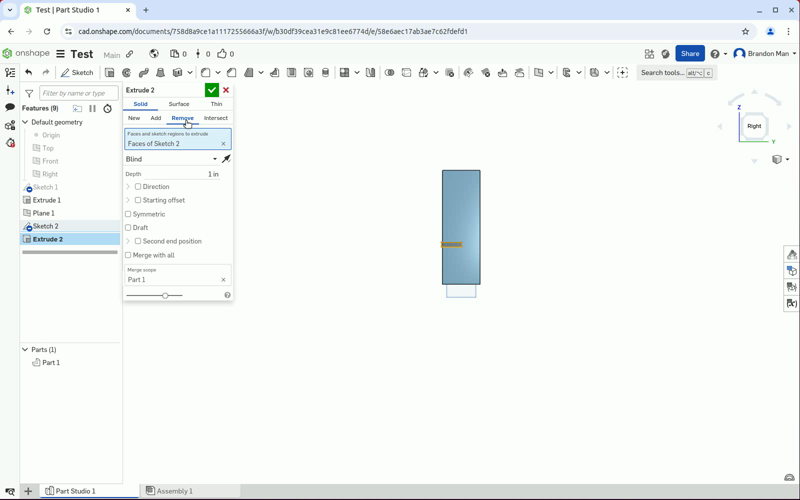
key(tab, 4)
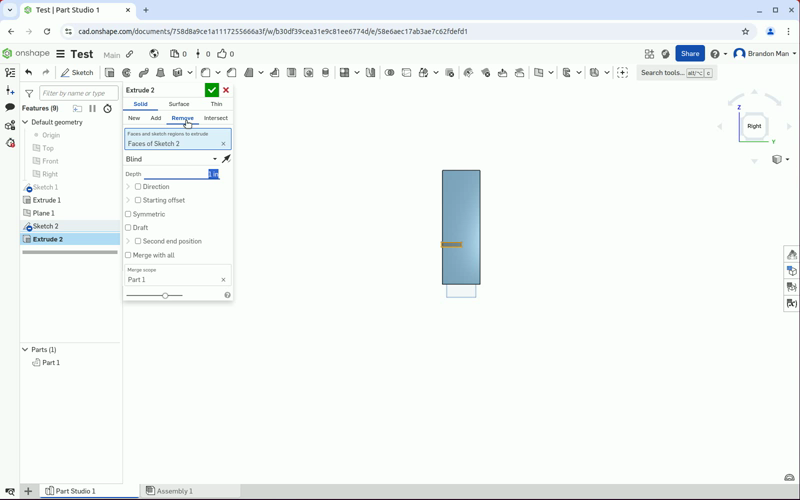
text(0.241)
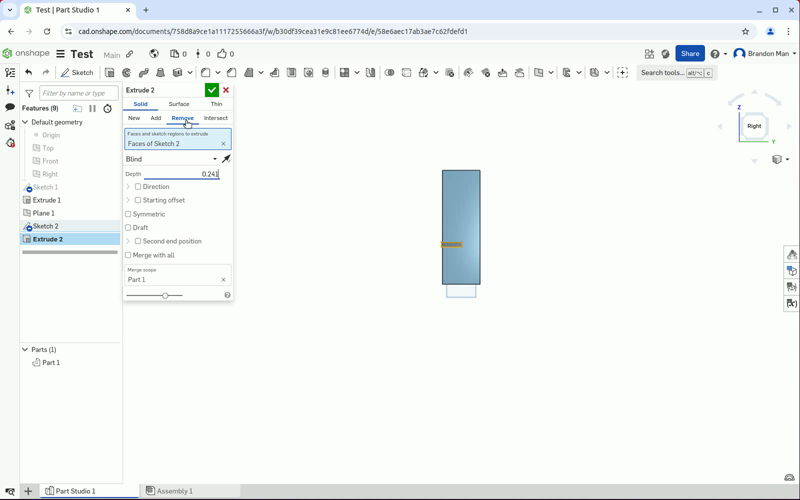
key(tab, 6)
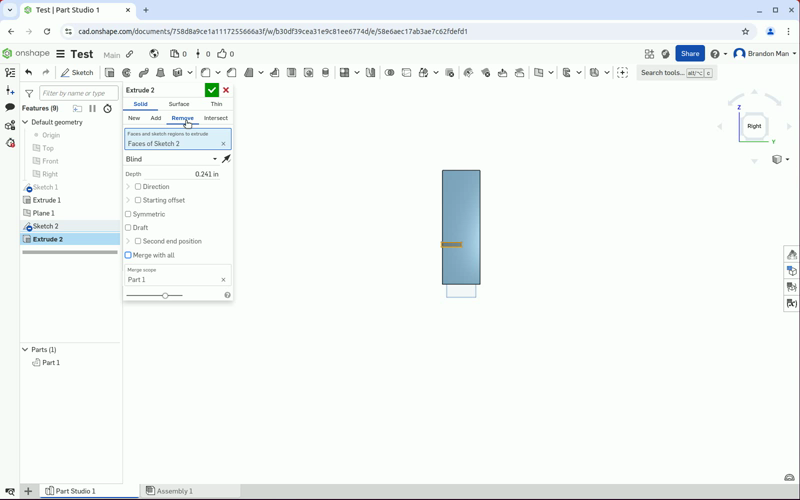
key(space)
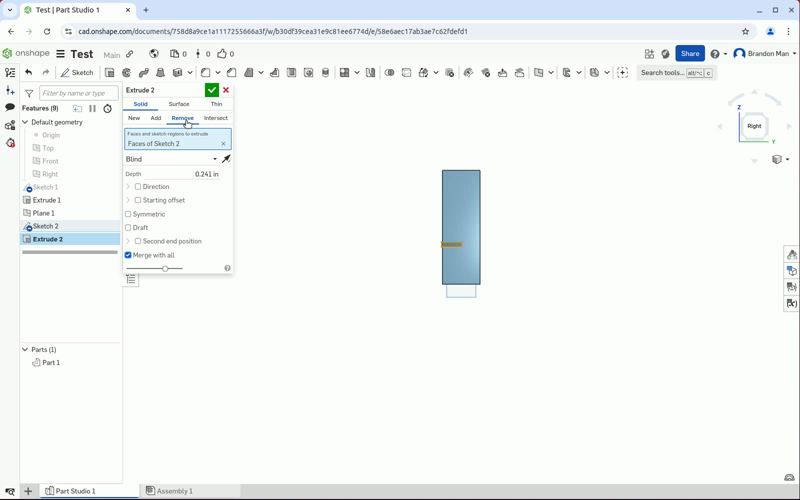
key(enter)
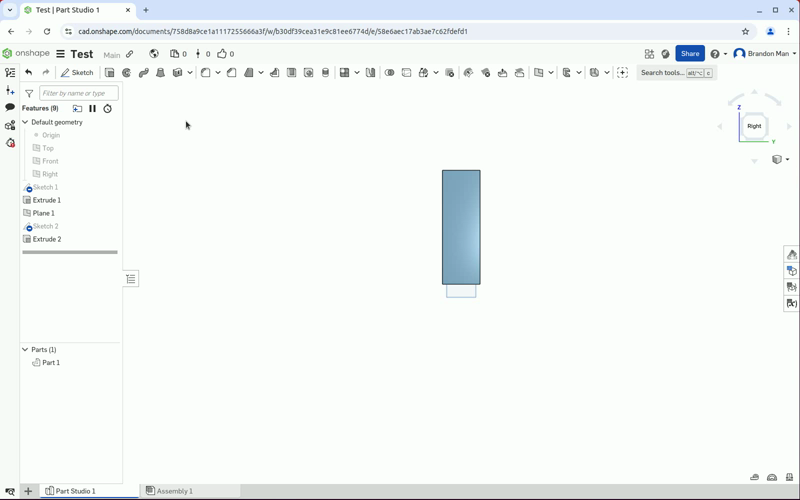
key(shift+h)
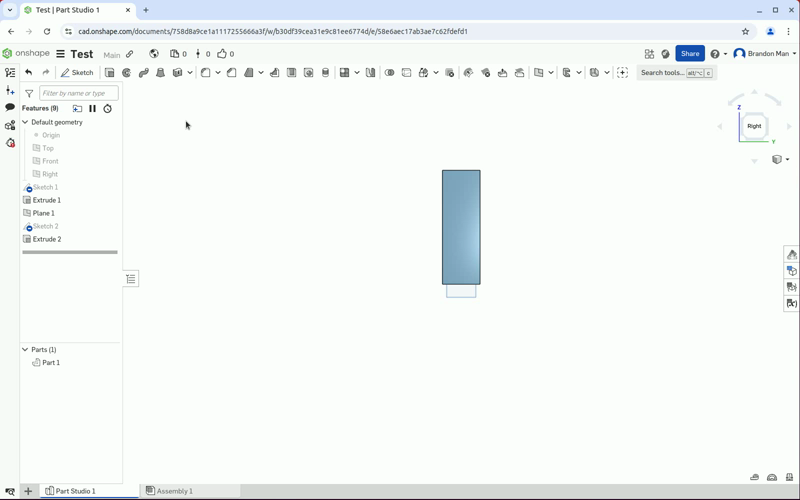
key(shift+h)
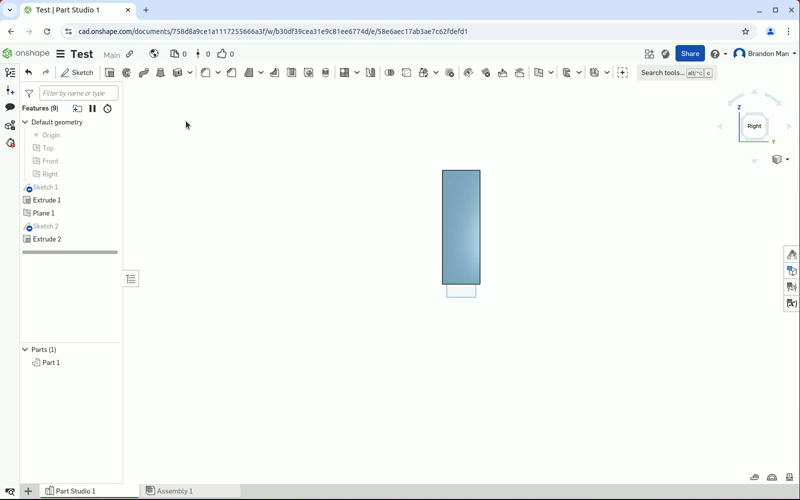
mouse_move(73, 189)
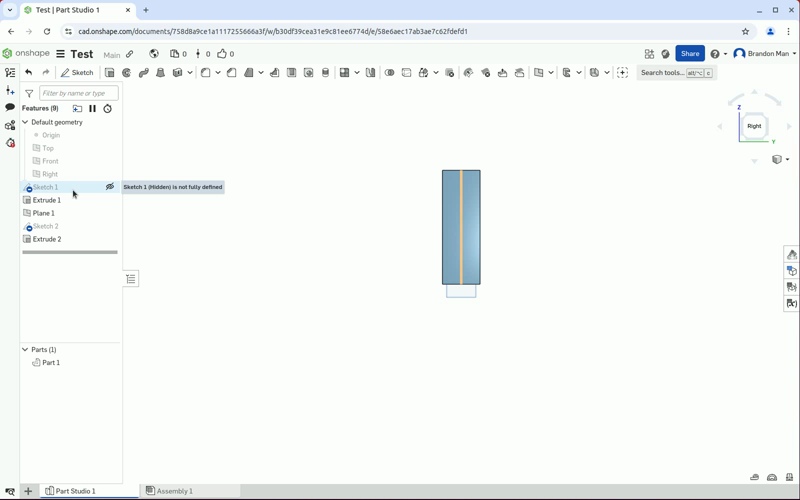
click(73, 189)
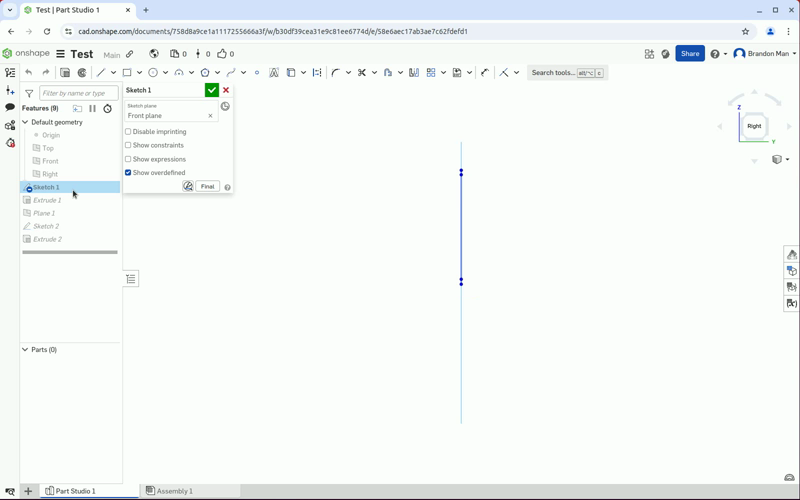
mouse_move(229, 92)
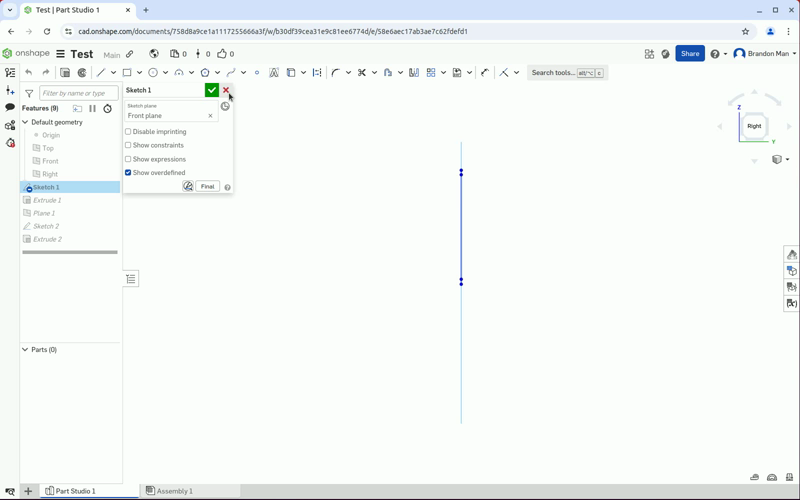
click(229, 92)
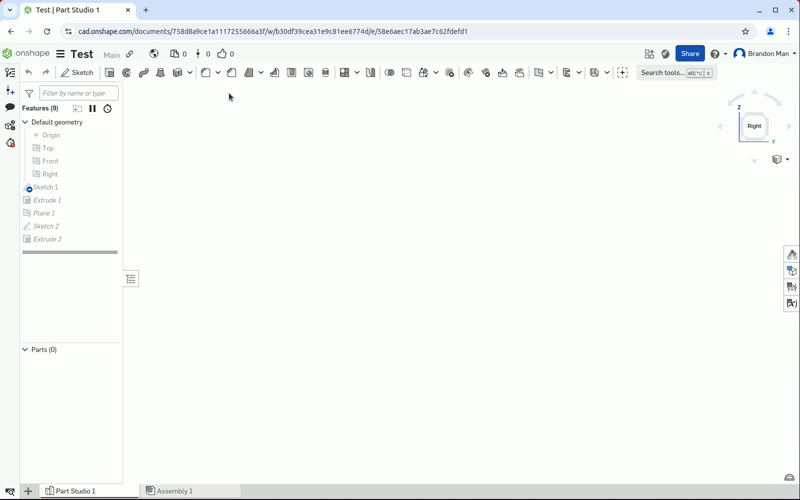
key(shift+s)
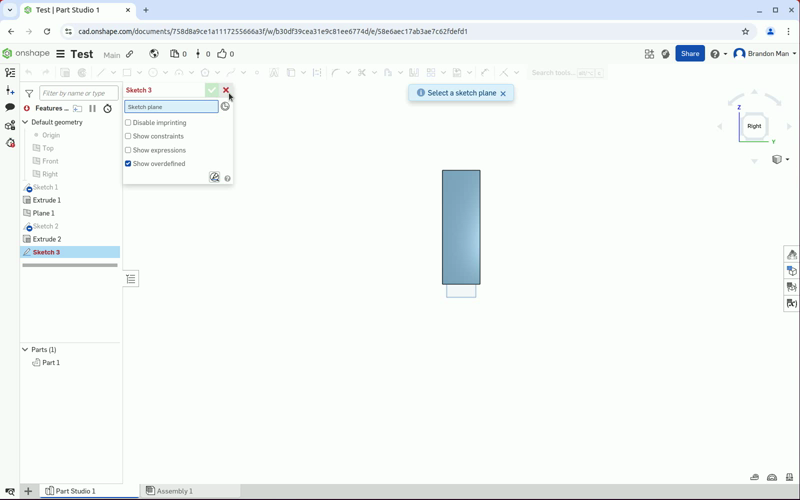
mouse_move(73, 215)
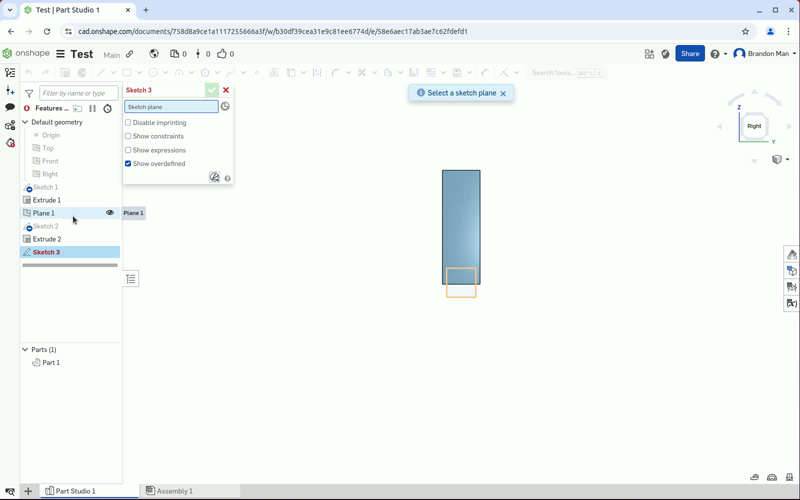
click(73, 215)
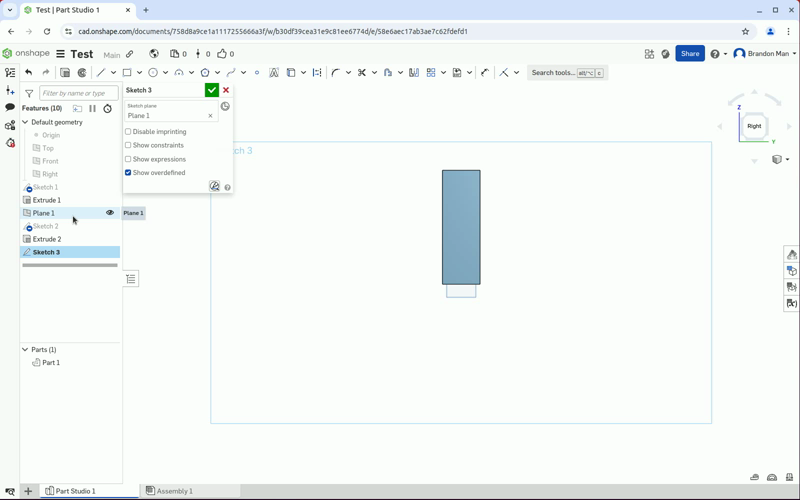
mouse_move(73, 352)
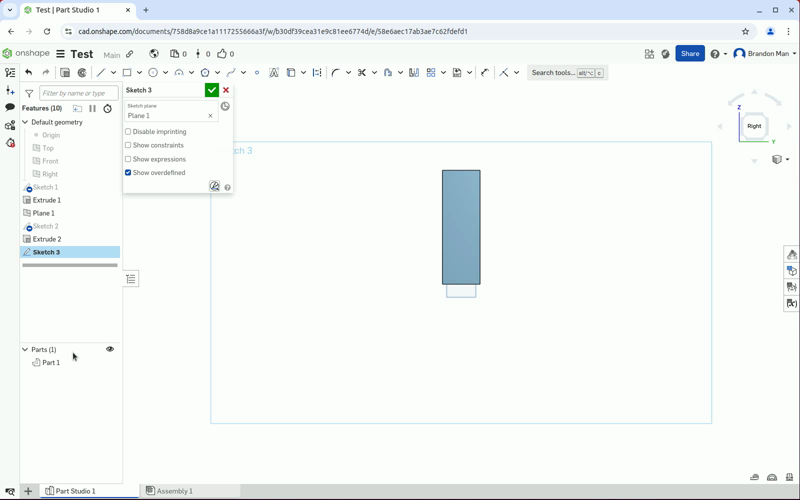
key(y)
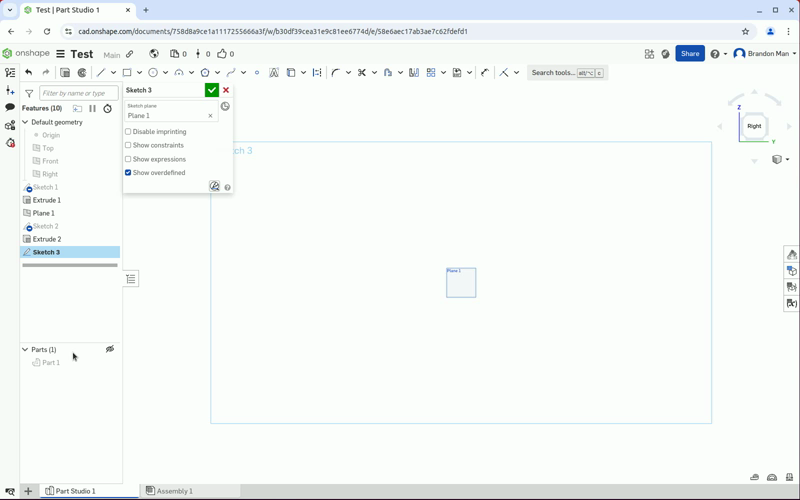
key(l)
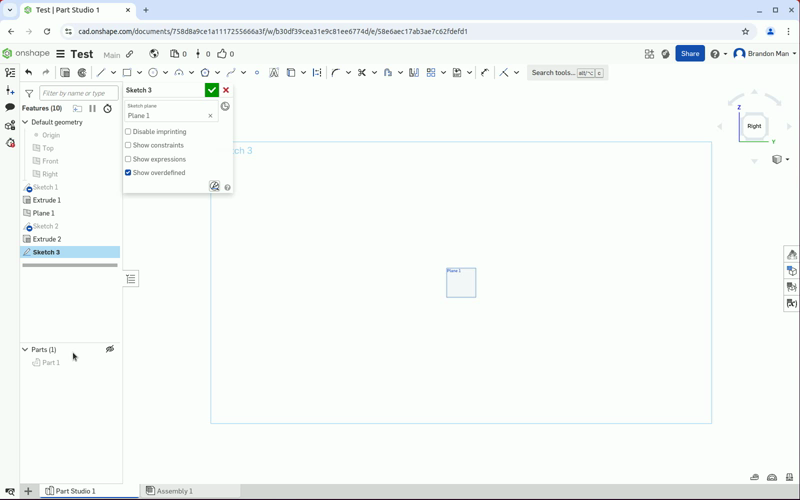
key_down(shift)
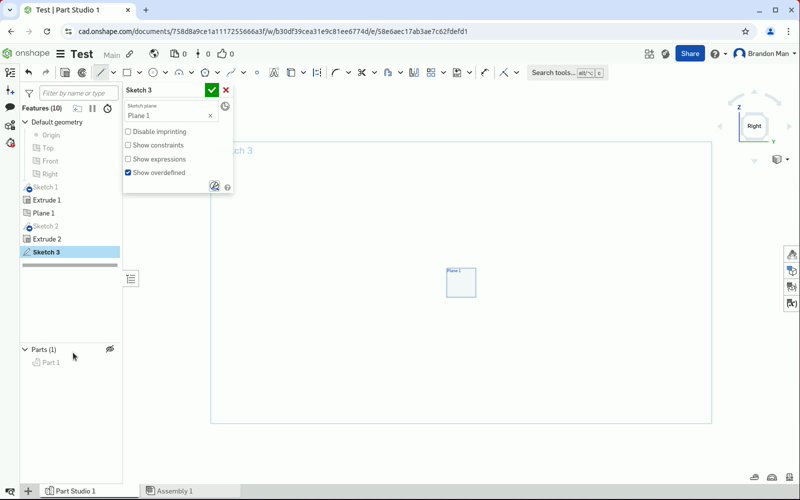
mouse_move(441, 210)
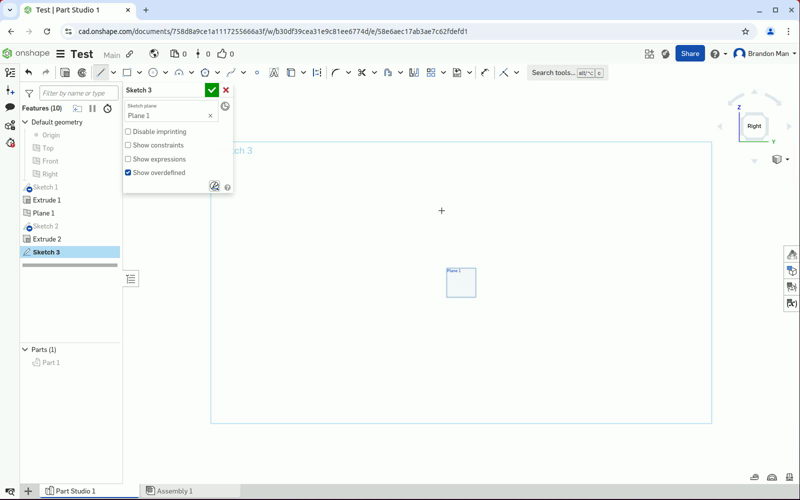
click(441, 210)
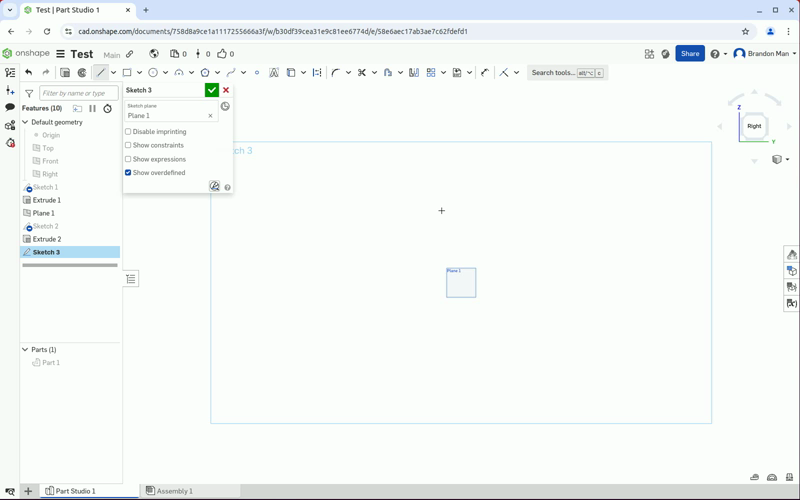
key_up(shift)
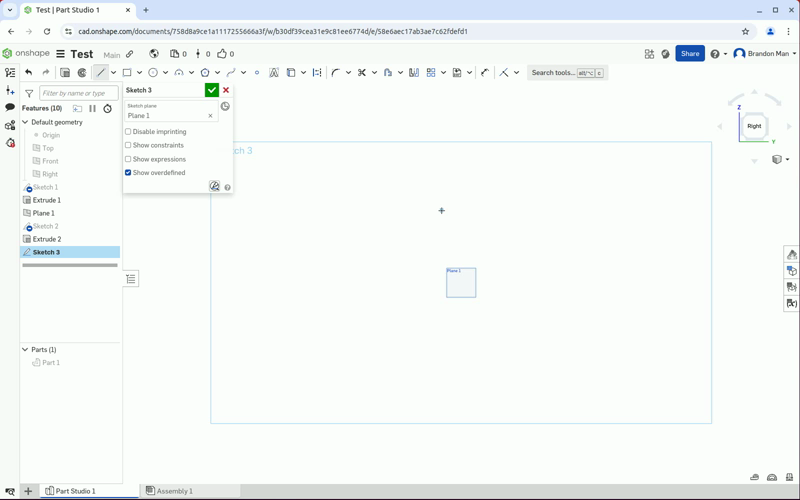
key_down(shift)
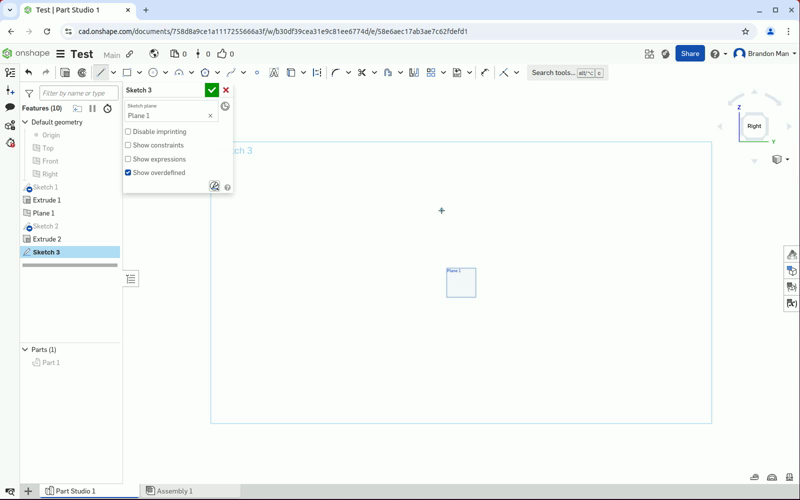
mouse_move(471, 210)
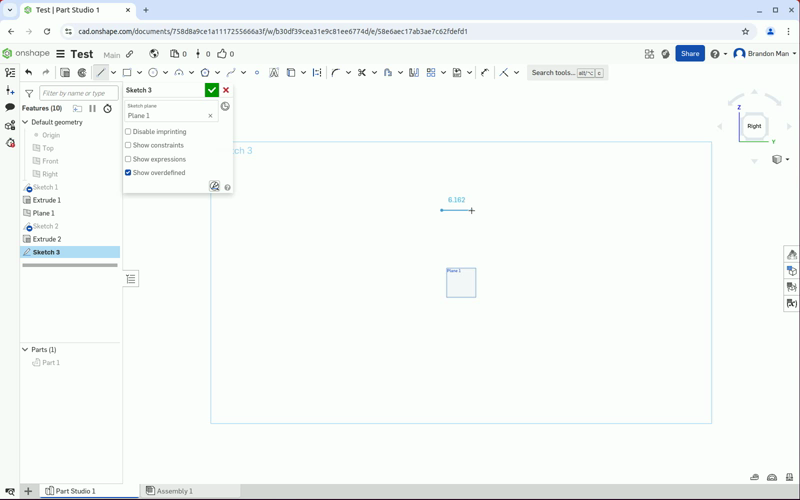
mouse_move(461, 210)
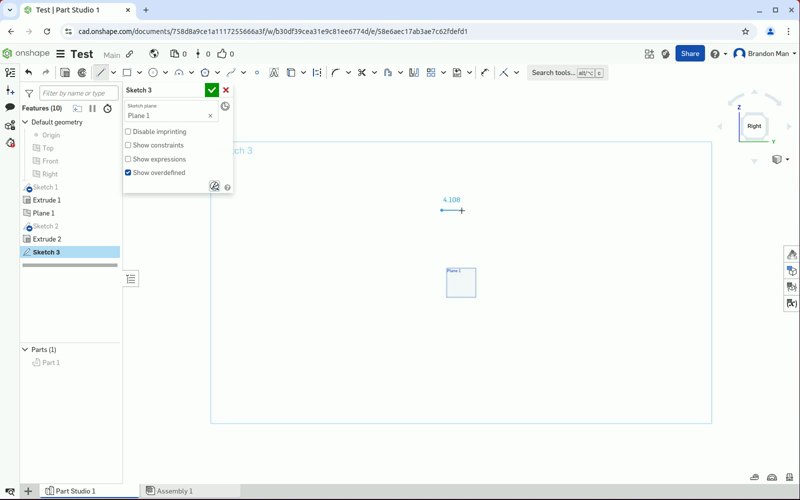
click(461, 210)
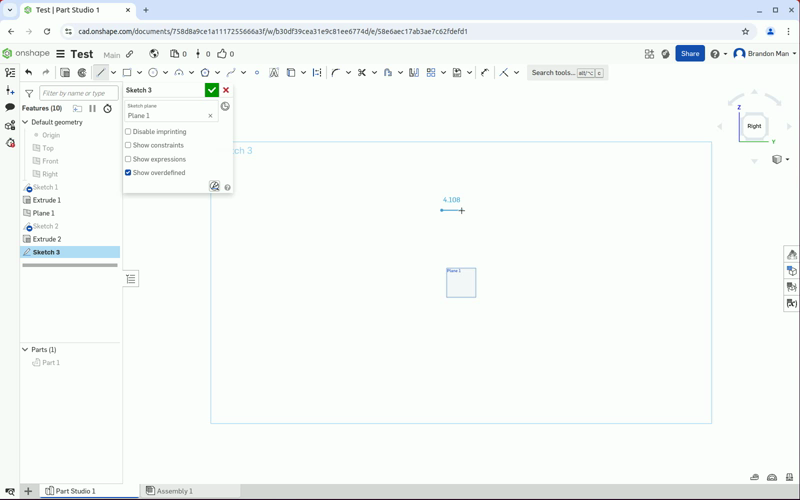
key_up(shift)
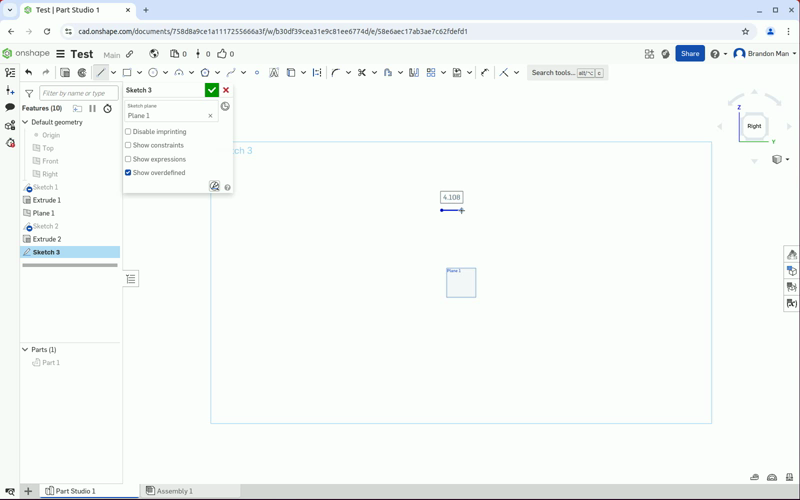
key_down(shift)
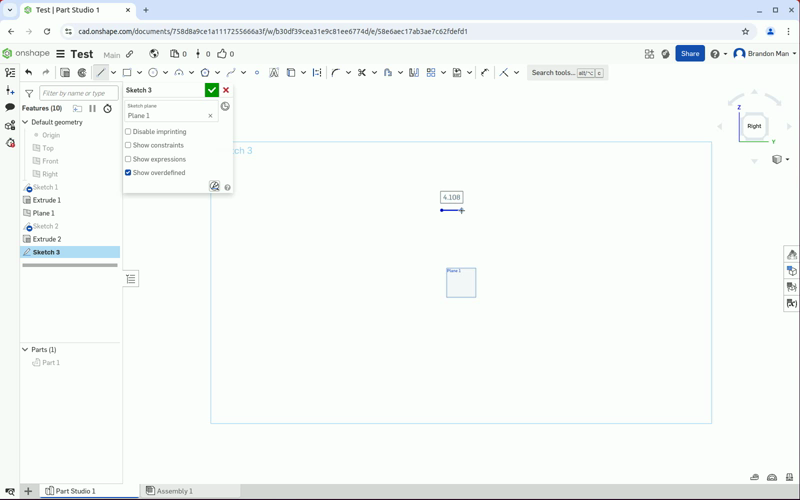
mouse_move(491, 210)
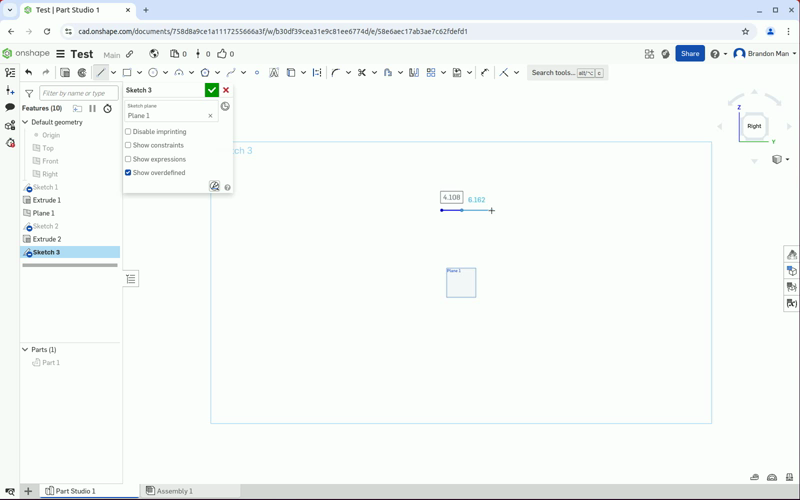
mouse_move(461, 206)
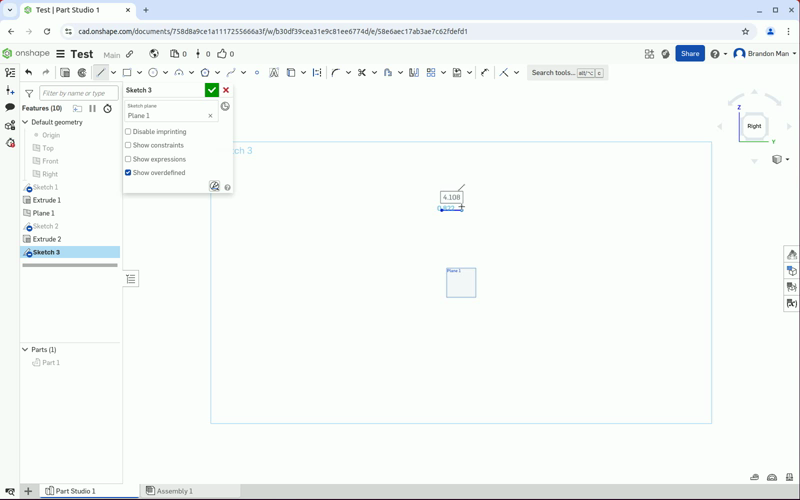
scroll(6)
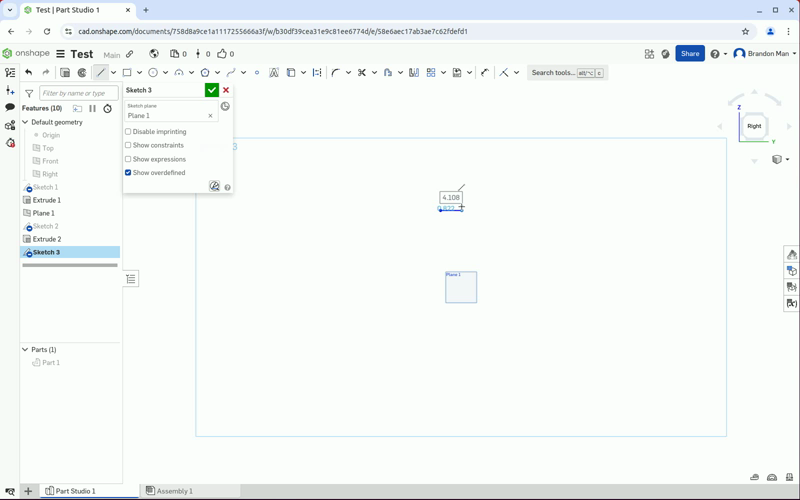
scroll(6)
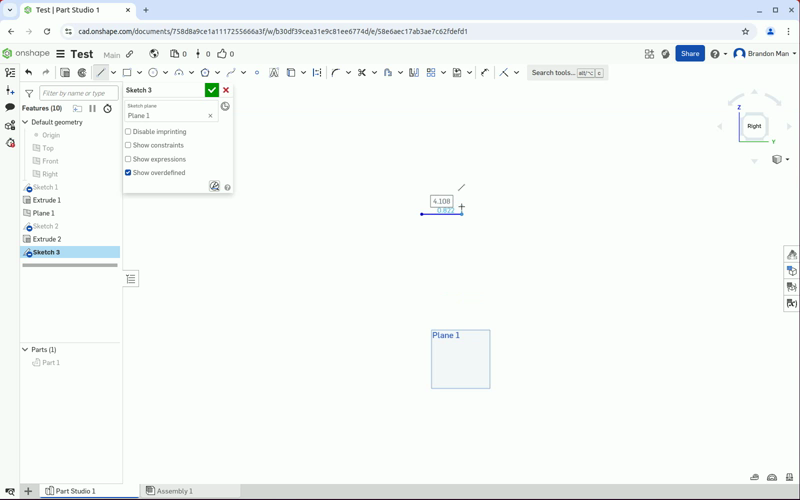
scroll(6)
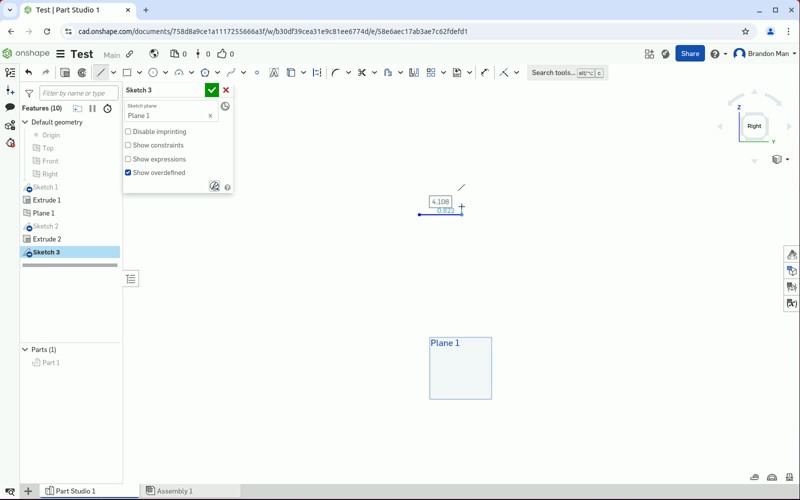
scroll(6)
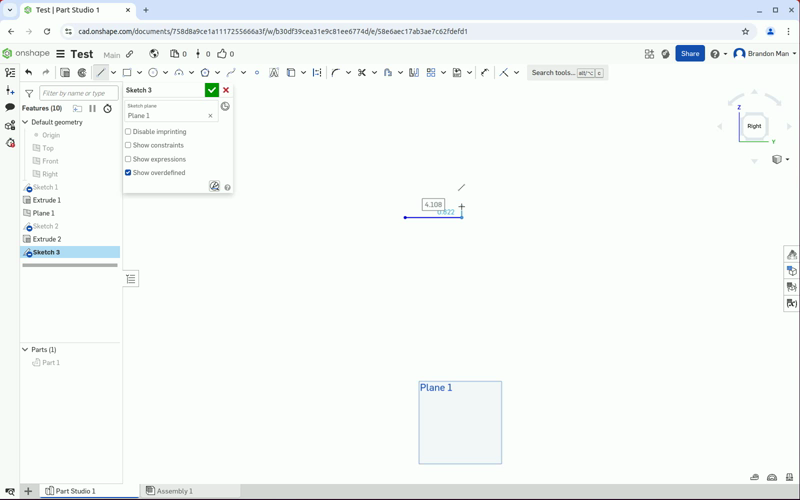
scroll(6)
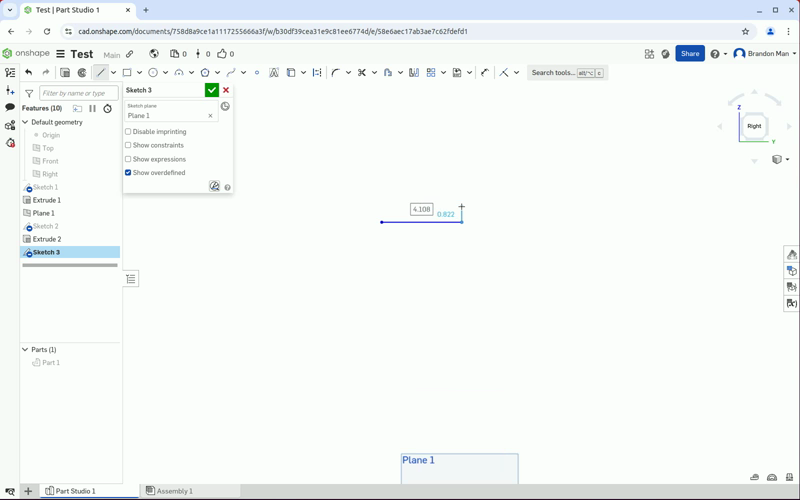
scroll(6)
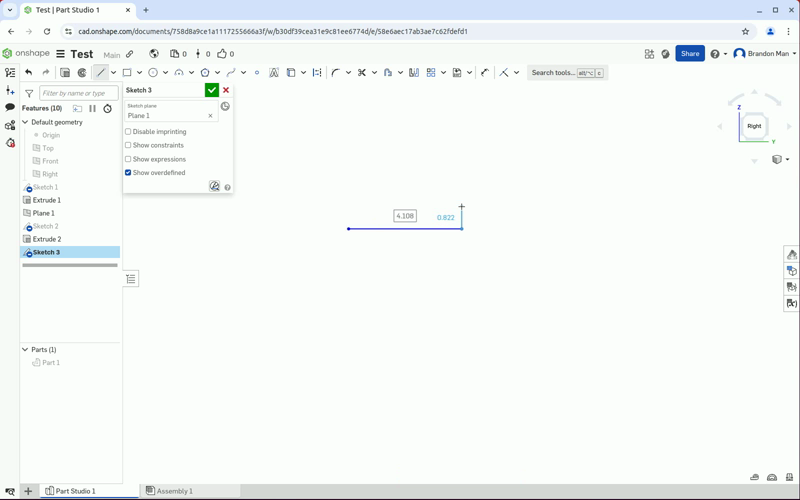
scroll(6)
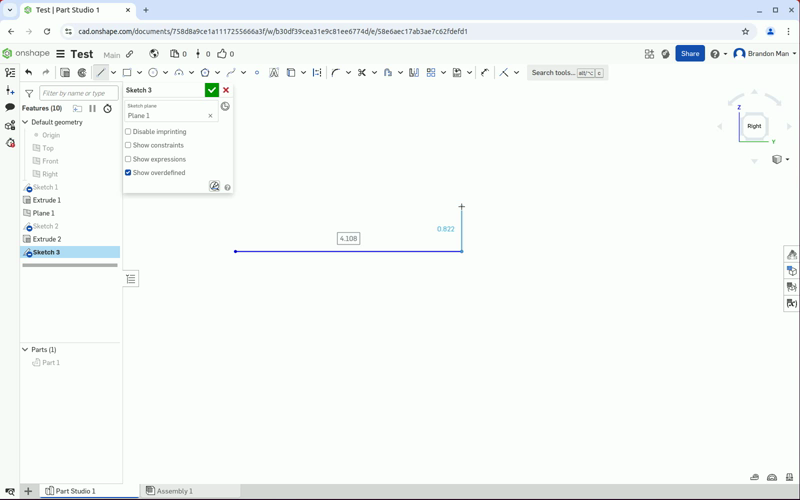
click(461, 206)
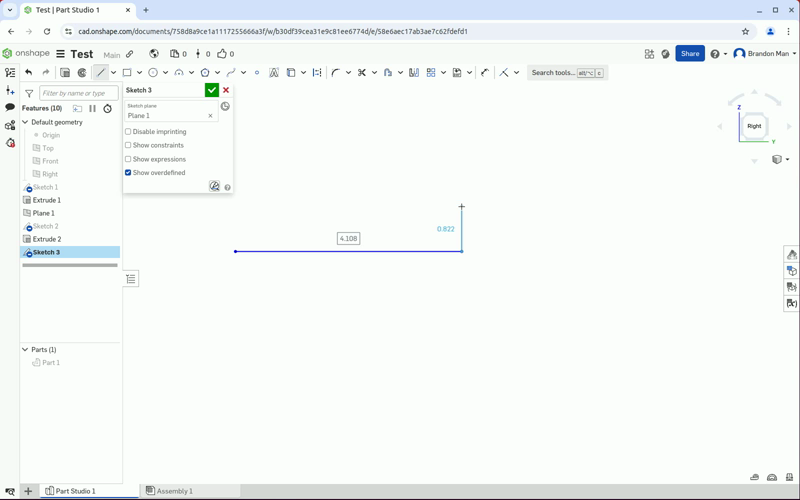
scroll(-6)
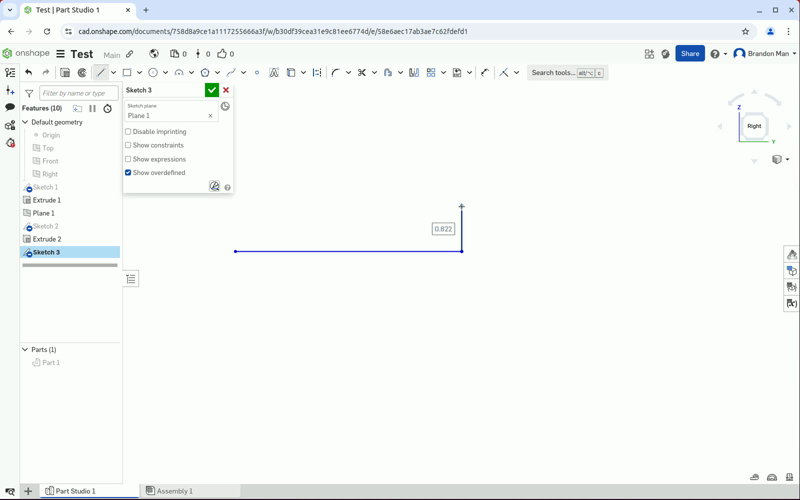
scroll(-6)
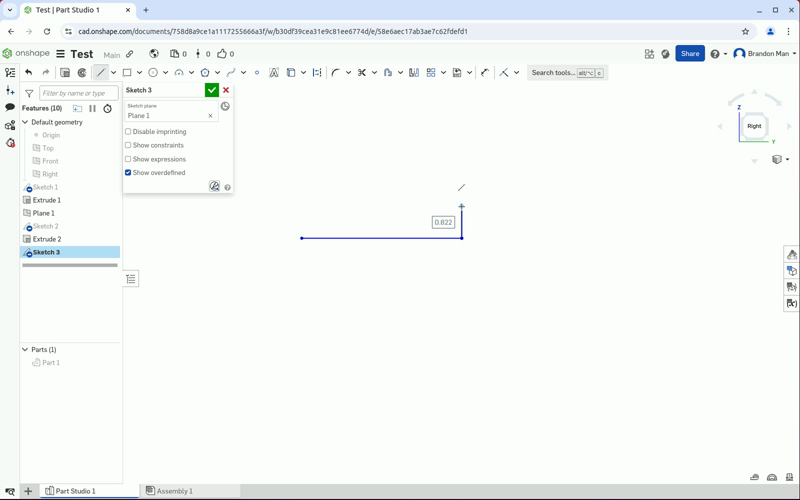
scroll(-6)
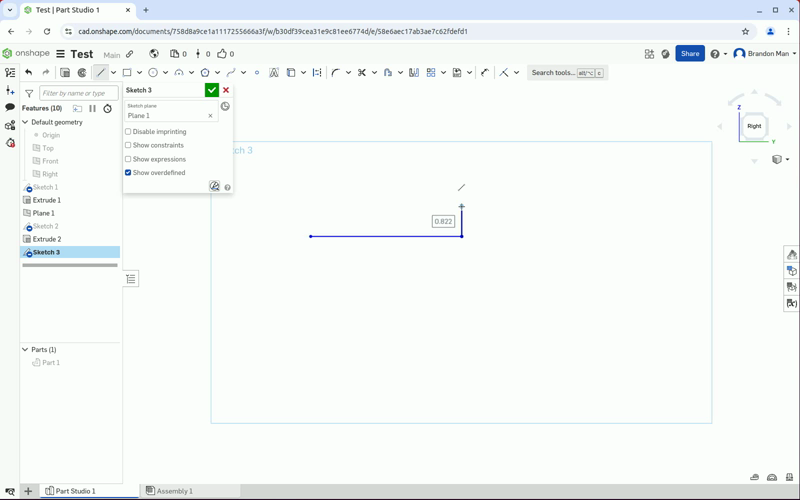
scroll(-6)
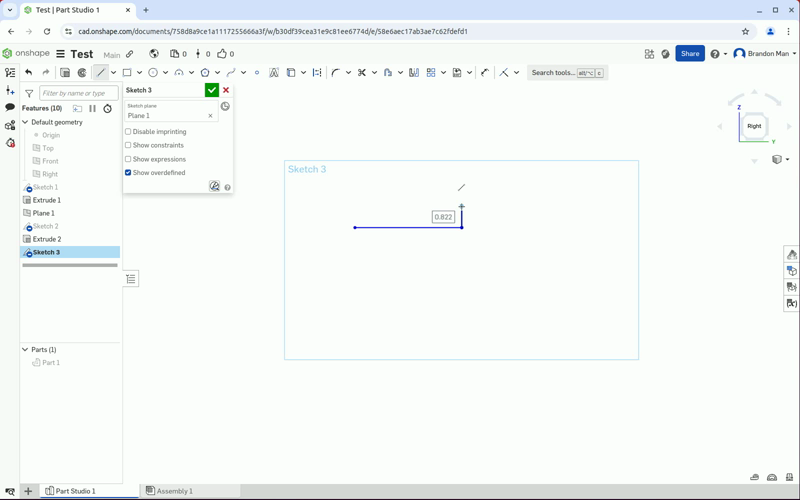
scroll(-6)
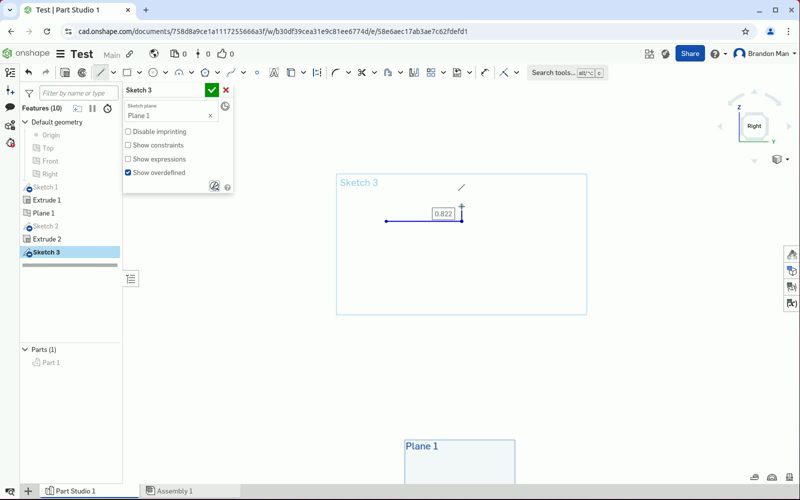
scroll(-6)
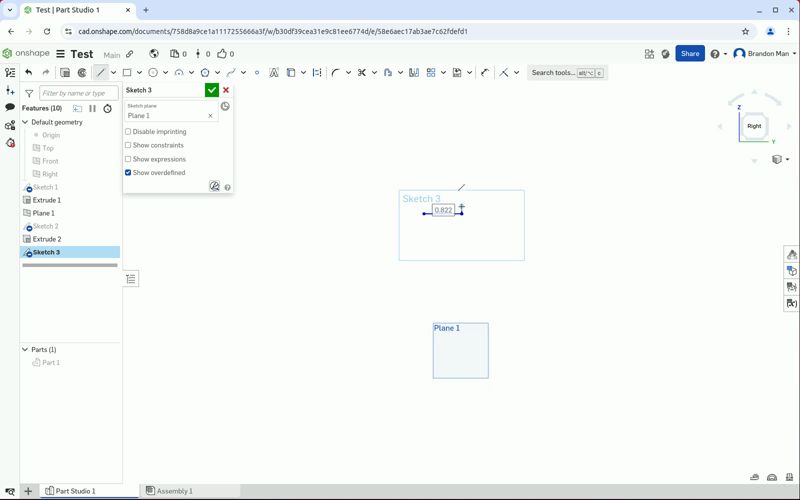
scroll(-6)
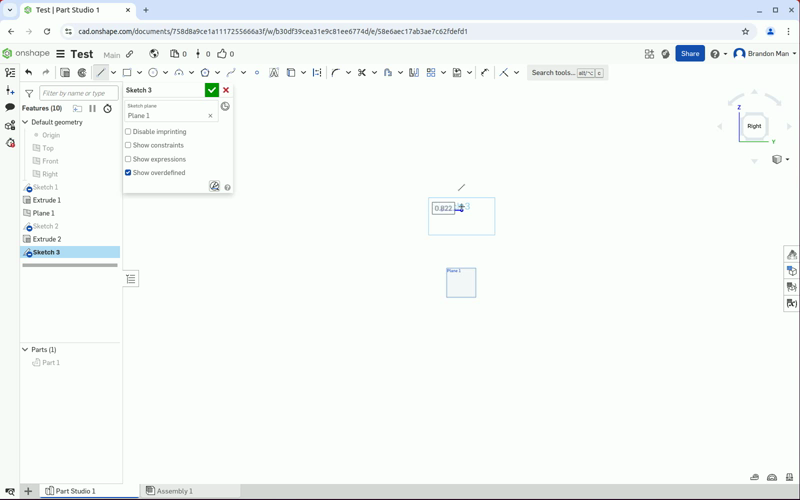
key_up(shift)
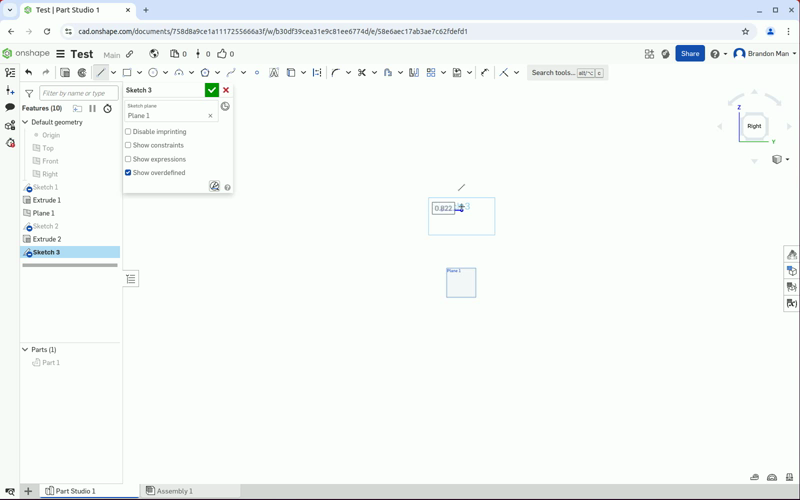
key_down(shift)
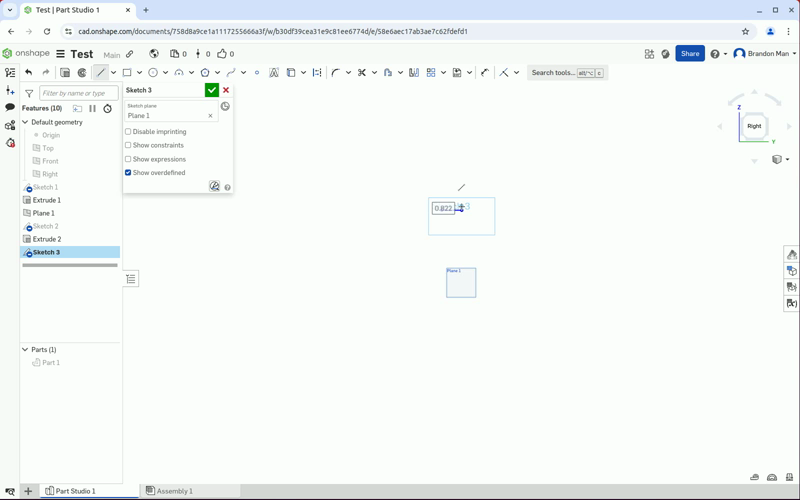
mouse_move(491, 206)
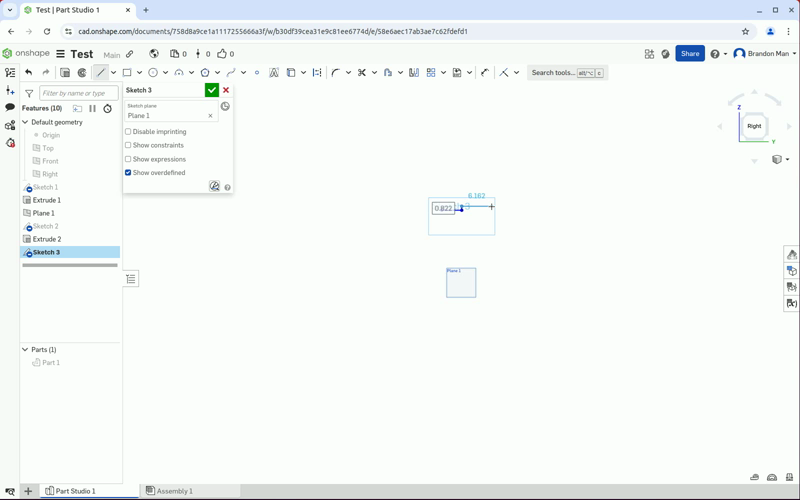
mouse_move(441, 206)
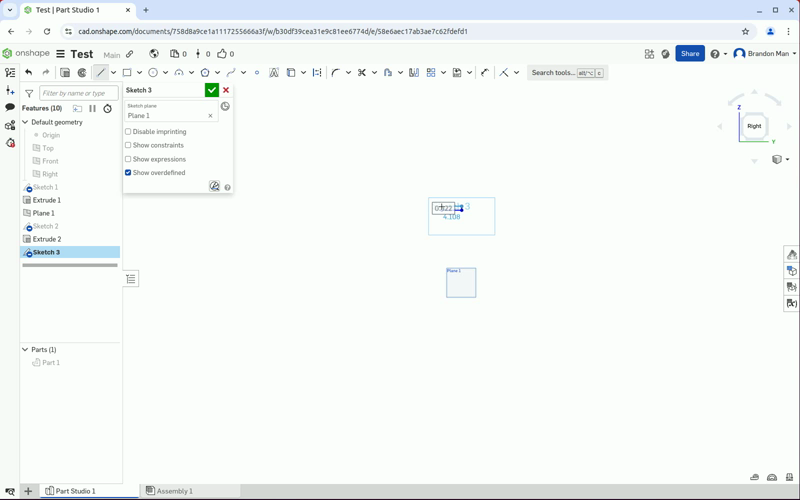
scroll(6)
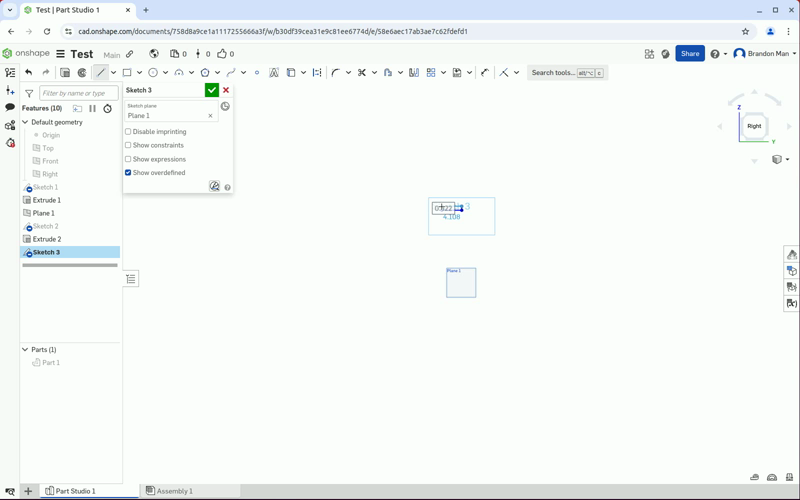
scroll(6)
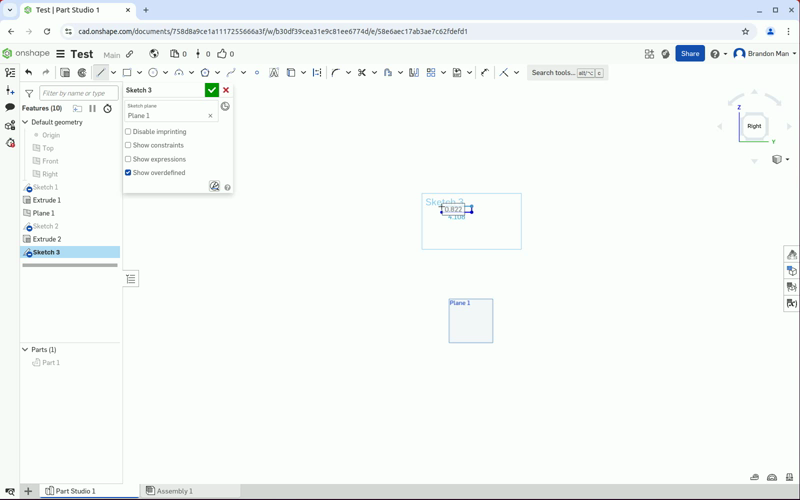
scroll(6)
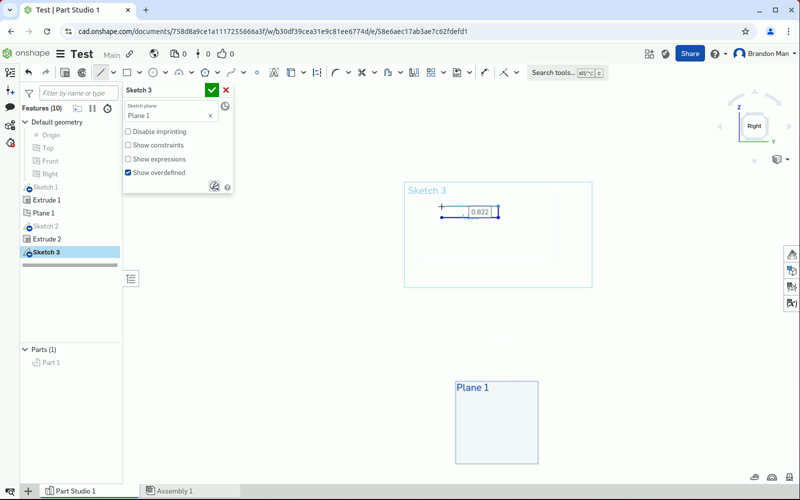
scroll(6)
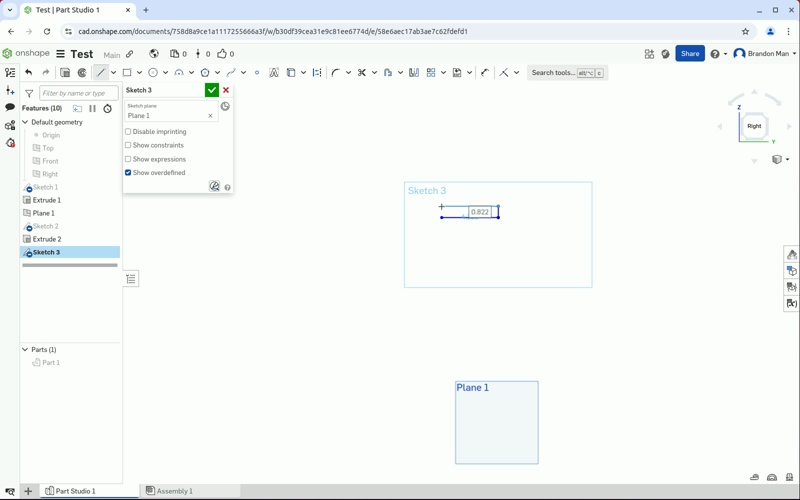
scroll(6)
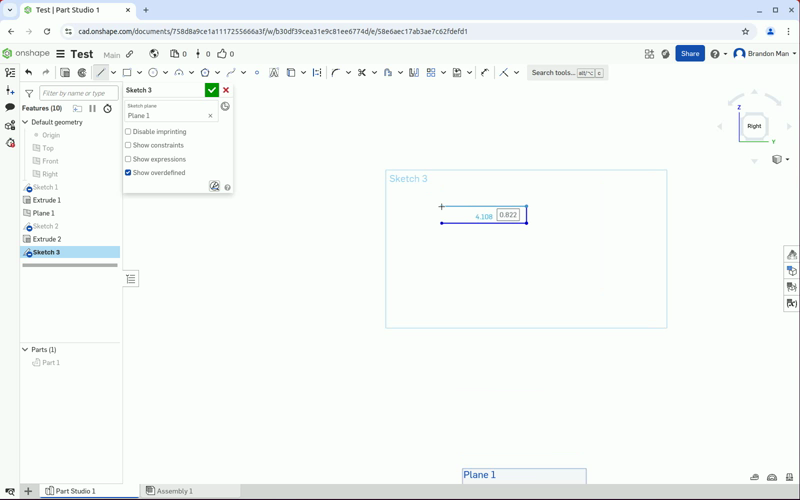
scroll(6)
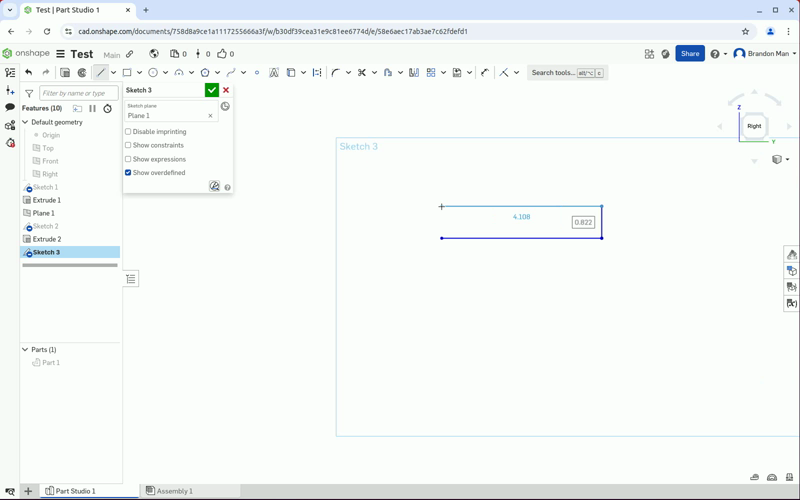
scroll(6)
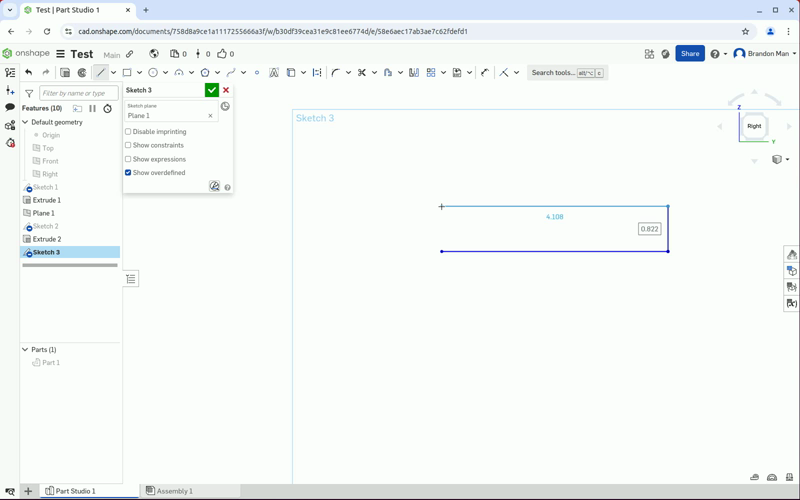
click(441, 206)
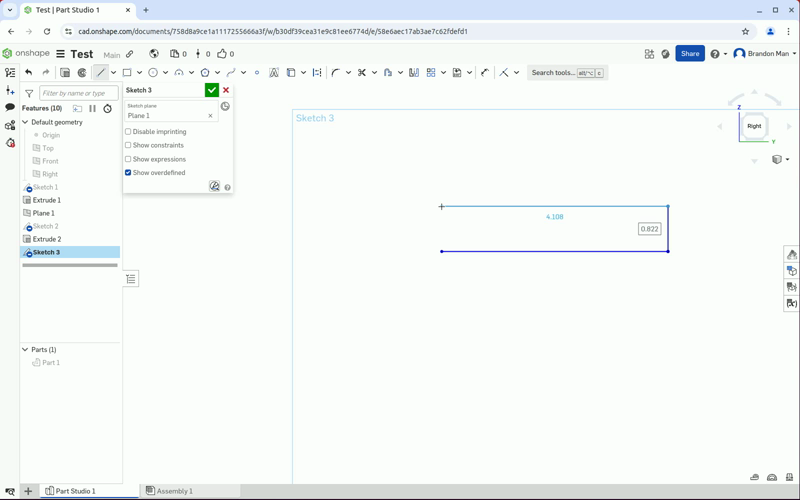
scroll(-6)
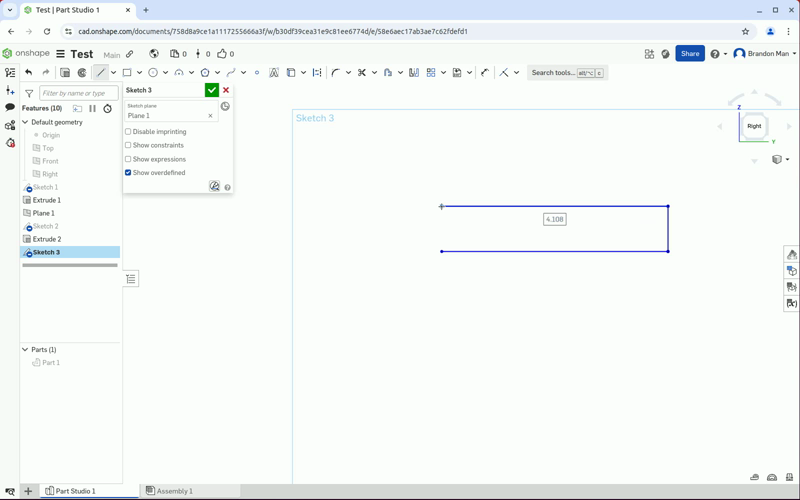
scroll(-6)
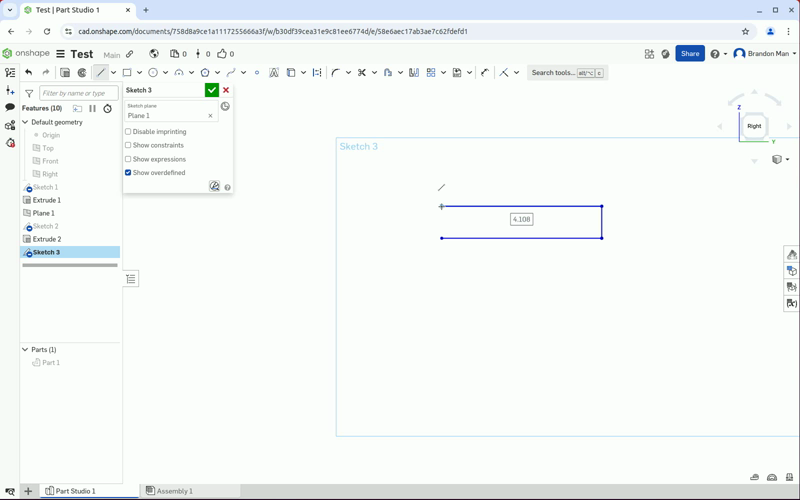
scroll(-6)
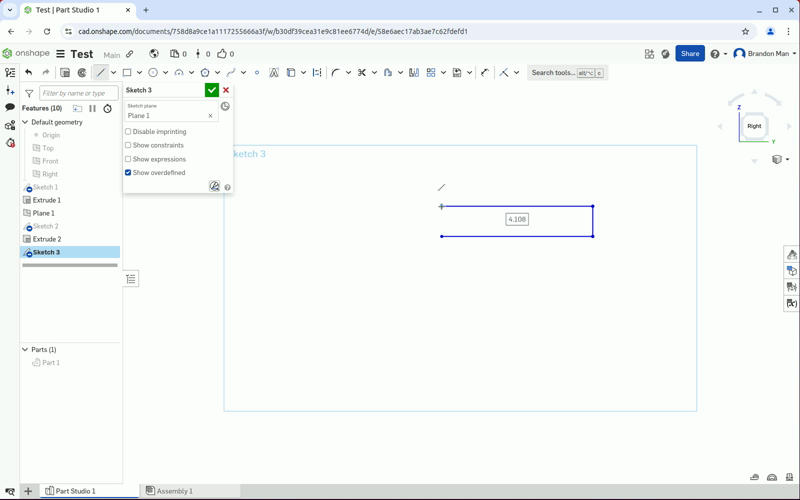
scroll(-6)
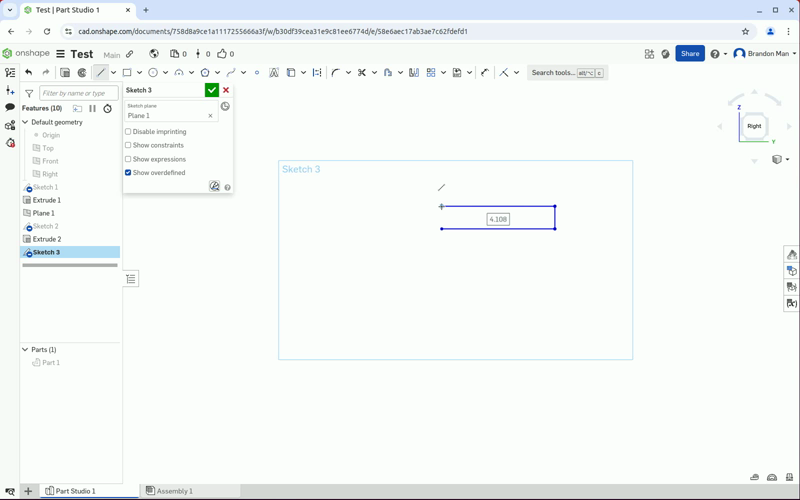
scroll(-6)
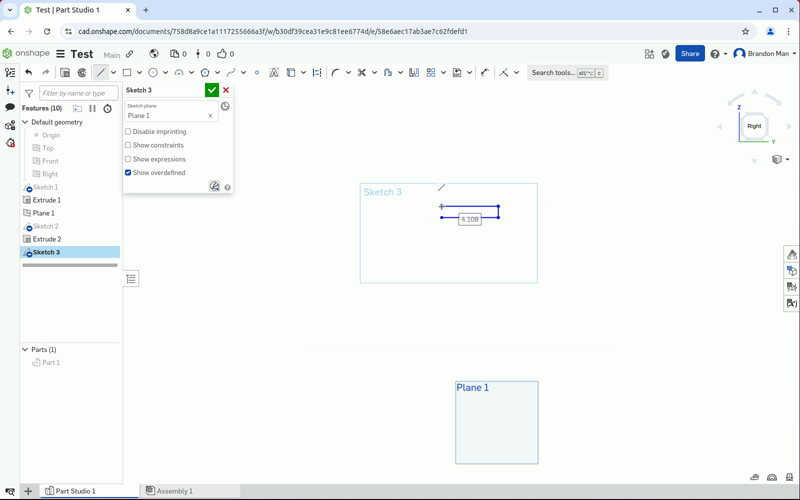
scroll(-6)
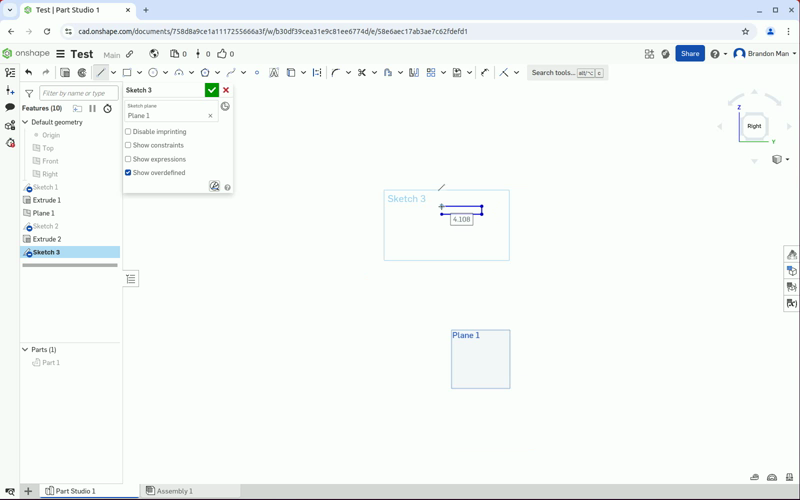
scroll(-6)
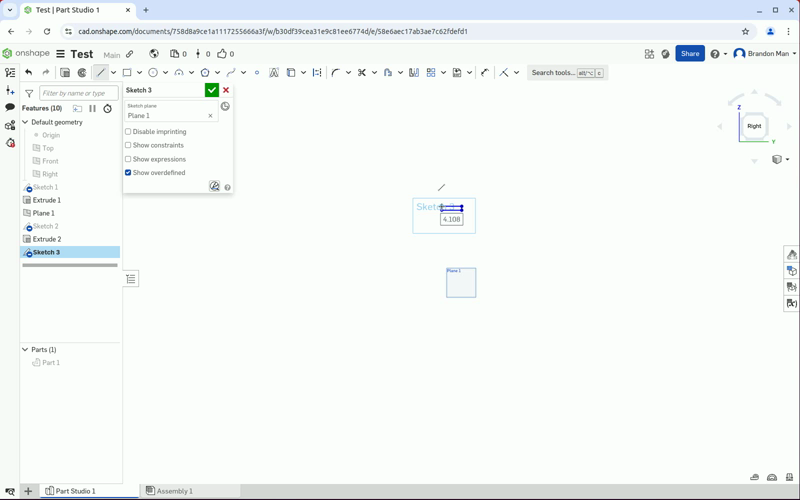
key_up(shift)
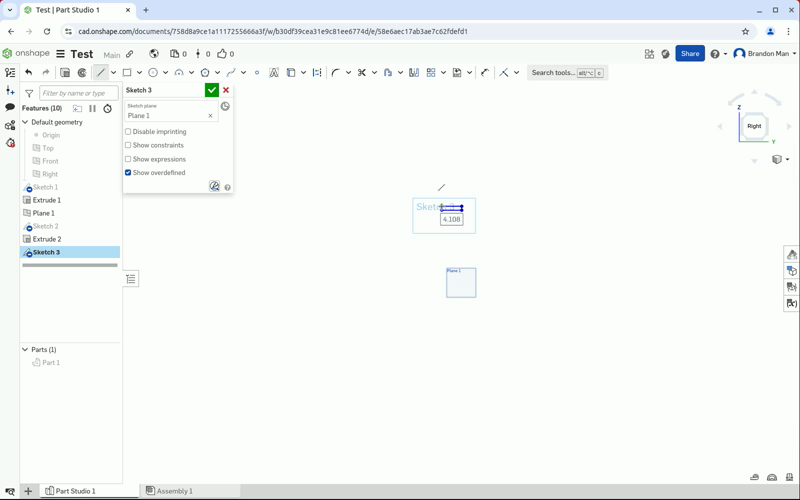
mouse_move(471, 206)
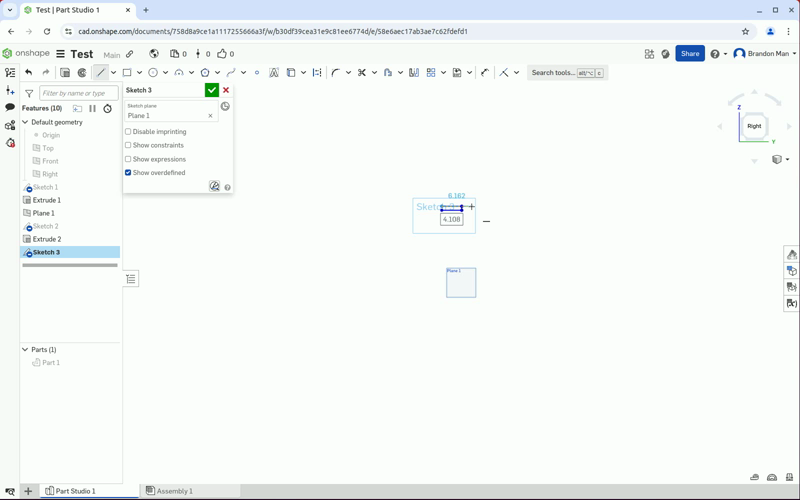
key_down(shift)
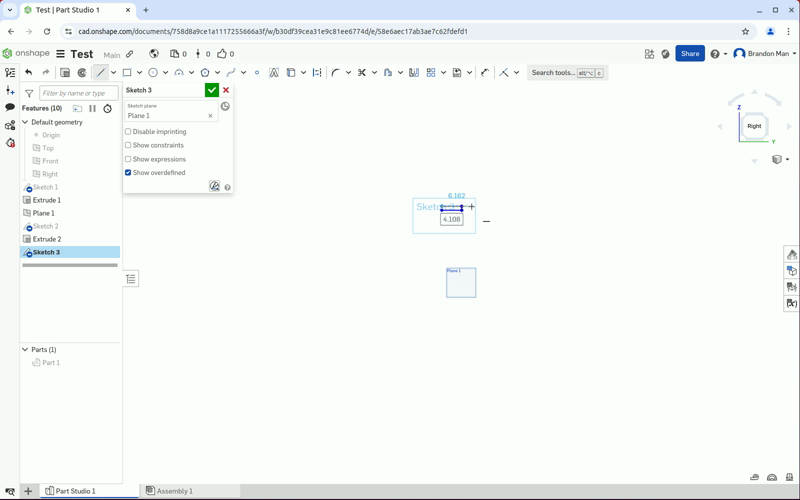
mouse_move(441, 210)
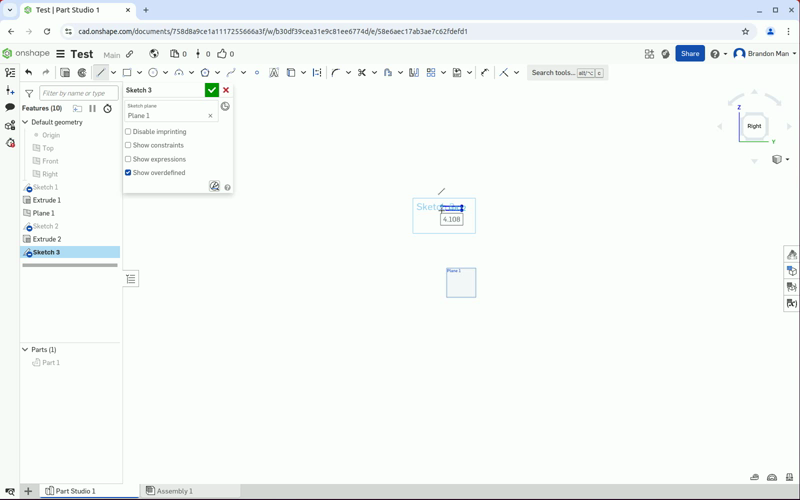
scroll(6)
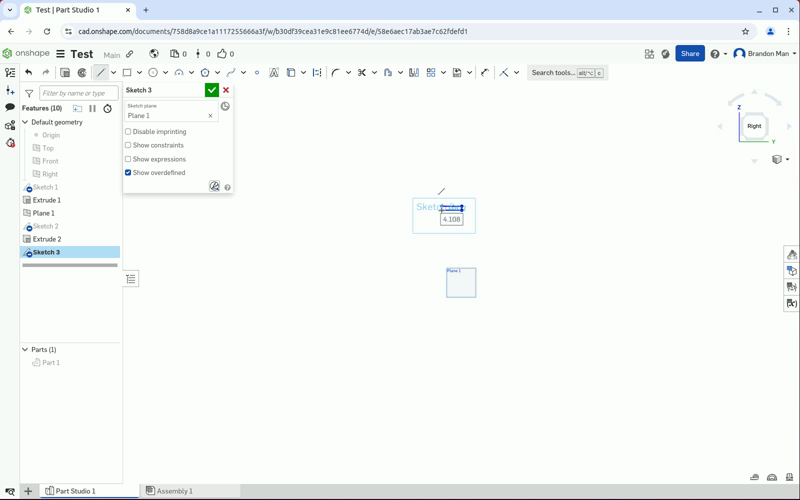
scroll(6)
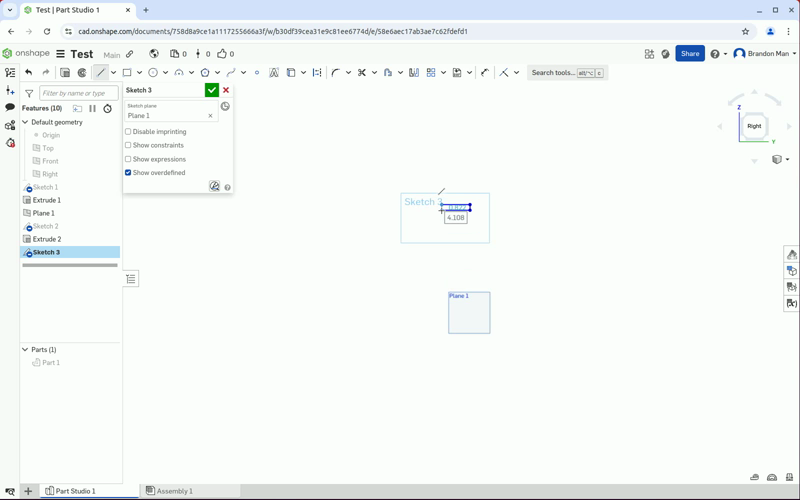
scroll(6)
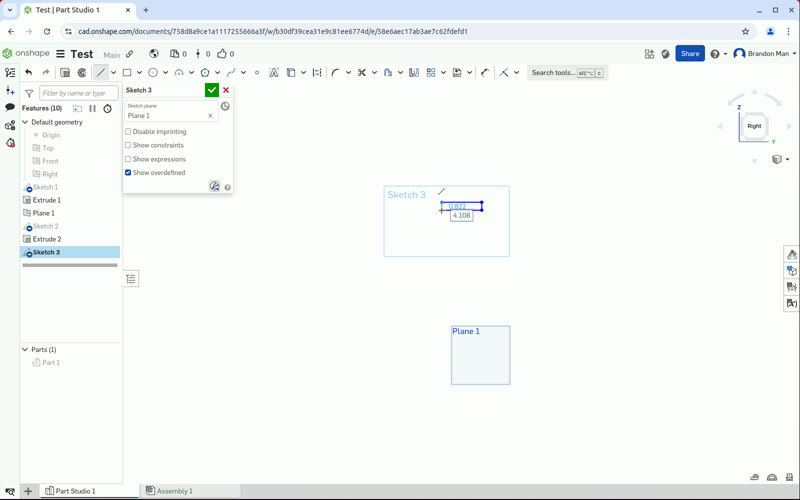
scroll(6)
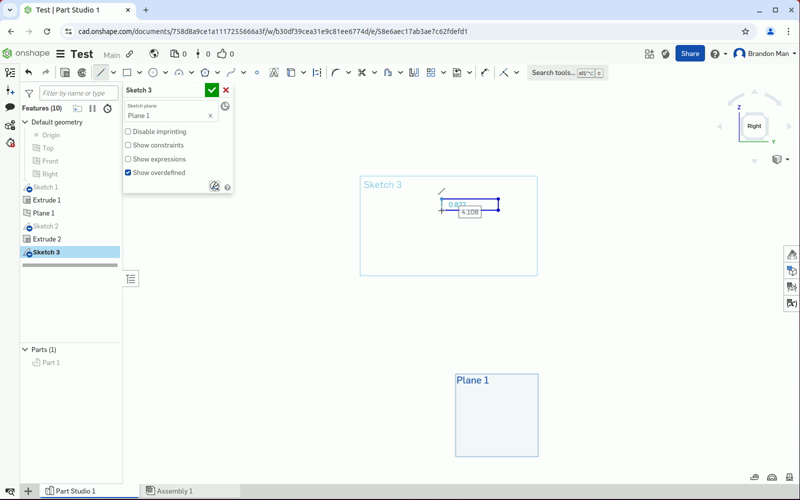
scroll(6)
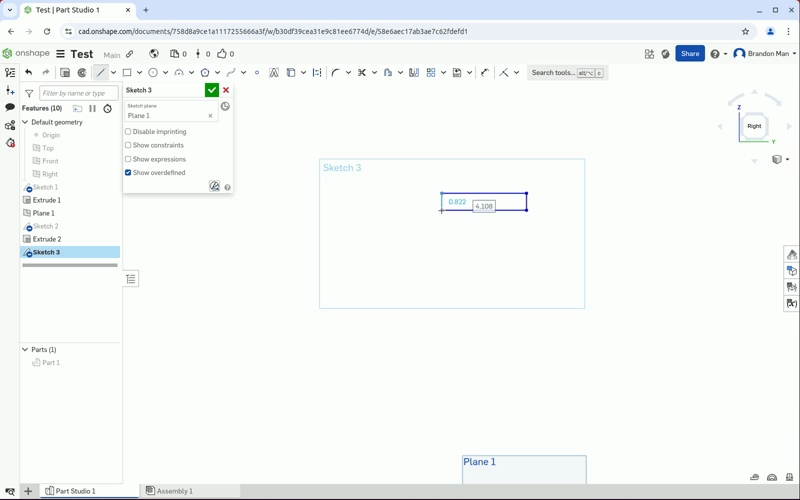
scroll(6)
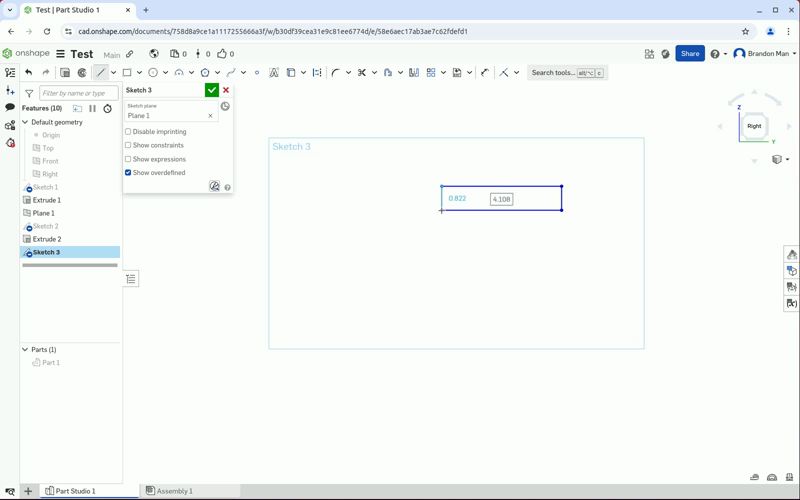
scroll(6)
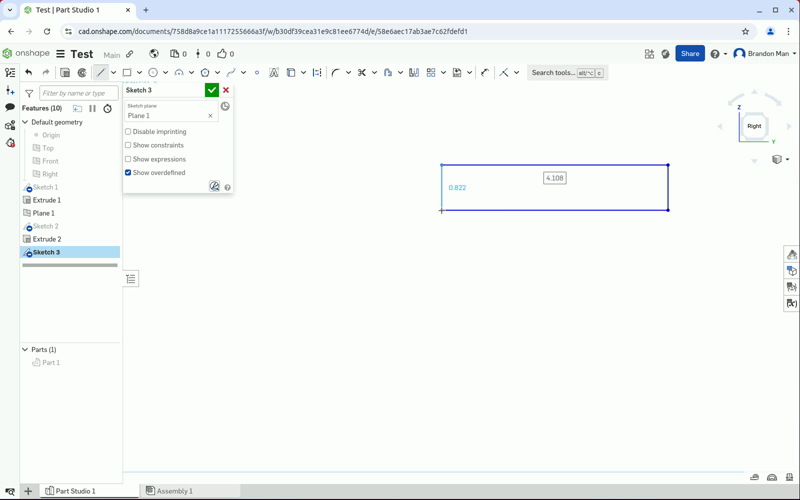
key_up(shift)
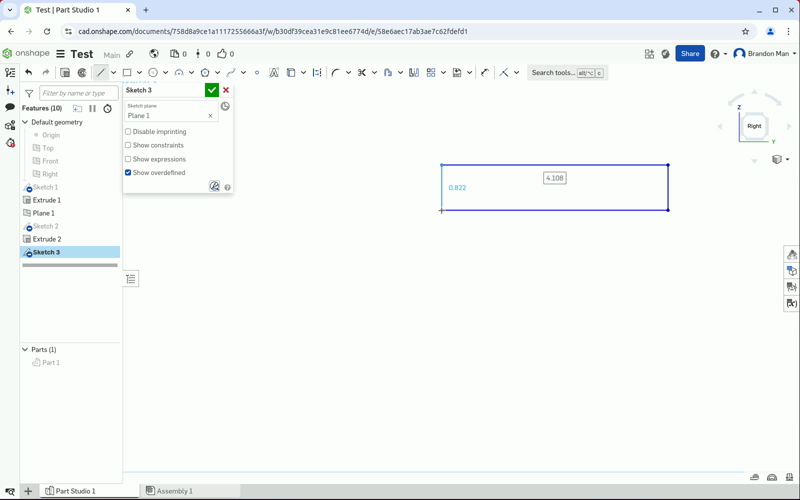
click(441, 210)
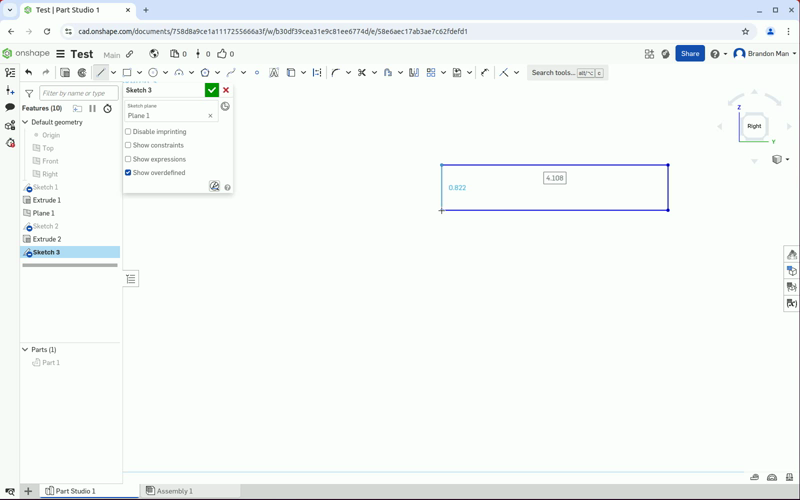
scroll(-6)
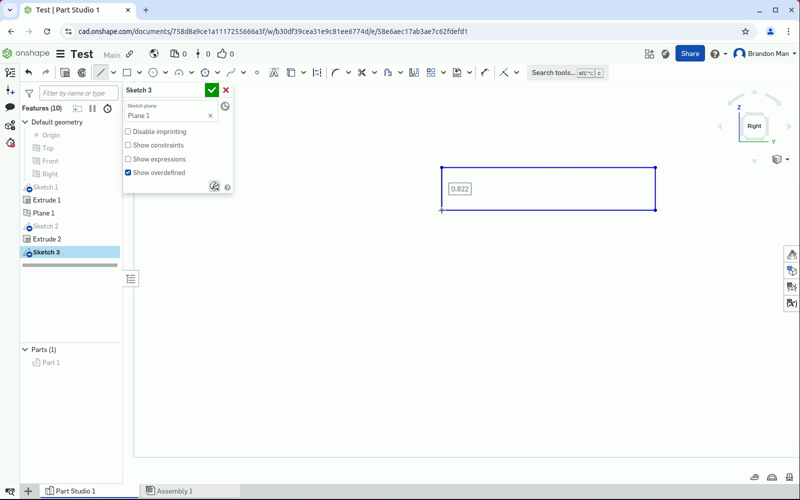
scroll(-6)
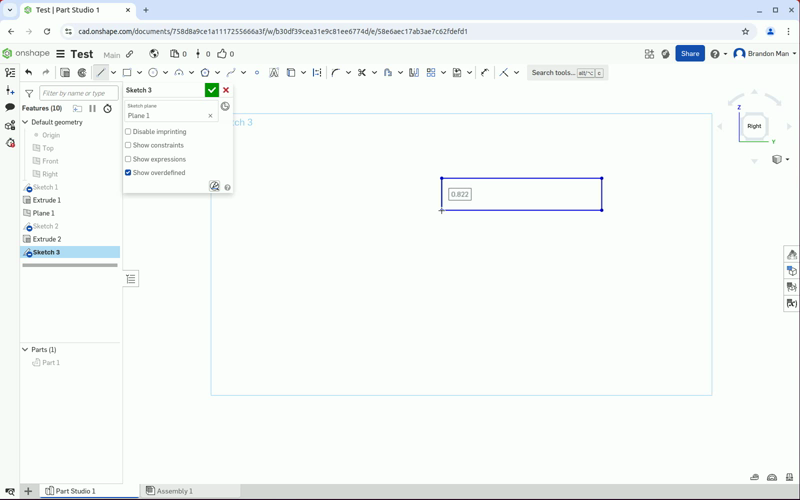
scroll(-6)
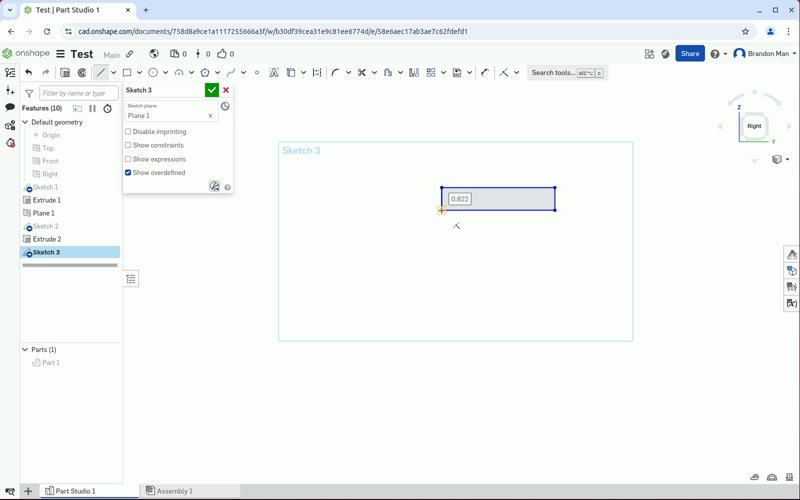
scroll(-6)
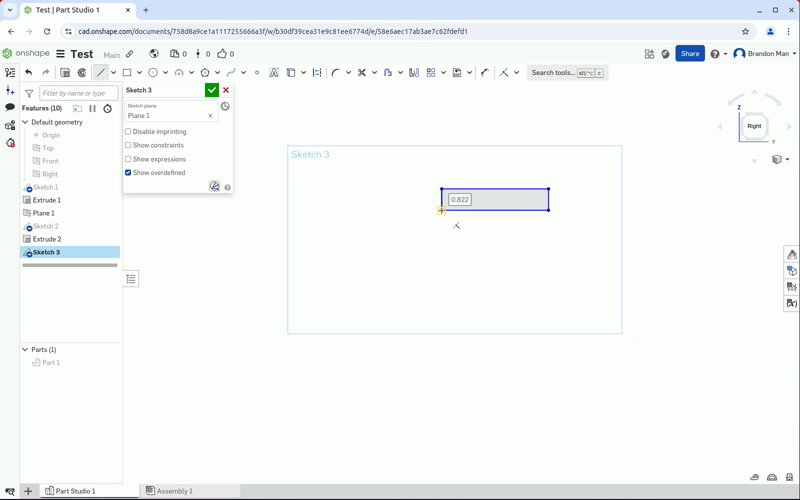
scroll(-6)
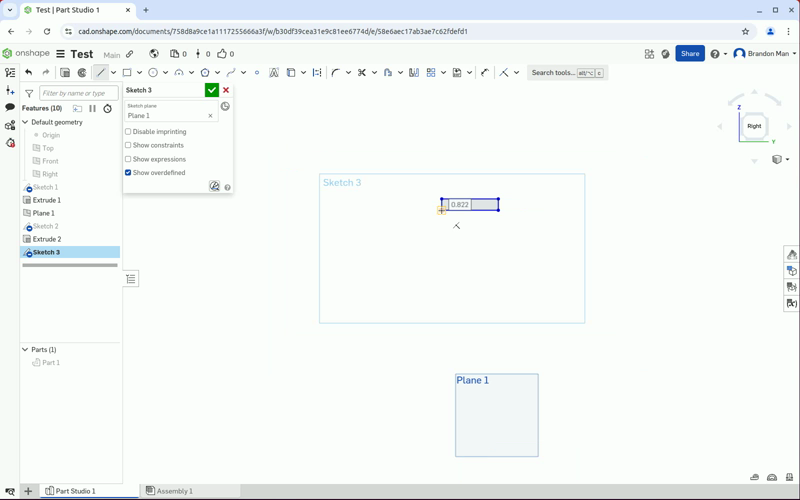
scroll(-6)
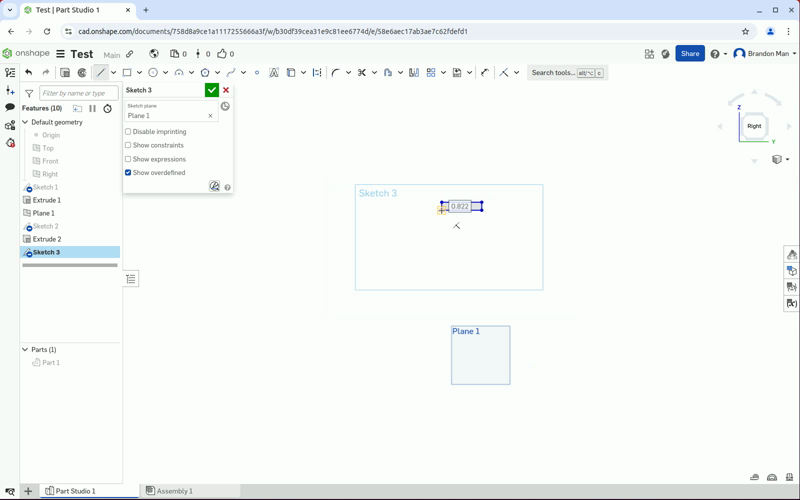
scroll(-6)
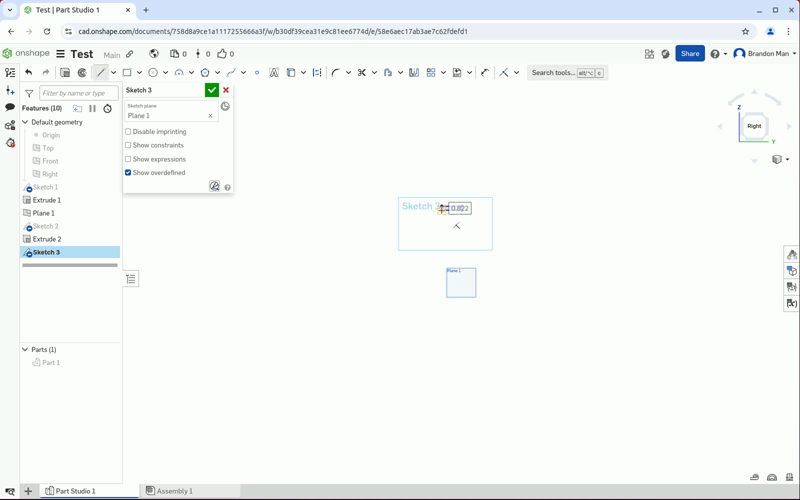
key(esc)
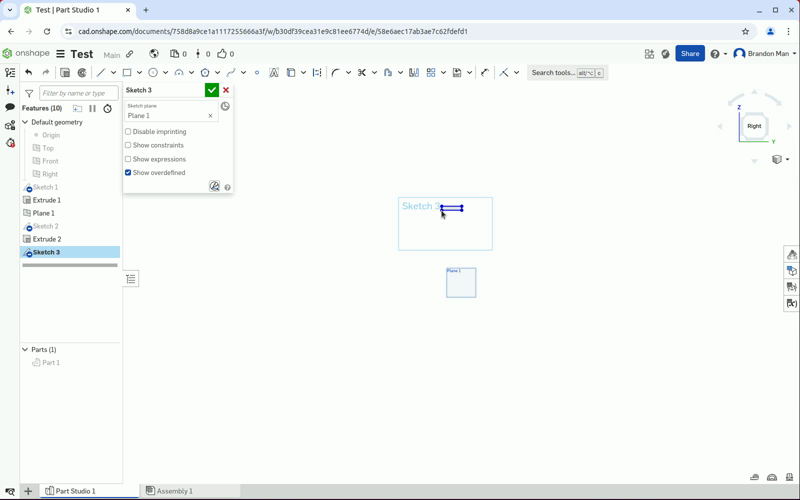
mouse_move(441, 207)
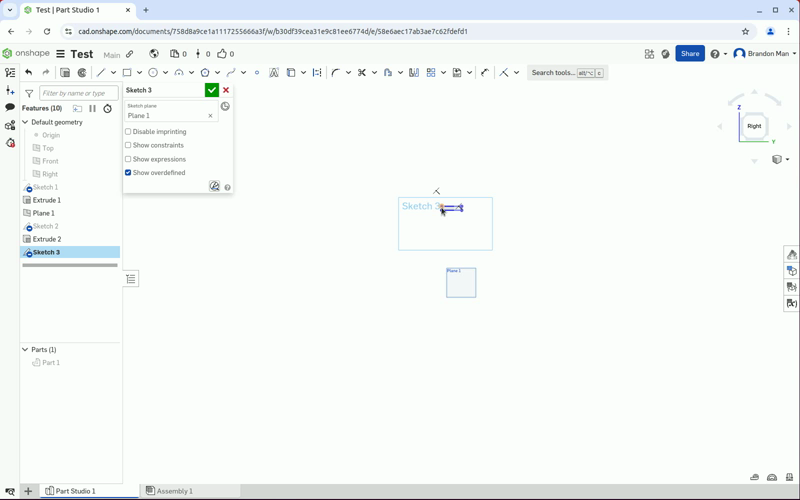
scroll(6)
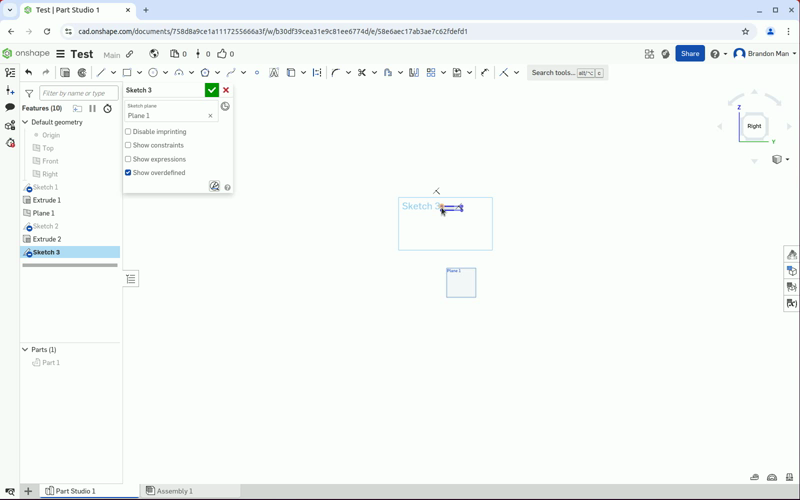
scroll(6)
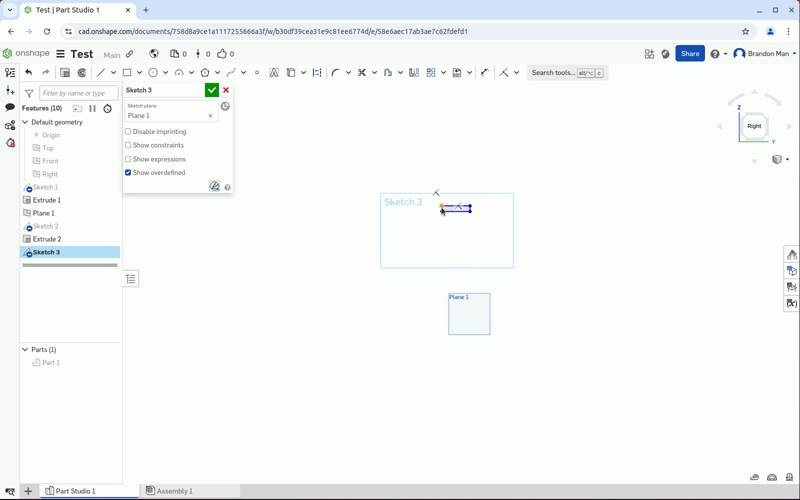
scroll(6)
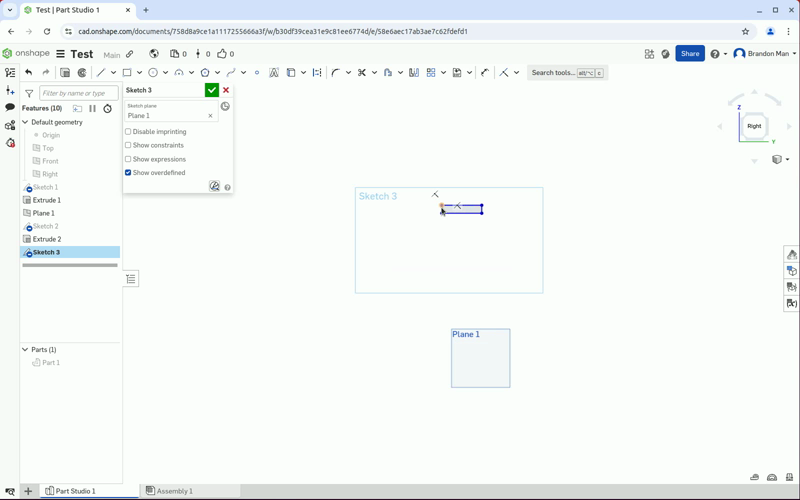
scroll(6)
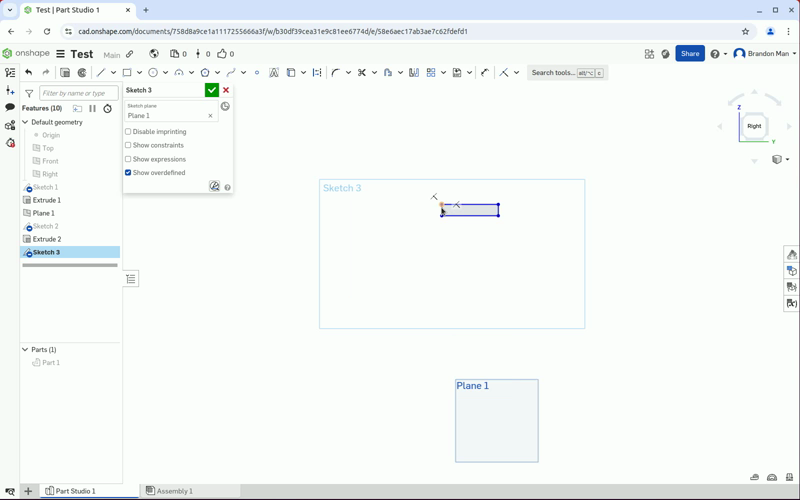
scroll(6)
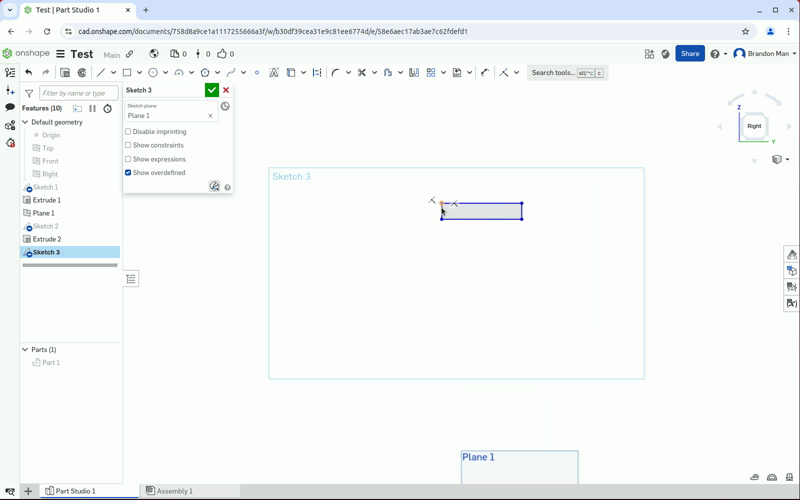
scroll(6)
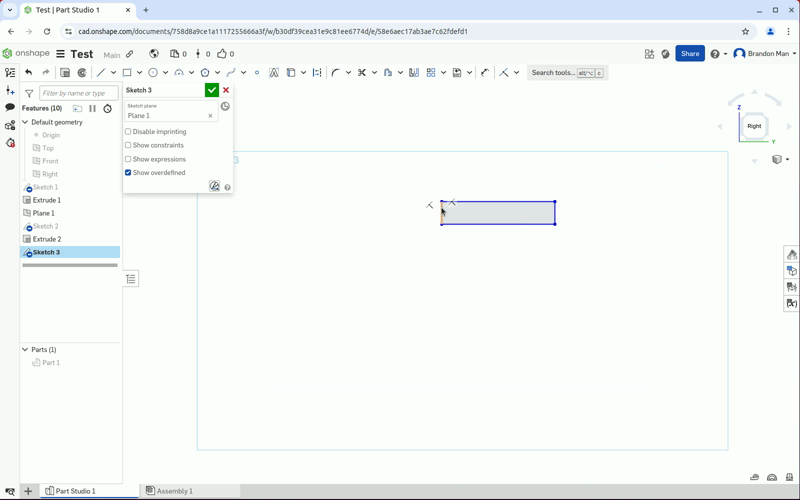
scroll(6)
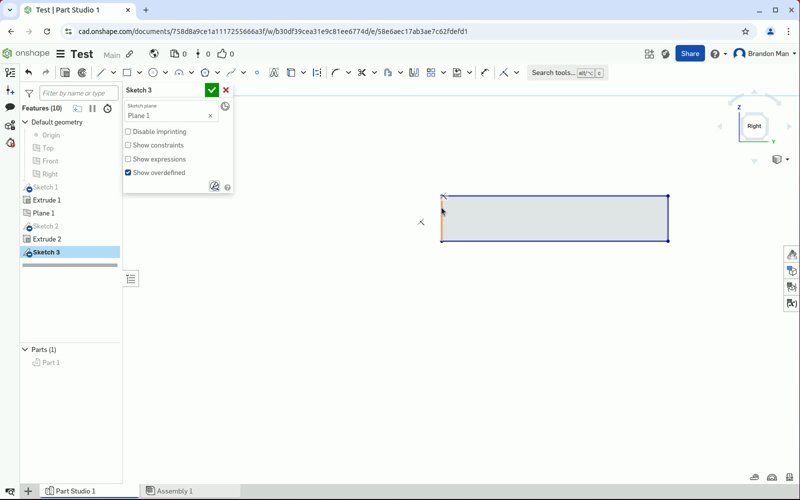
click(441, 207)
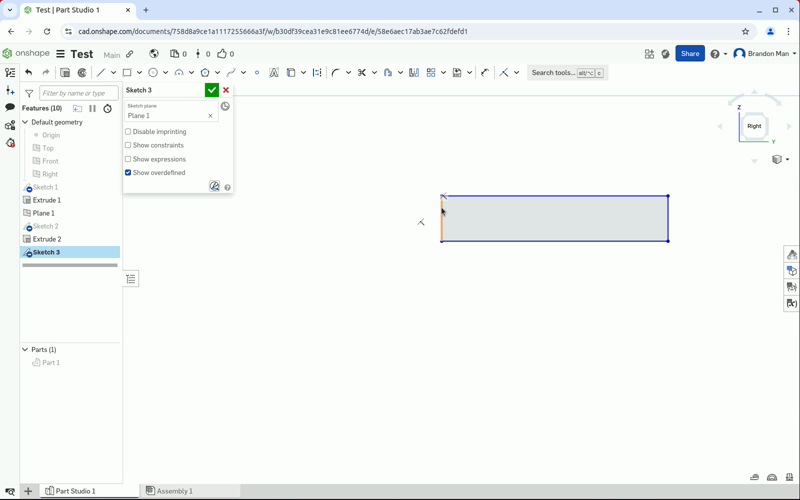
scroll(-6)
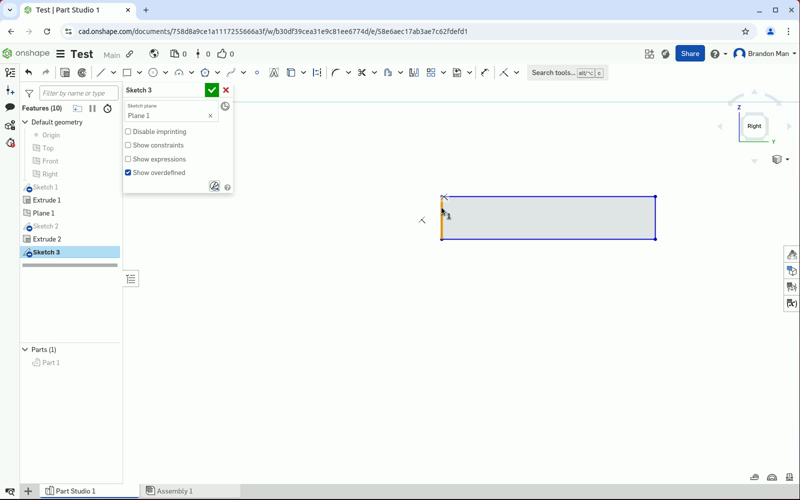
scroll(-6)
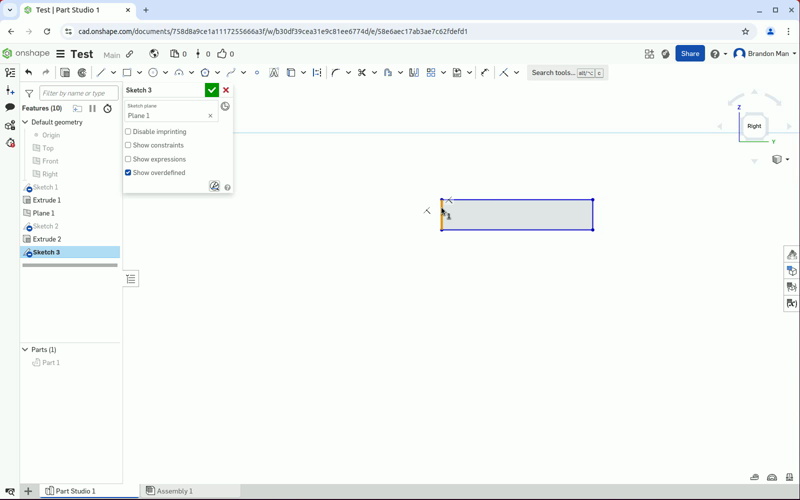
scroll(-6)
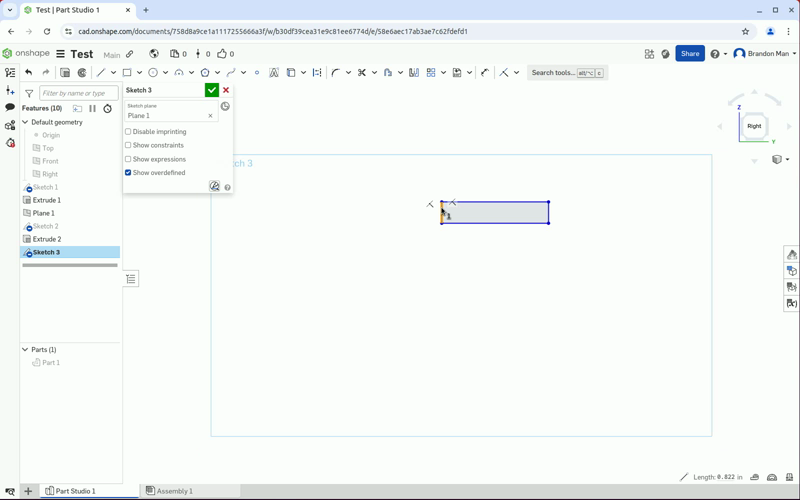
scroll(-6)
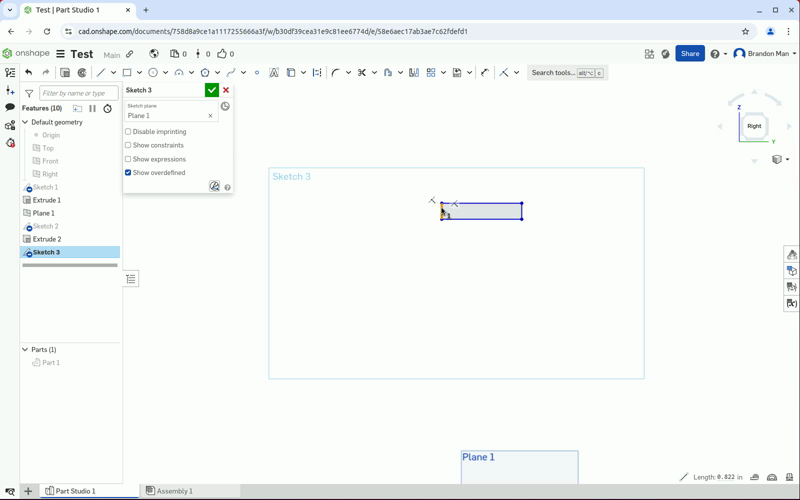
scroll(-6)
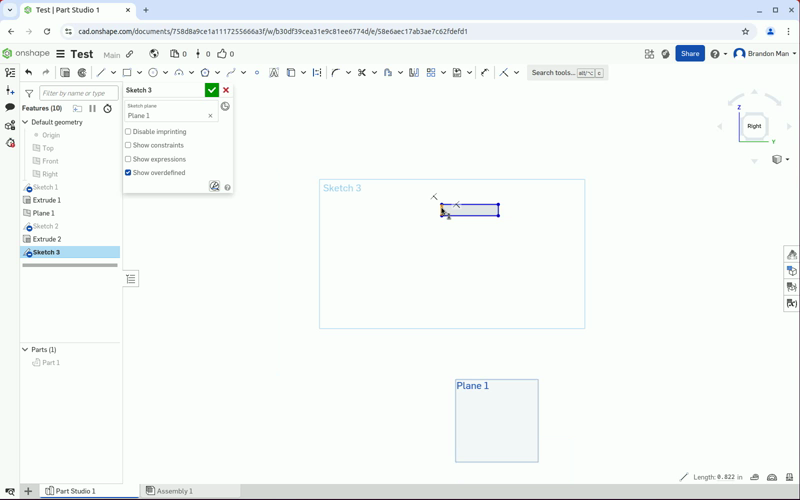
scroll(-6)
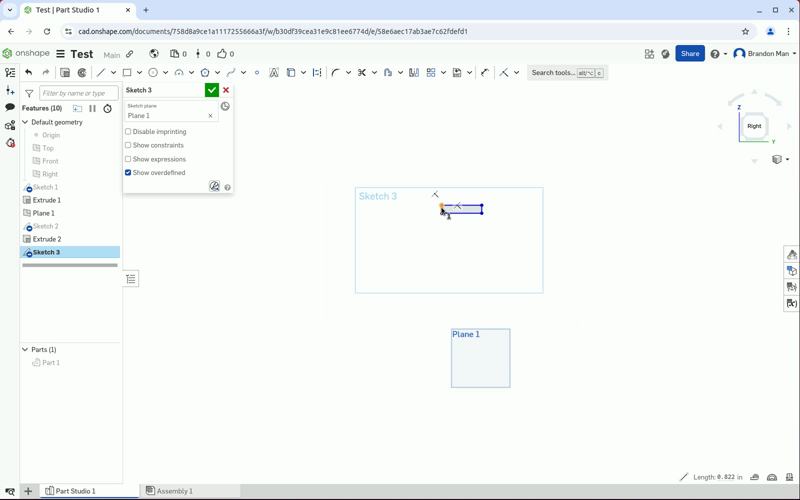
scroll(-6)
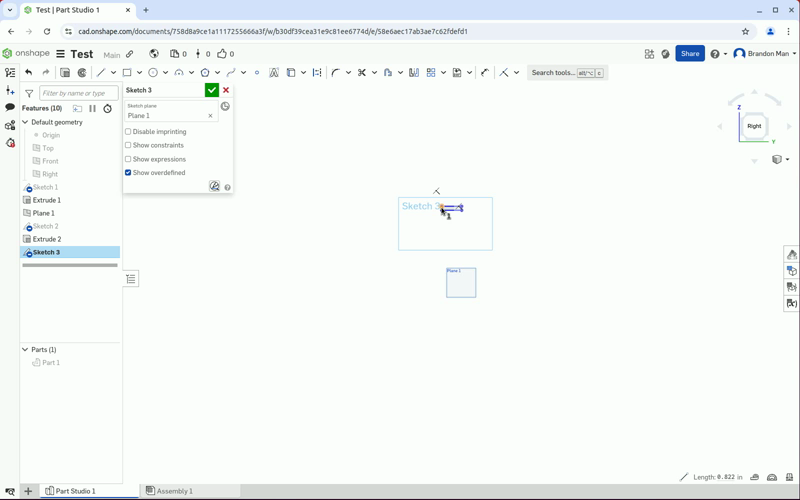
mouse_move(73, 352)
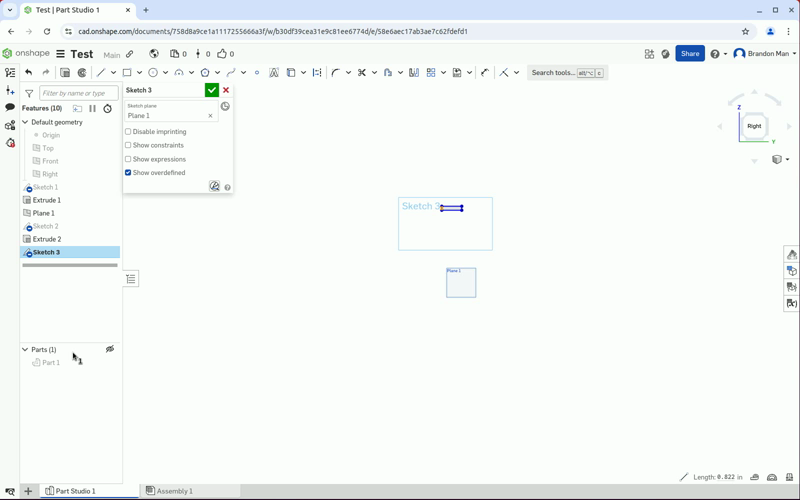
key(shift+y)
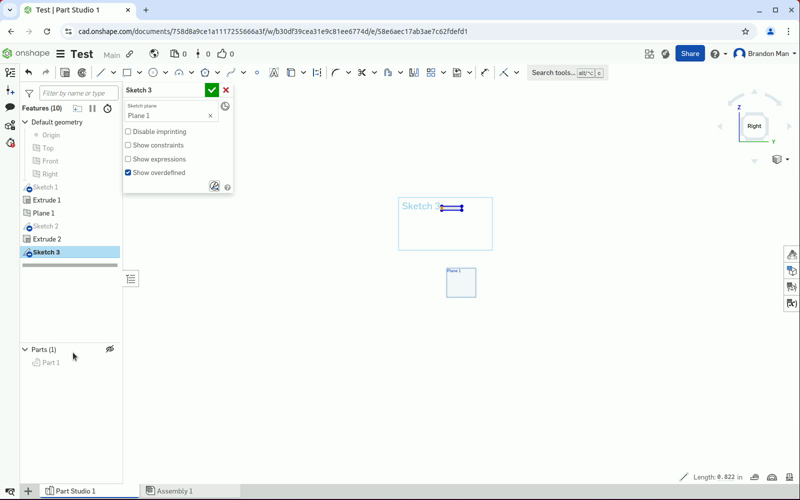
key(shift+e)
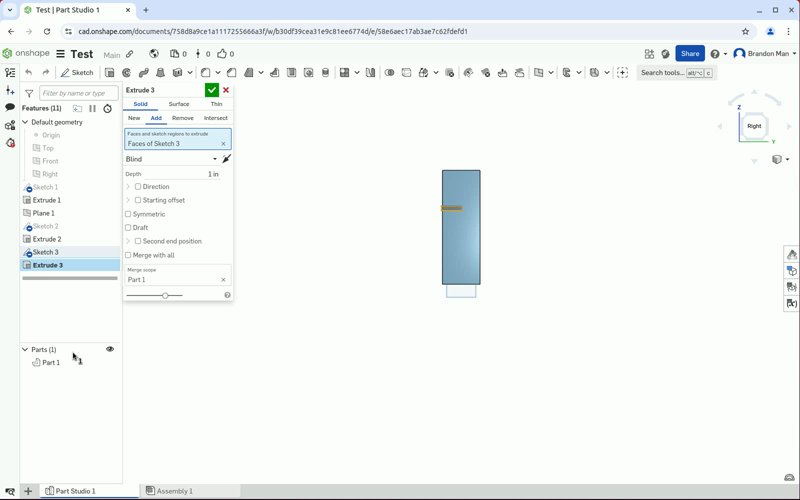
mouse_move(143, 106)
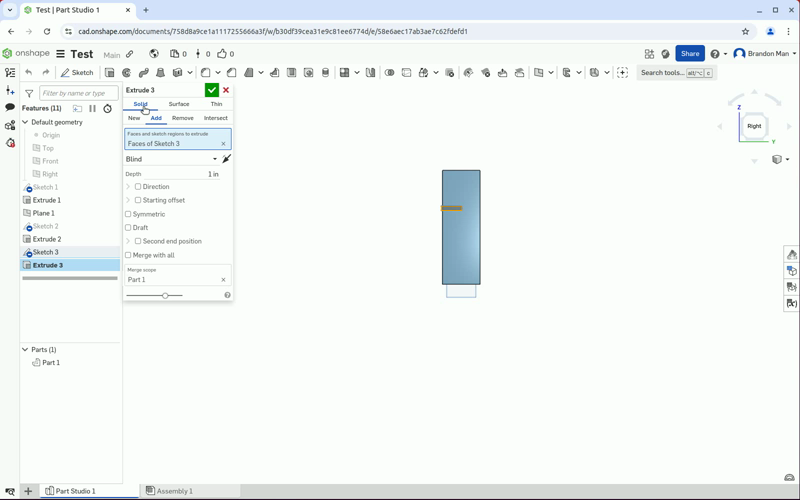
click(143, 106)
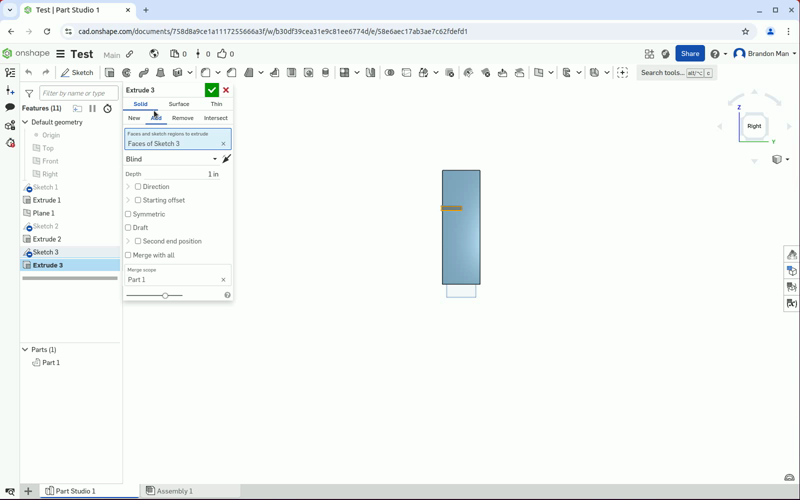
mouse_move(186, 120)
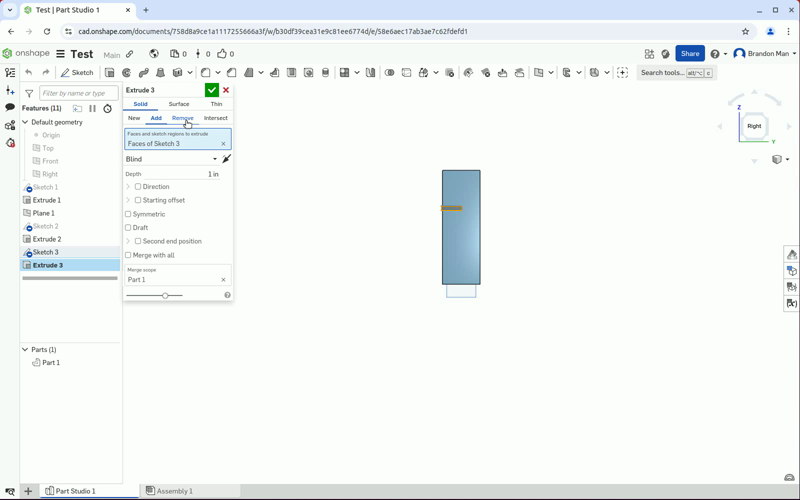
click(186, 120)
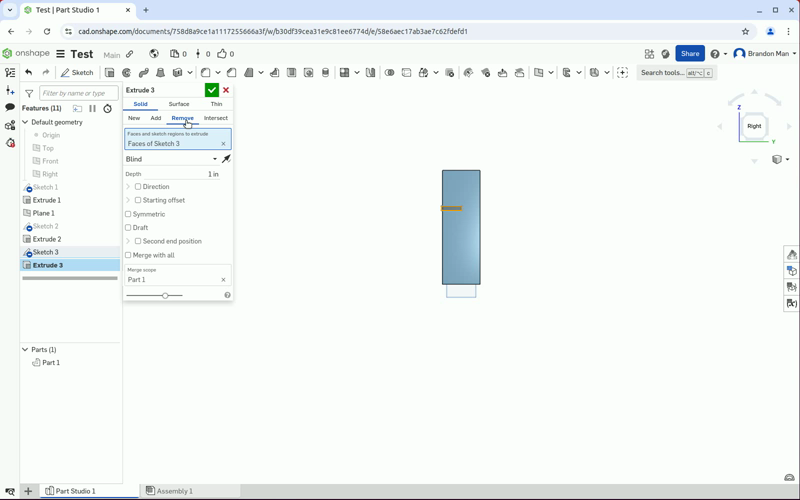
key(tab, 4)
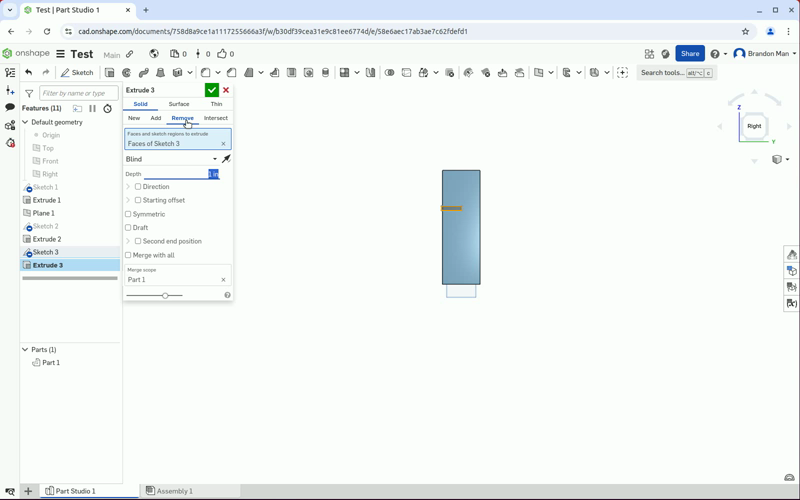
text(0.241)
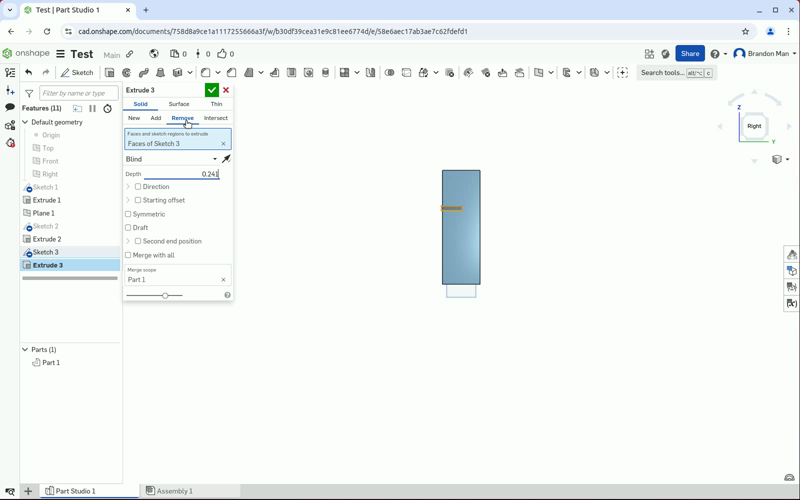
key(tab, 6)
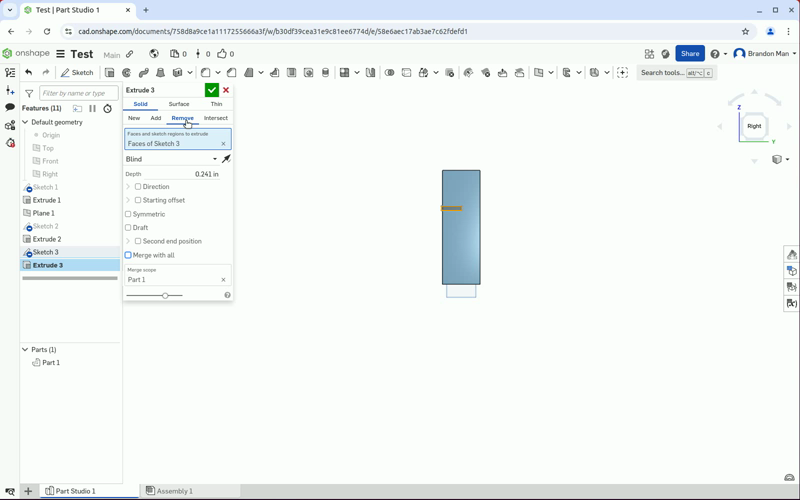
key(space)
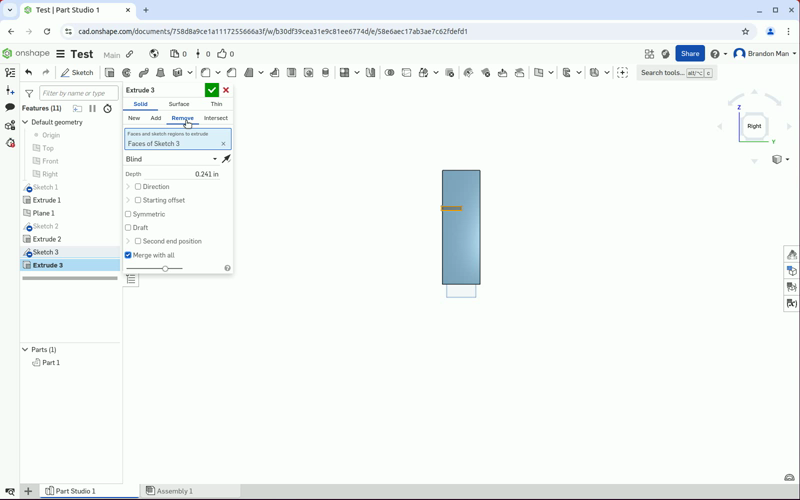
key(enter)
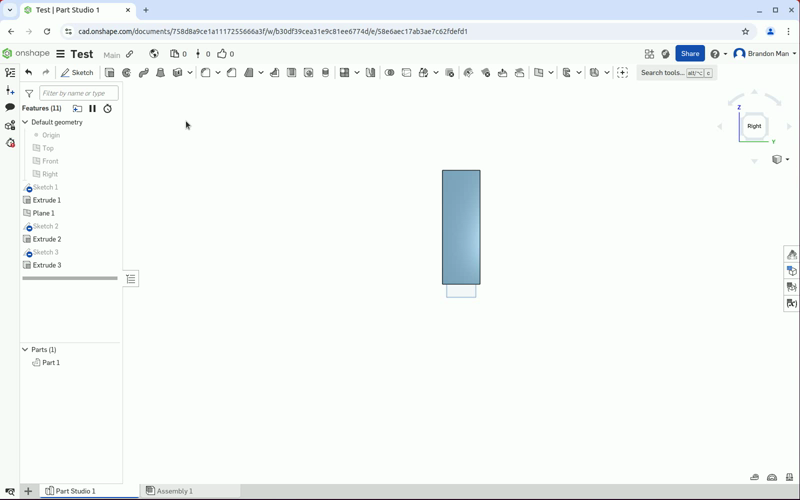
key(shift+h)
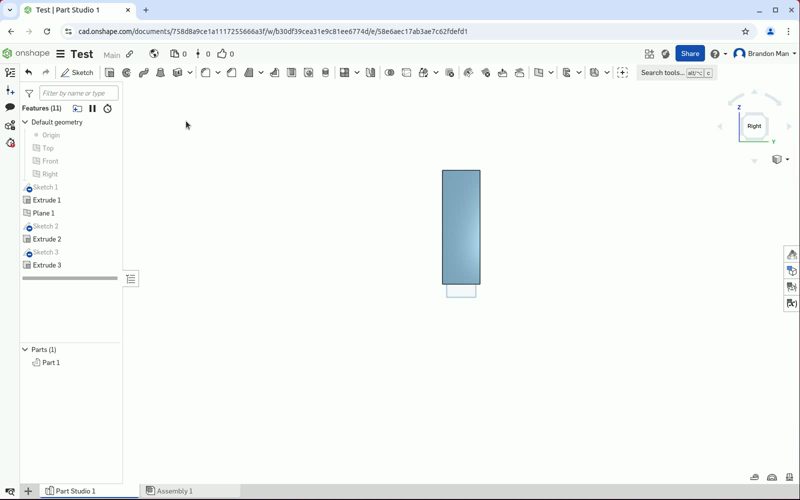
key(shift+h)
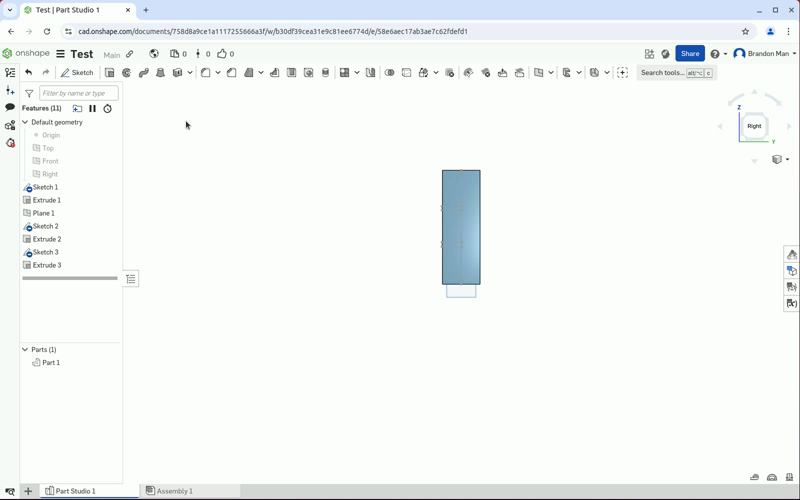
key(shift+7)
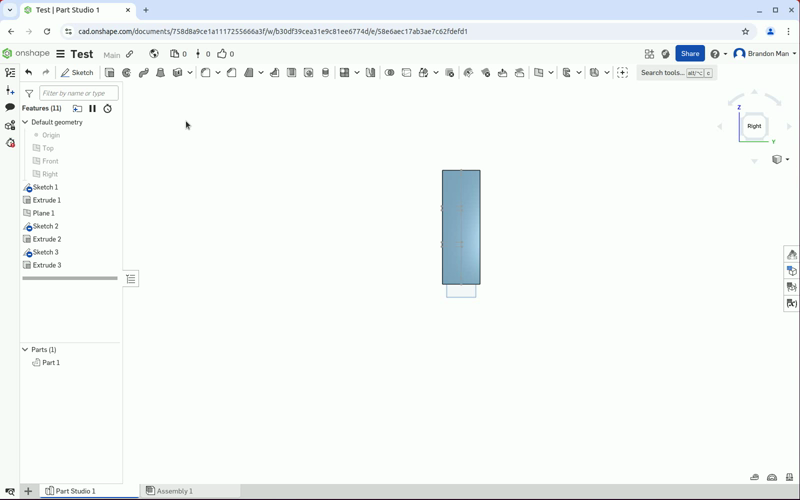
key(right, 2)
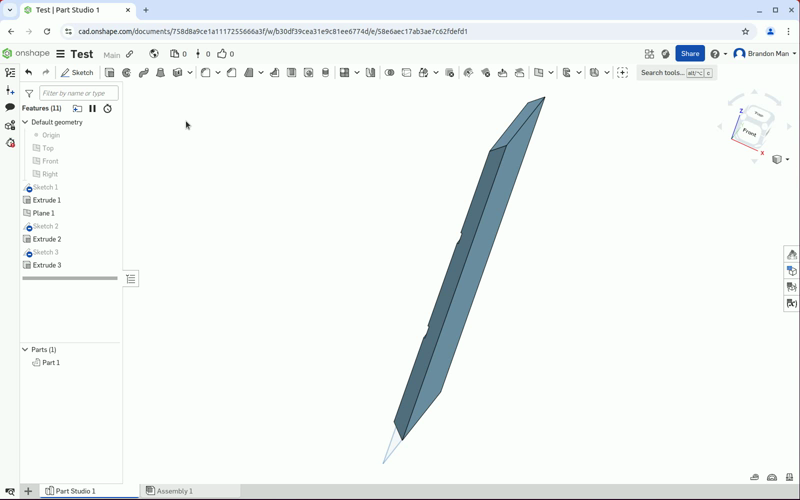
key(down, 2)
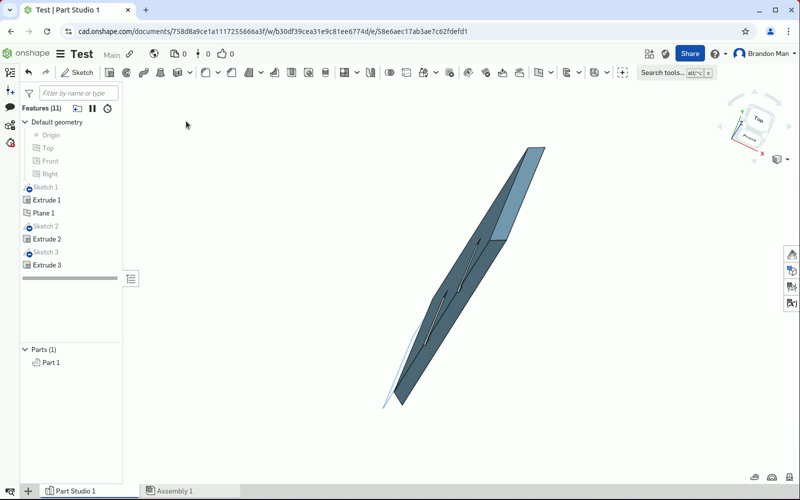
key(up, 2)
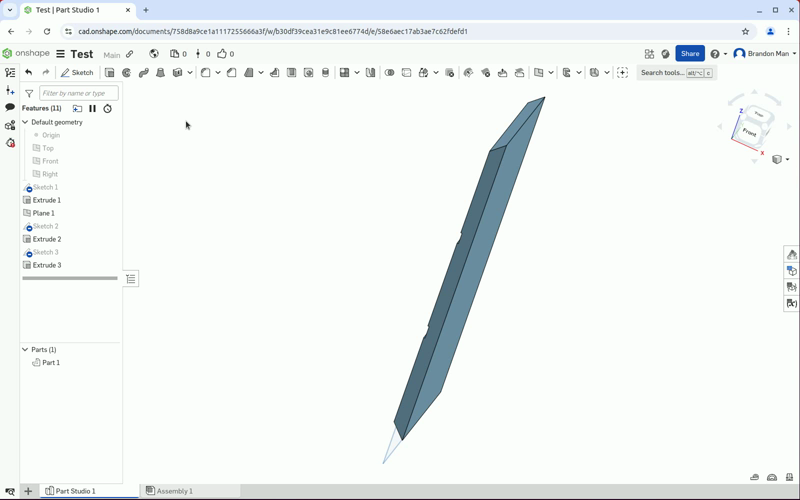
key(left, 2)
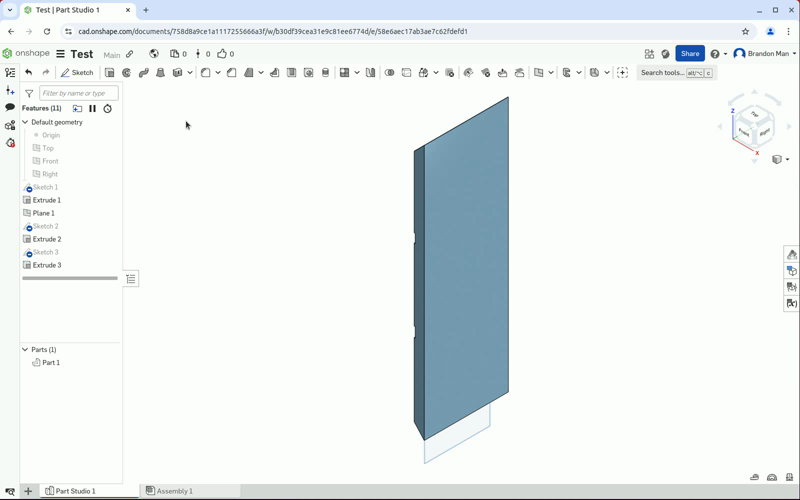
mouse_move(73, 189)
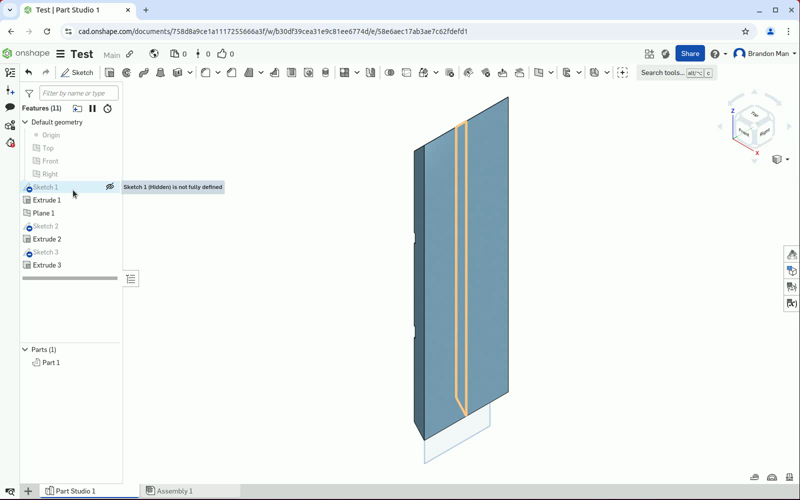
click(73, 189)